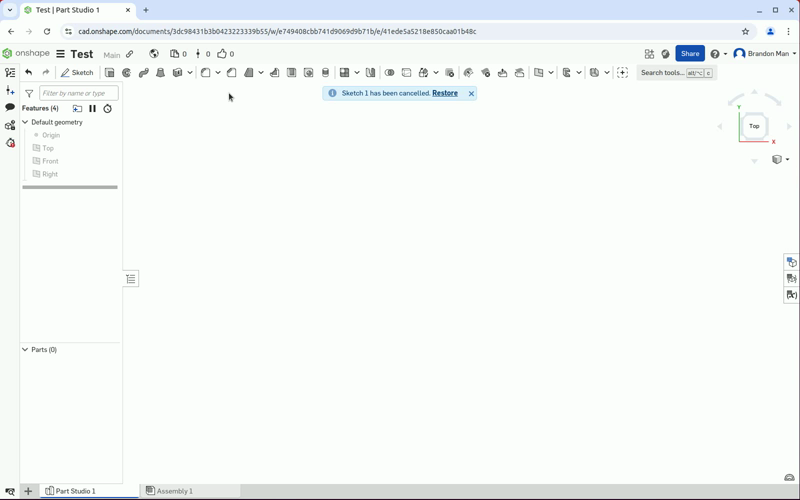
key(shift+h)
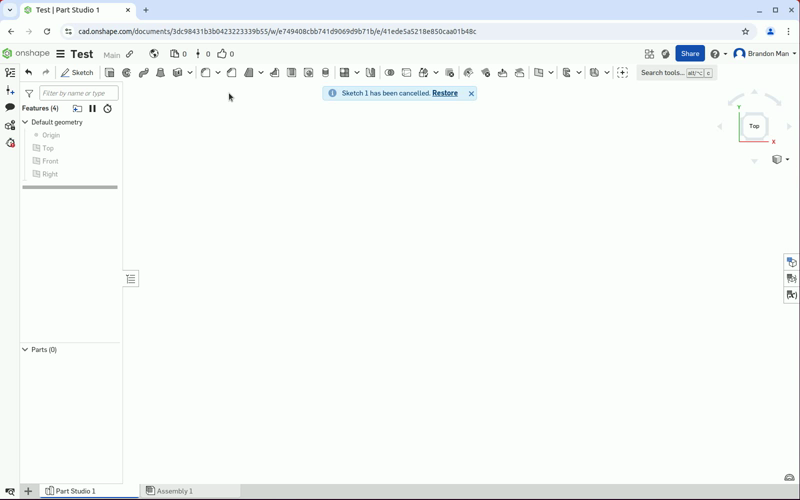
key(shift+s)
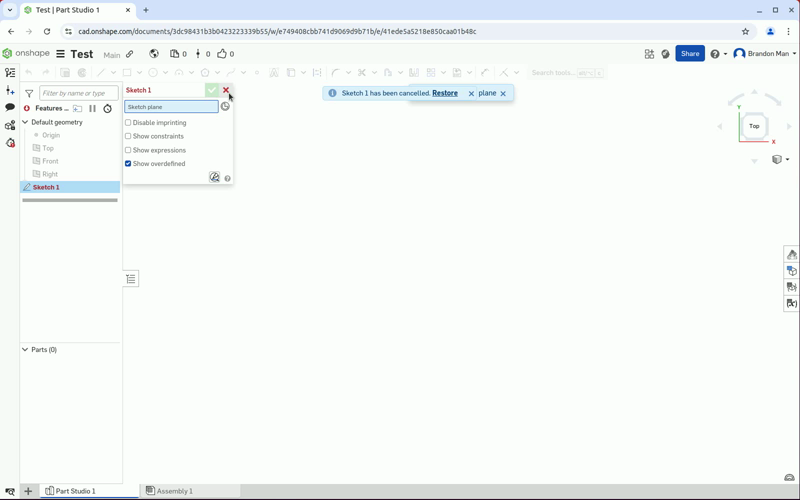
mouse_move(73, 150)
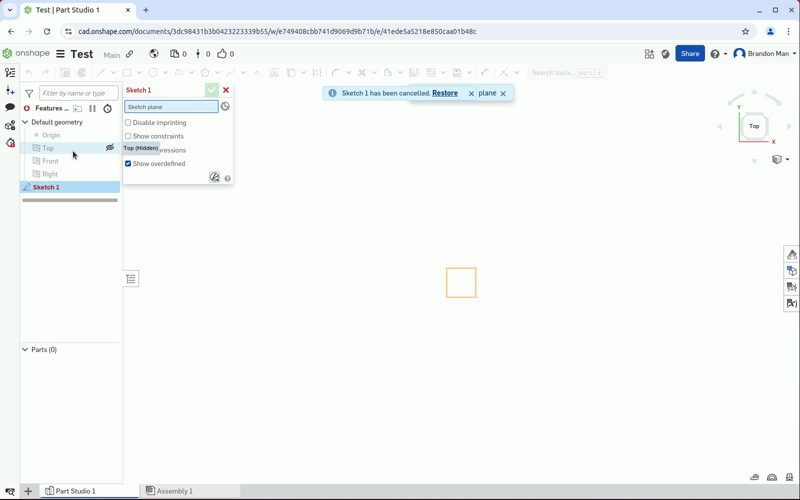
click(73, 150)
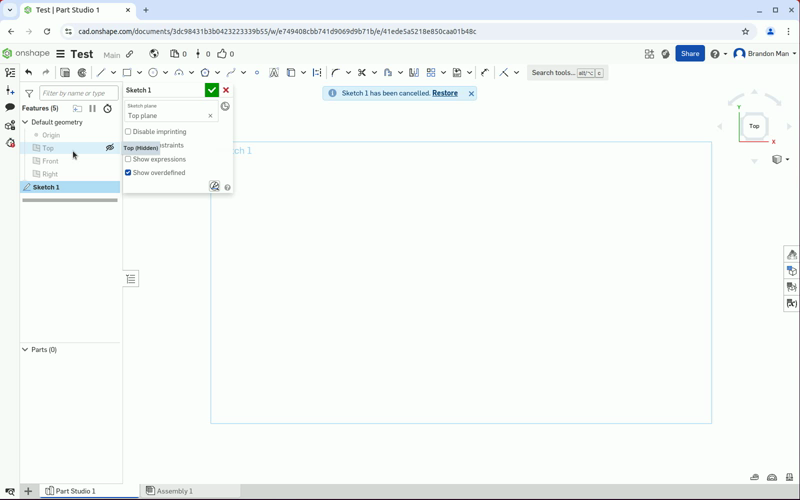
mouse_move(73, 352)
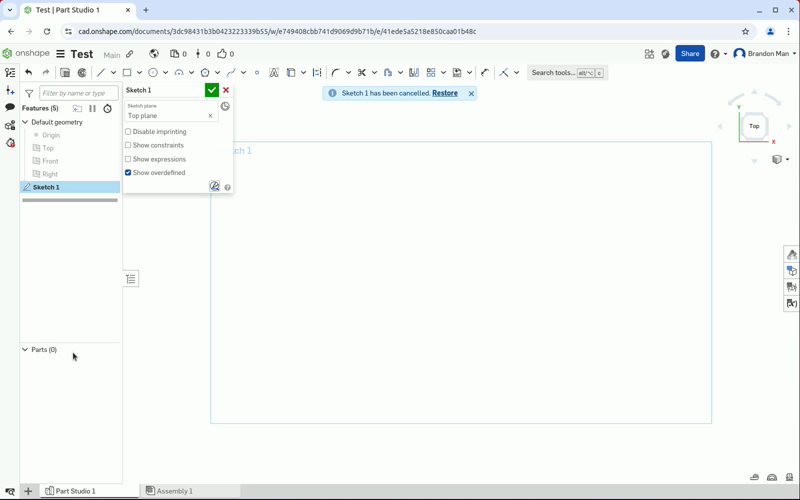
key(y)
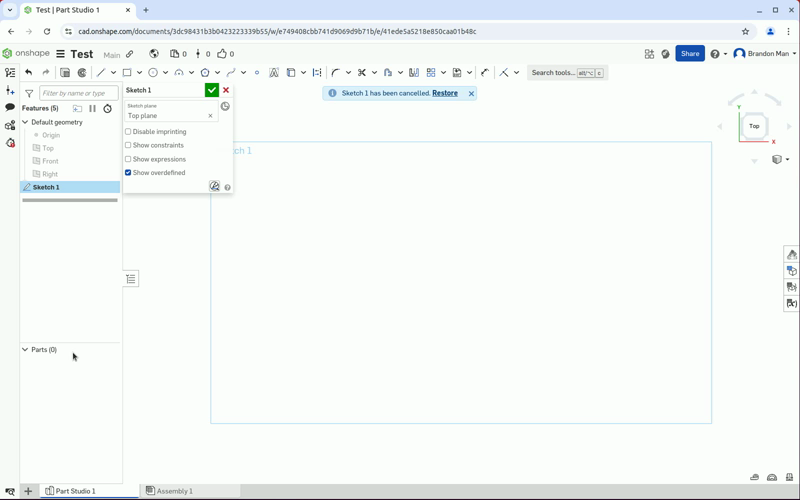
key(l)
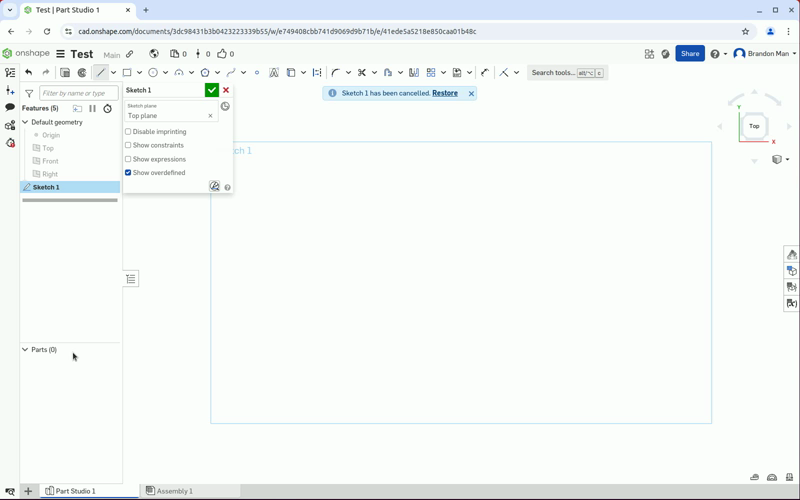
key_down(shift)
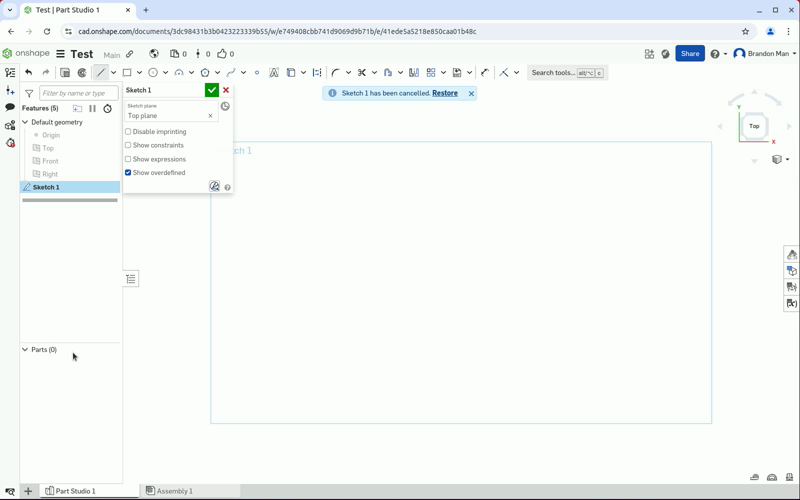
mouse_move(433, 332)
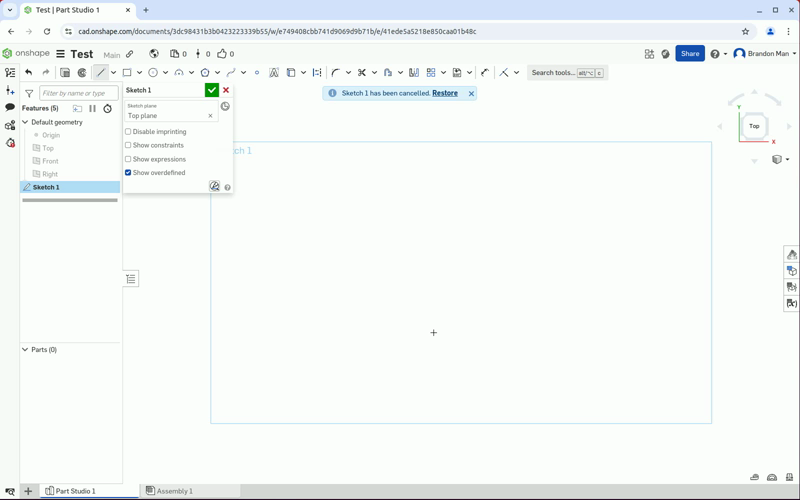
click(433, 332)
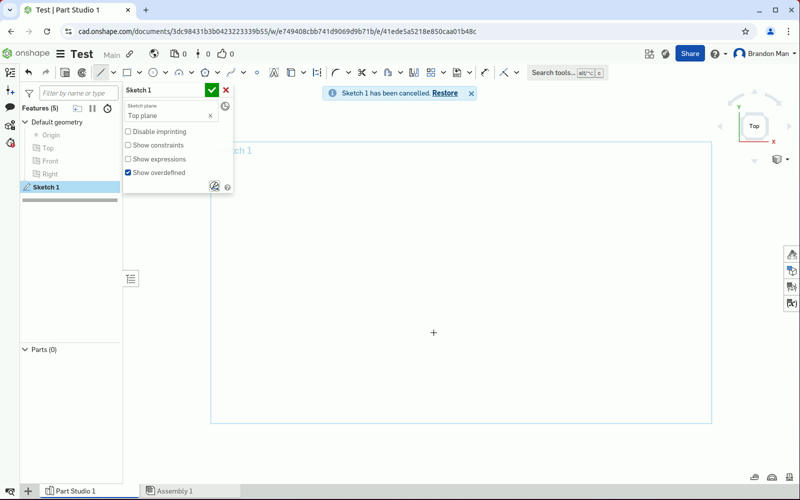
key_up(shift)
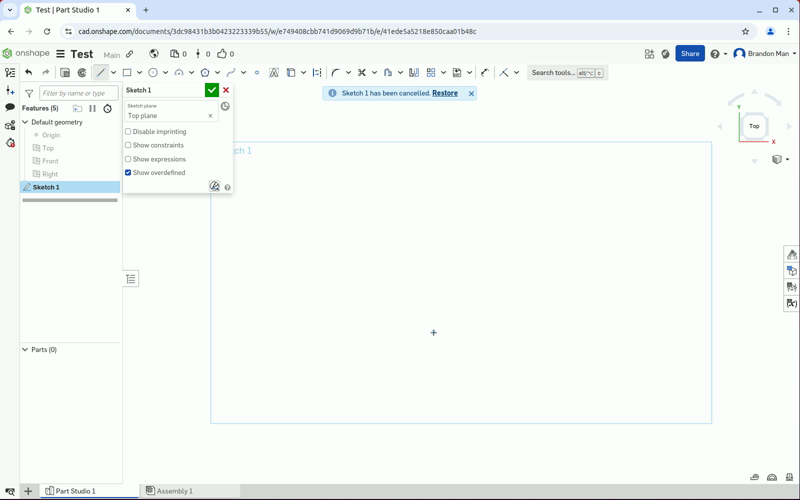
key_down(shift)
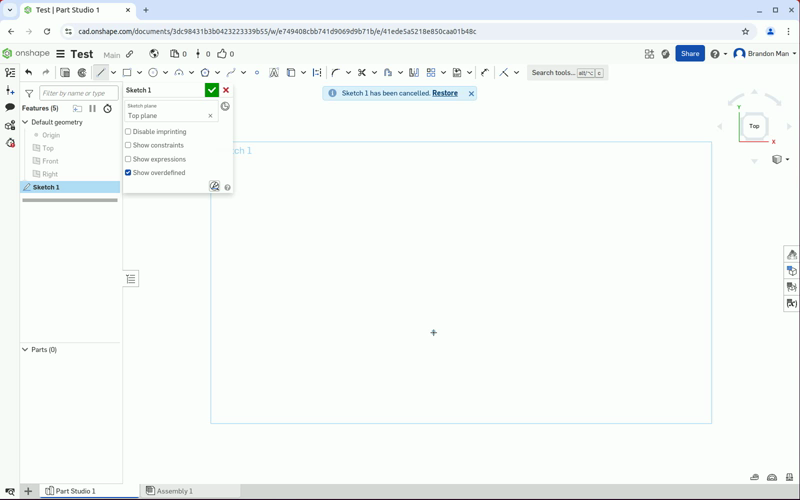
mouse_move(463, 332)
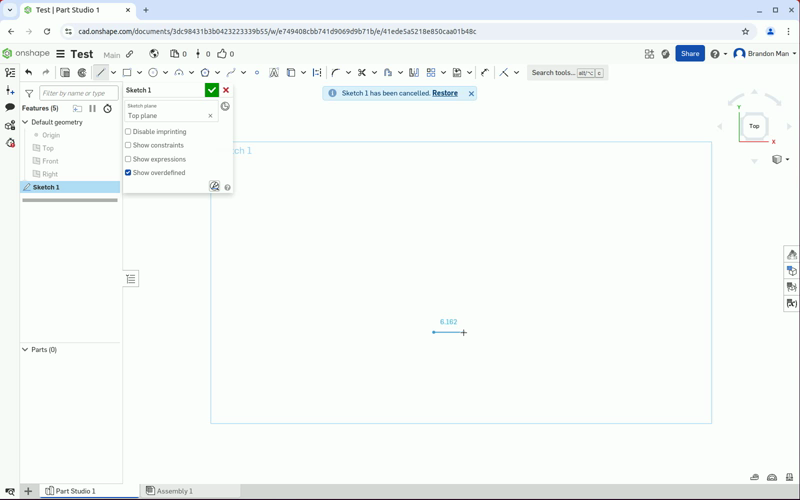
mouse_move(488, 332)
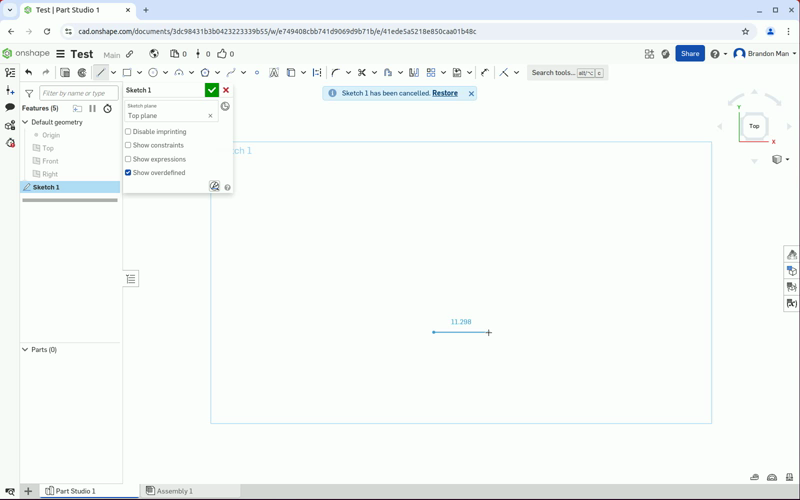
click(488, 332)
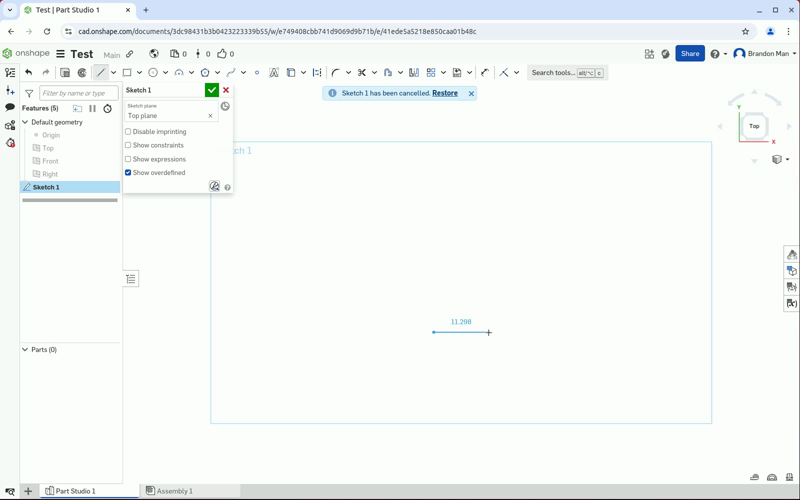
key_up(shift)
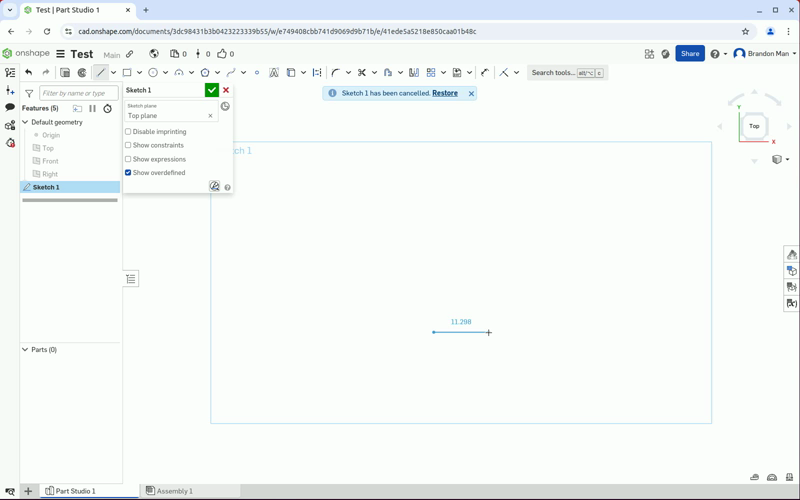
key_down(shift)
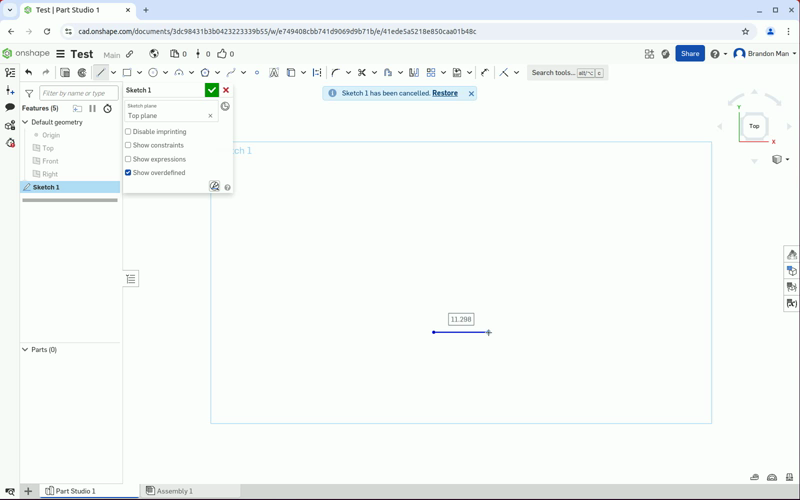
mouse_move(488, 233)
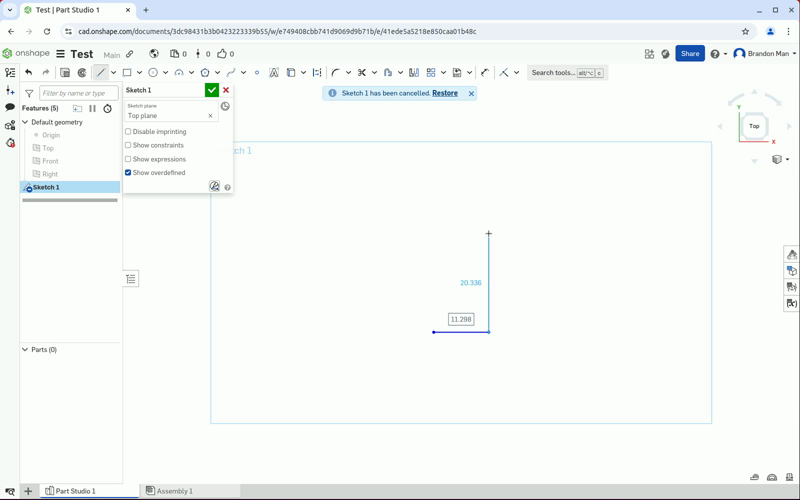
click(488, 233)
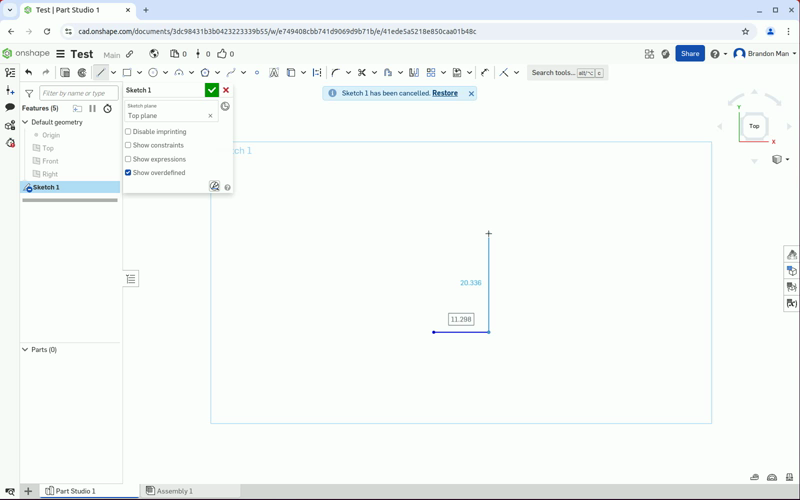
key_up(shift)
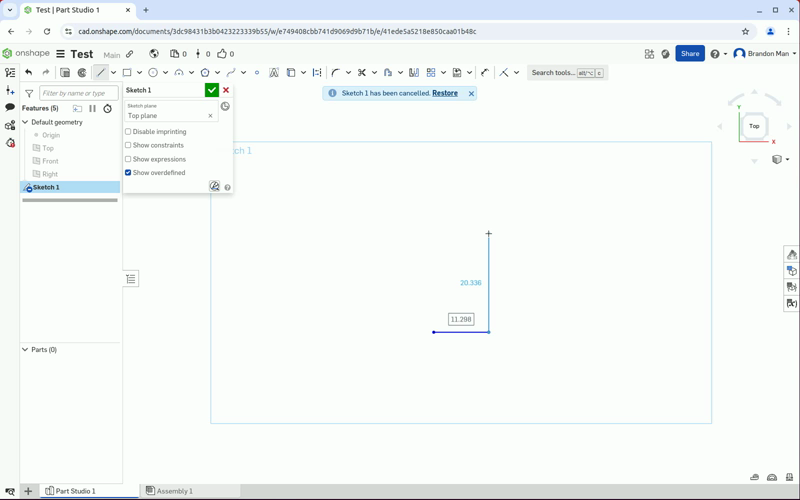
key_down(shift)
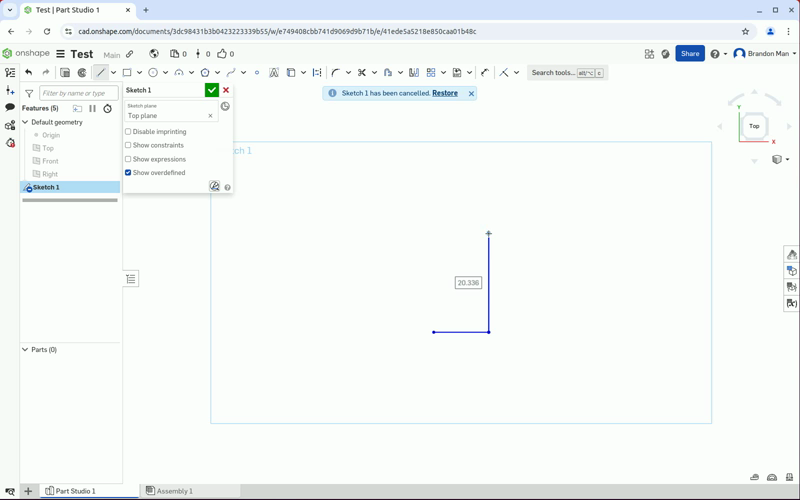
mouse_move(518, 233)
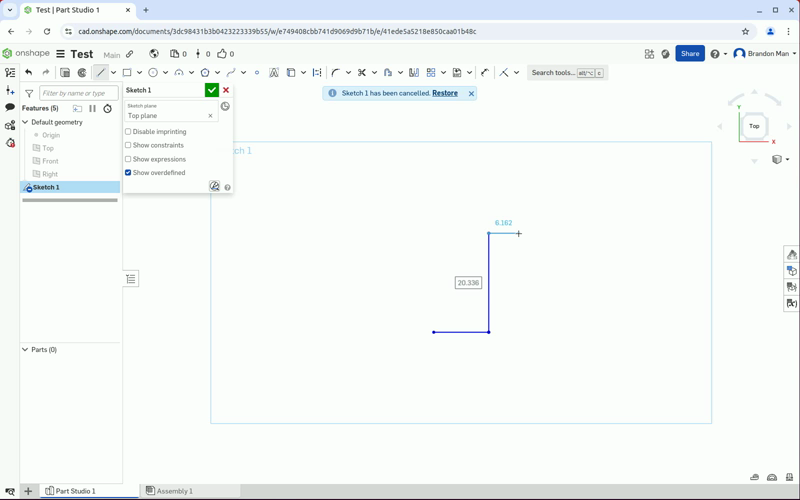
mouse_move(433, 233)
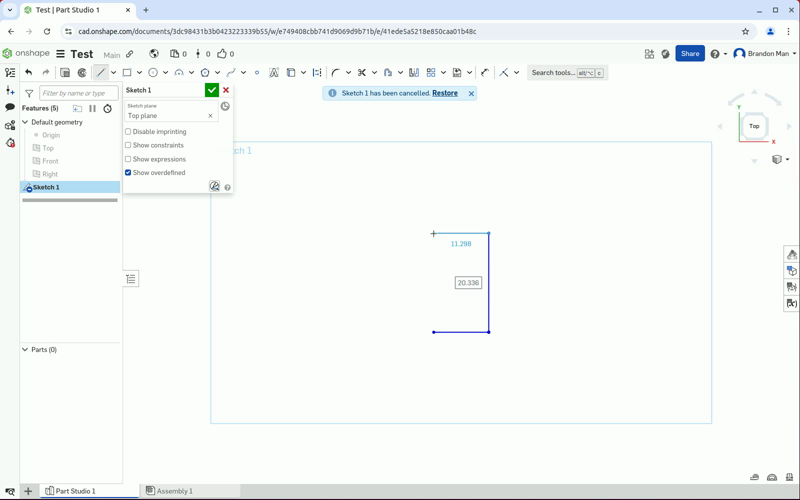
click(433, 233)
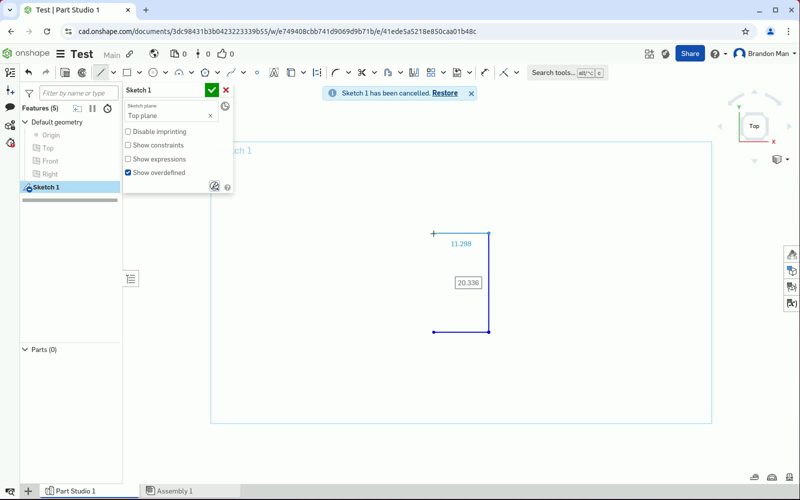
key_up(shift)
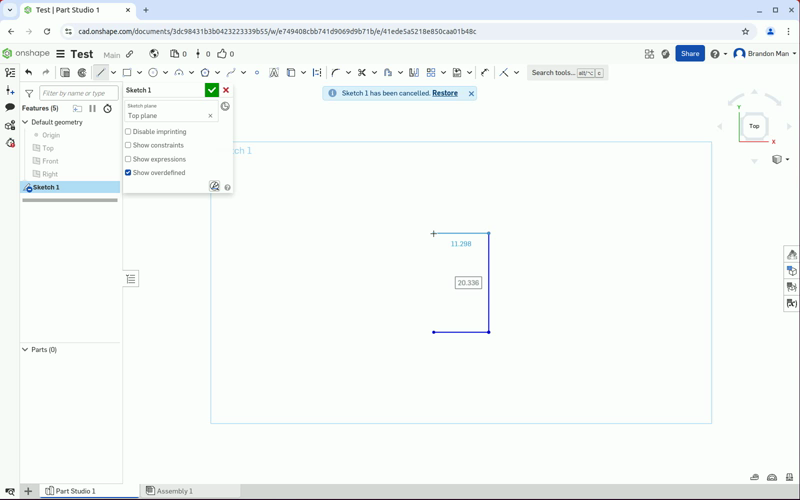
key_down(shift)
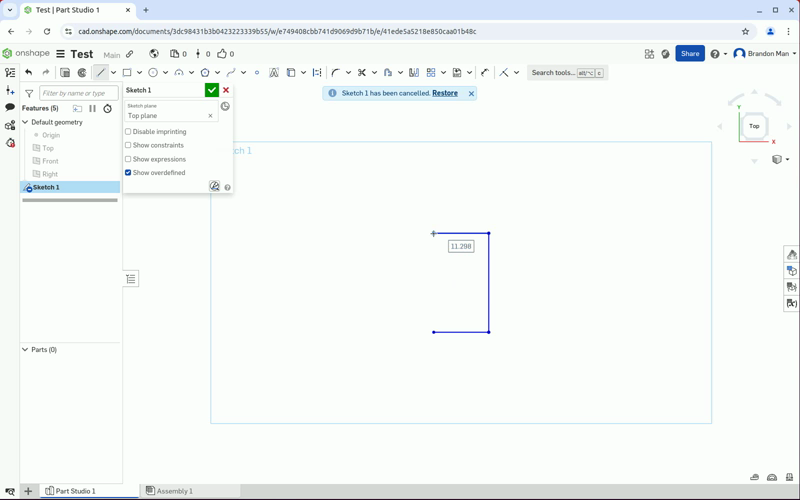
mouse_move(433, 332)
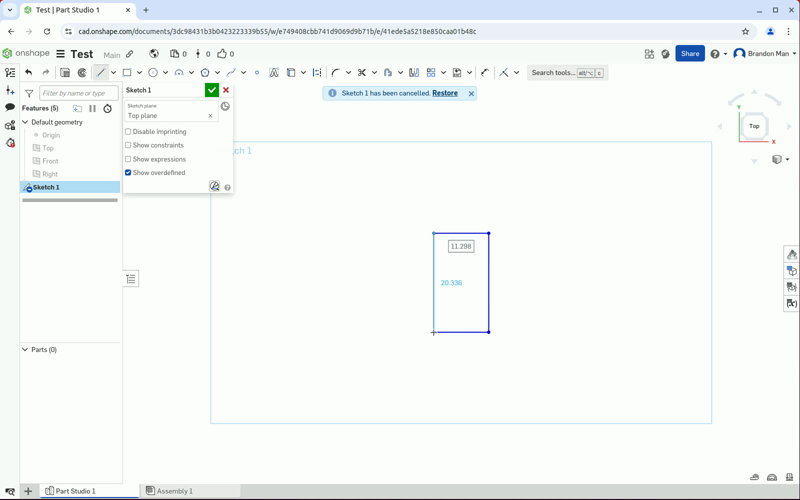
key_up(shift)
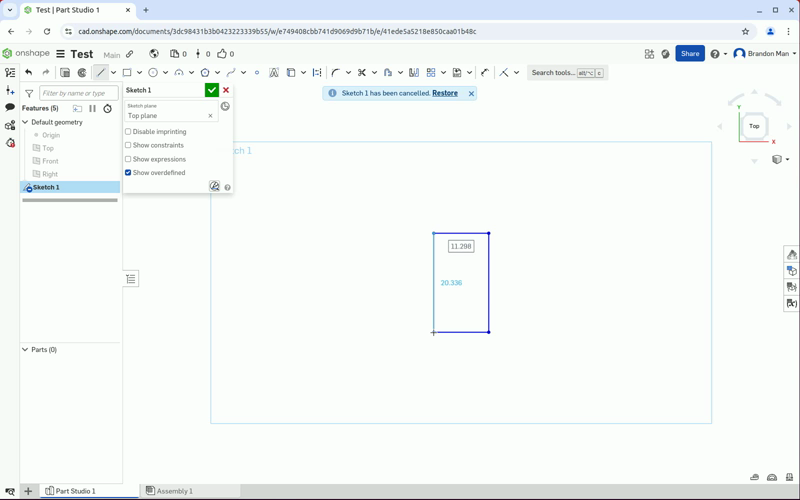
click(433, 332)
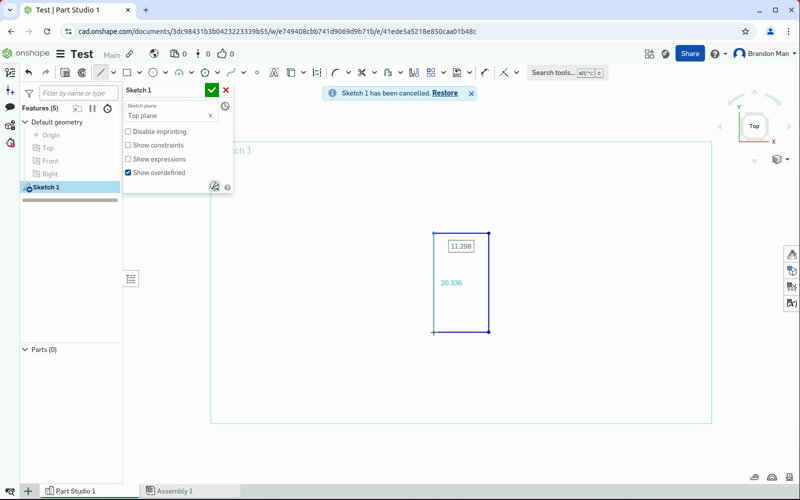
key(esc)
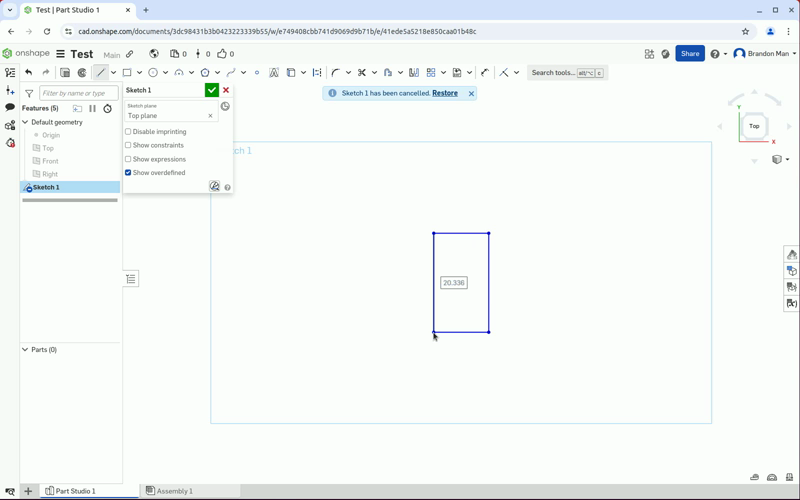
mouse_move(452, 237)
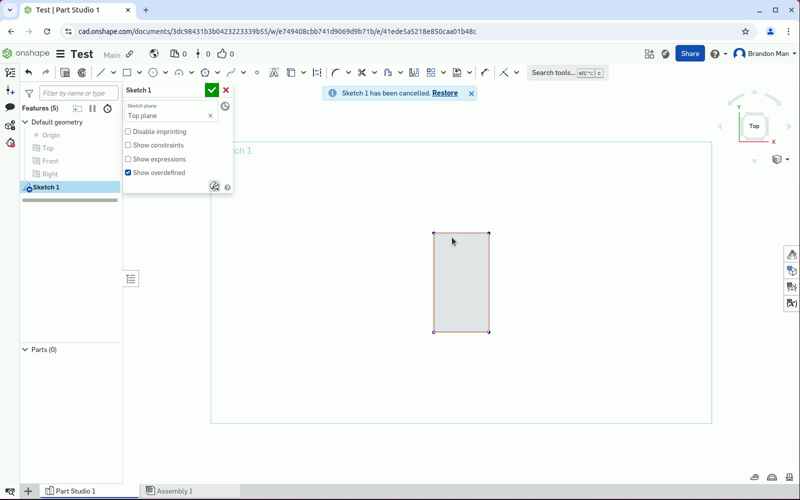
click(452, 237)
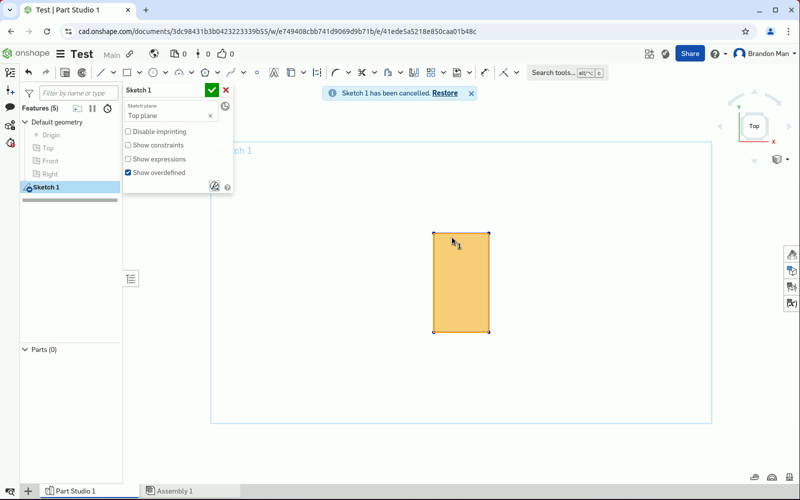
mouse_move(73, 352)
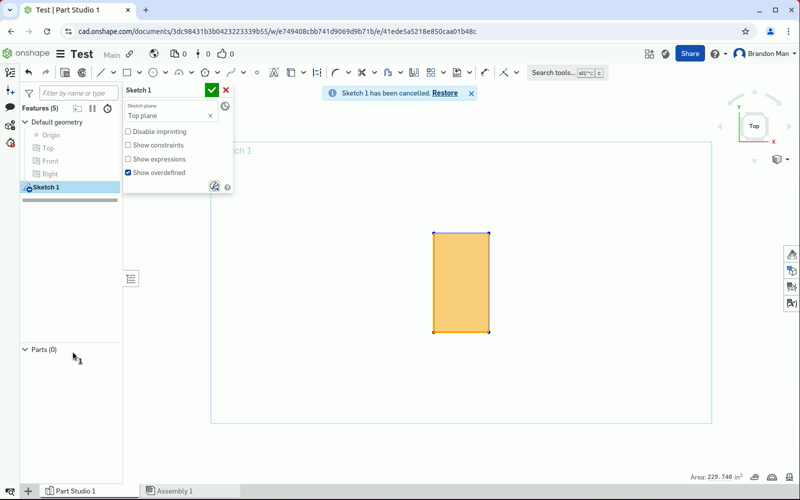
key(shift+y)
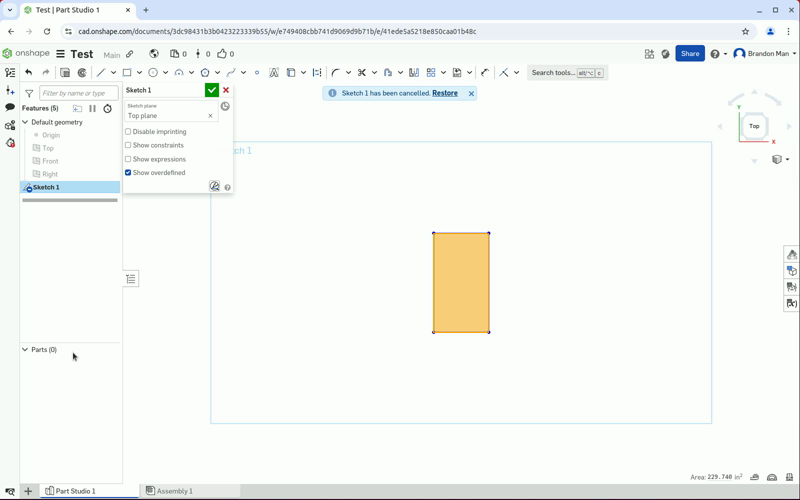
key(shift+e)
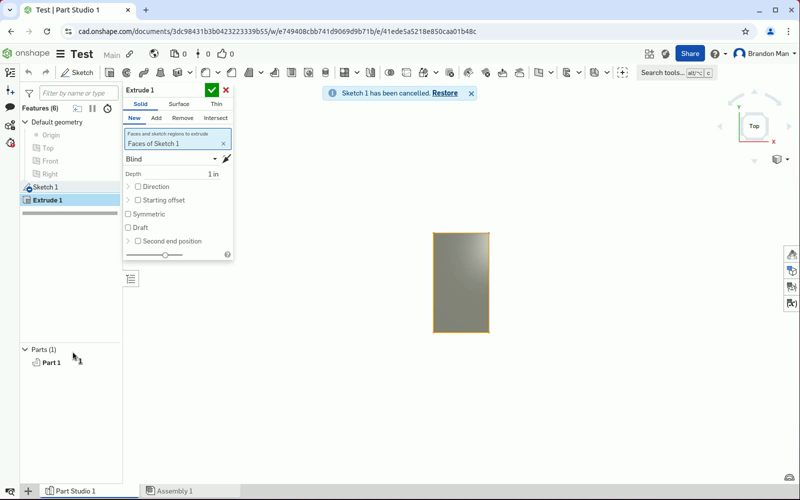
mouse_move(143, 106)
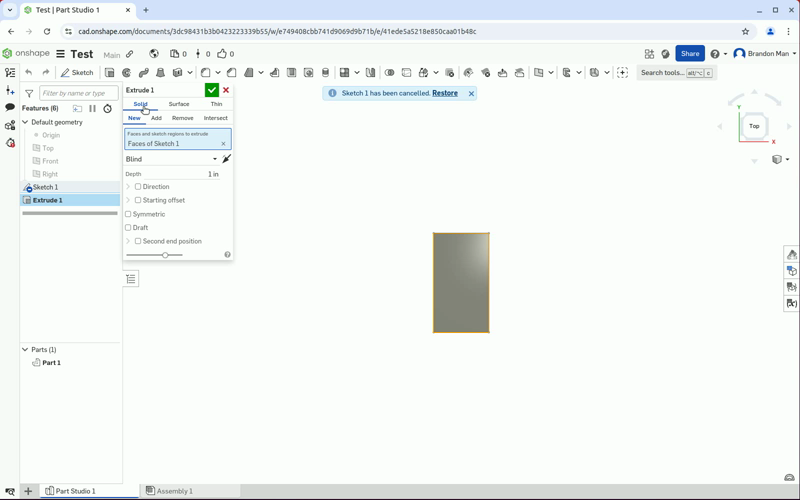
click(143, 106)
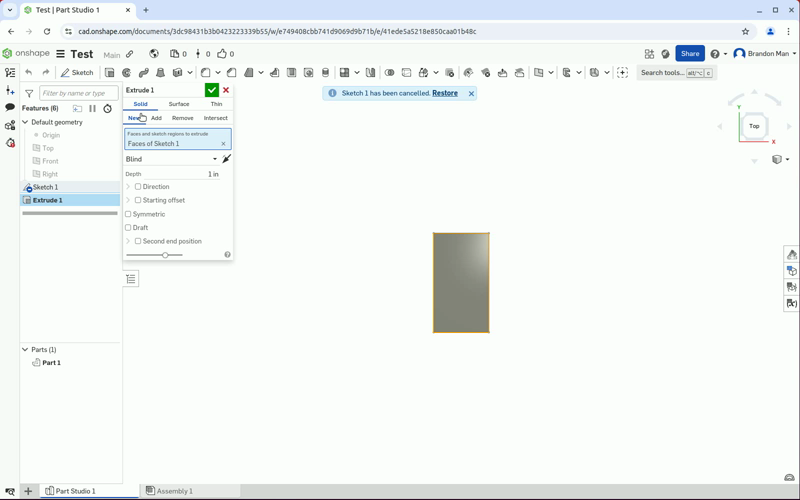
mouse_move(137, 120)
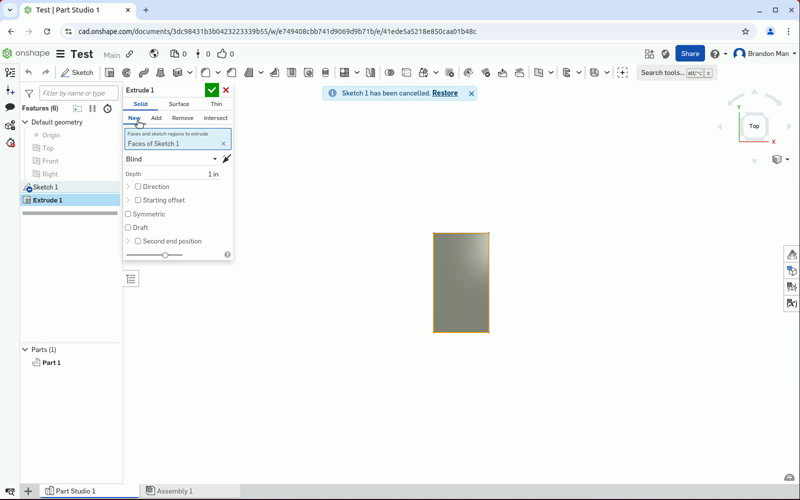
click(137, 120)
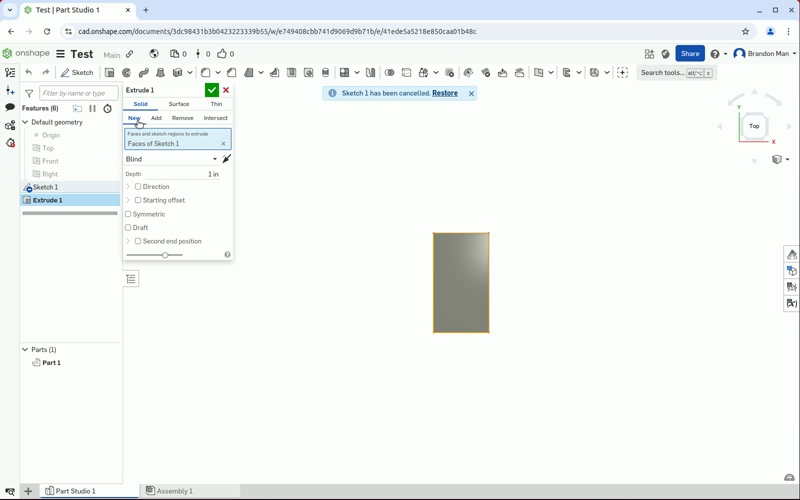
key(tab, 4)
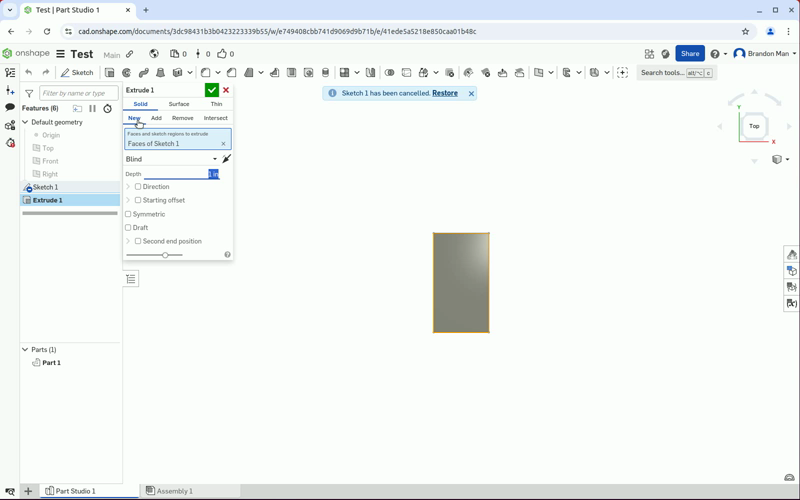
text(3.37)
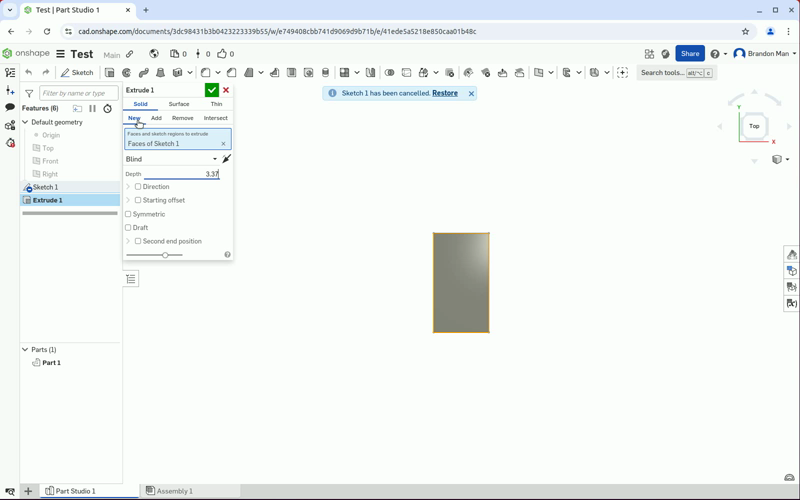
key(enter)
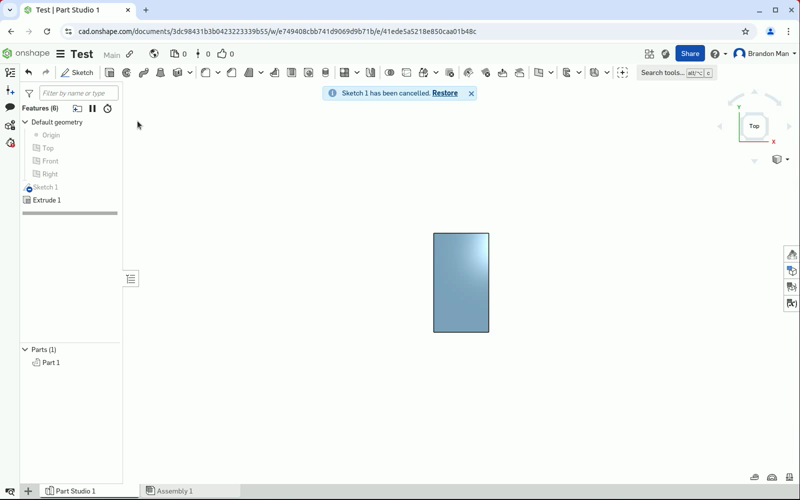
key(shift+h)
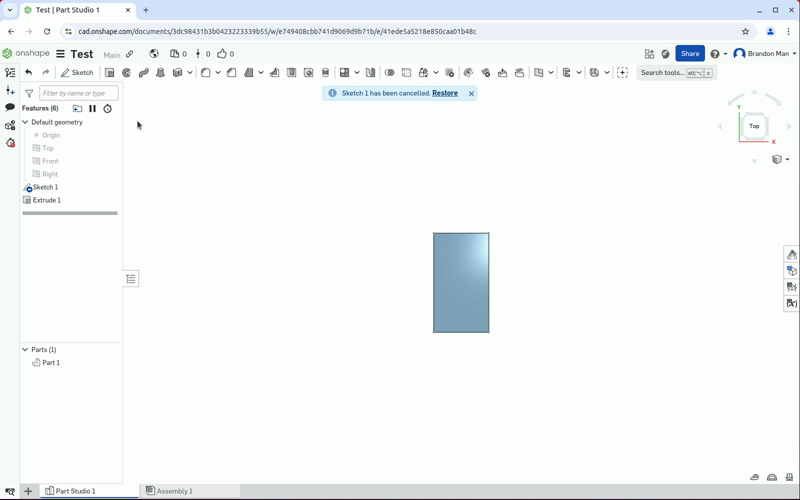
key(shift+h)
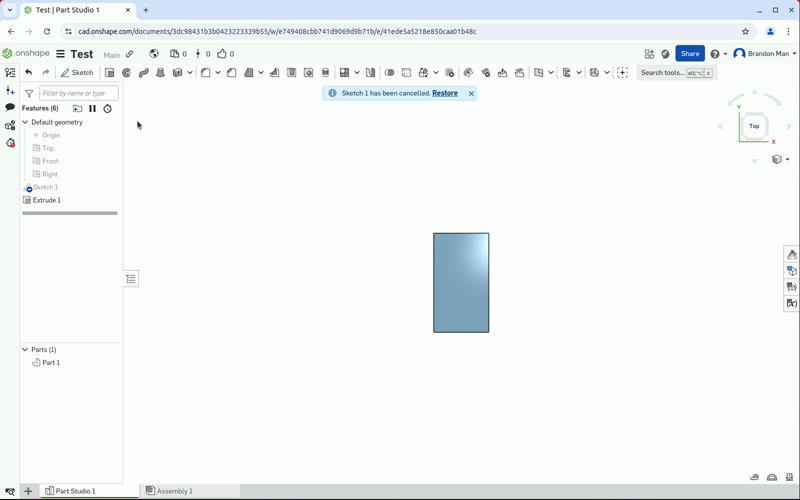
mouse_move(73, 189)
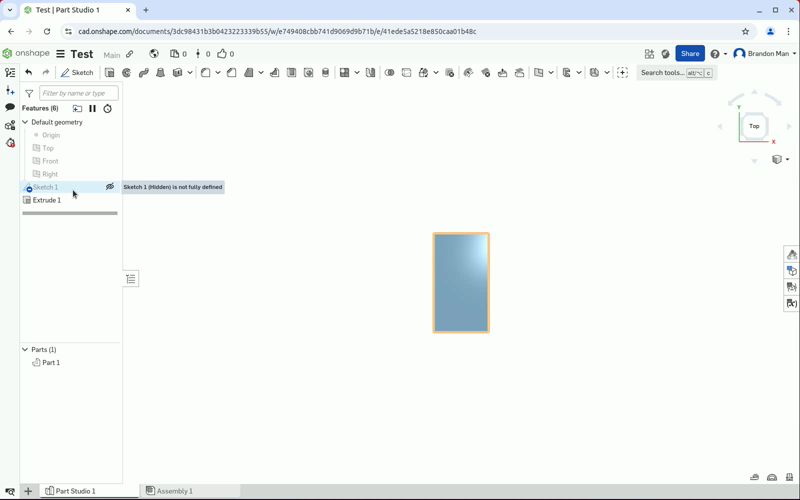
click(73, 189)
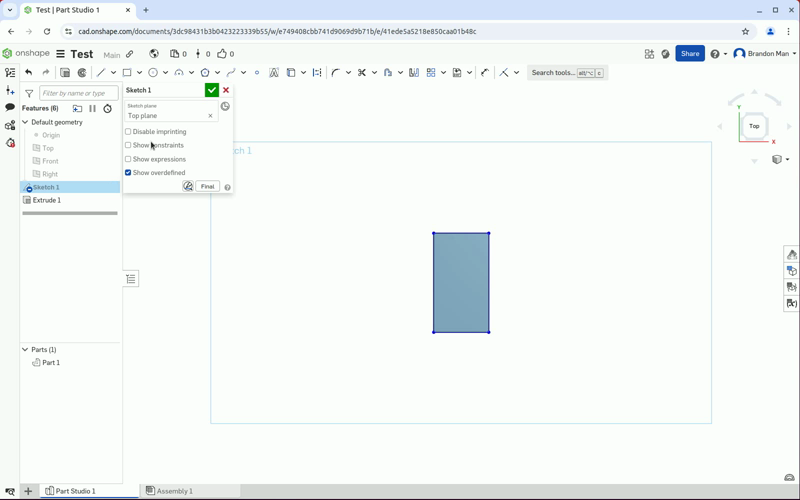
mouse_move(229, 92)
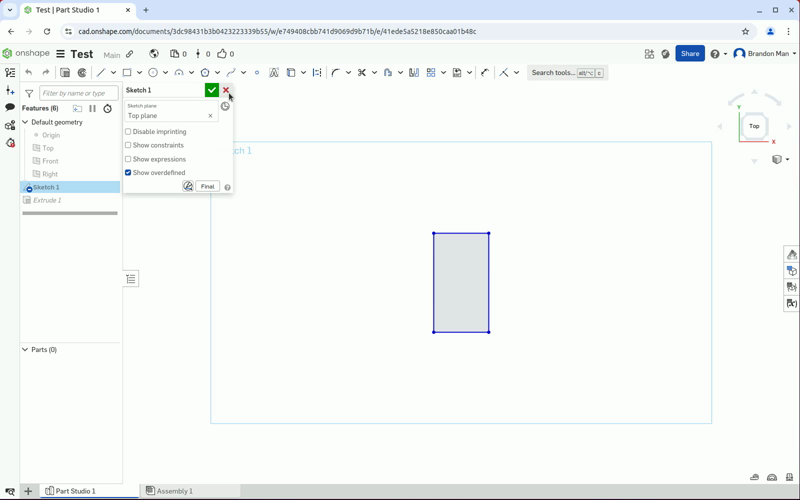
click(229, 92)
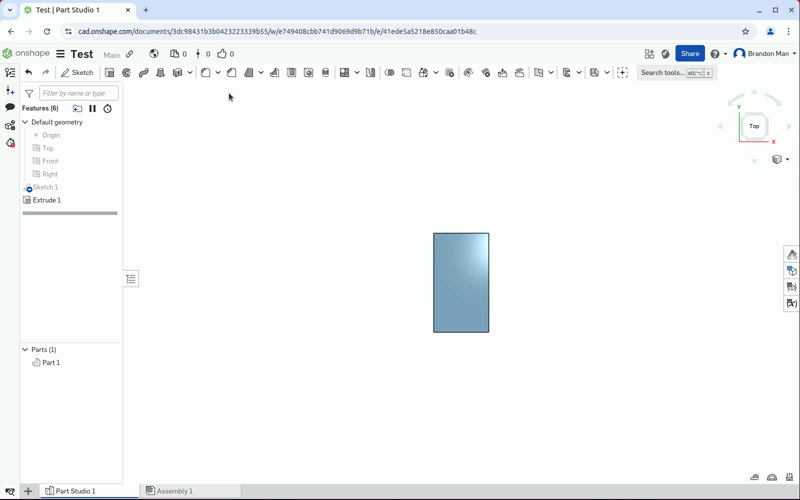
mouse_move(541, 75)
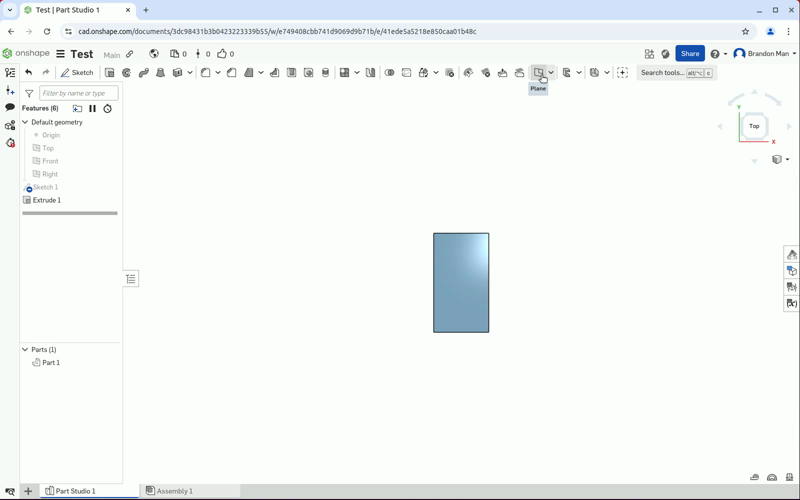
click(541, 75)
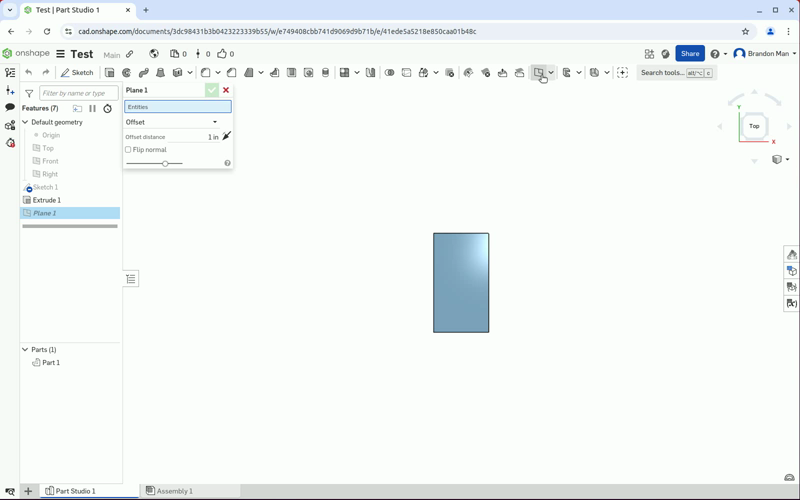
mouse_move(73, 150)
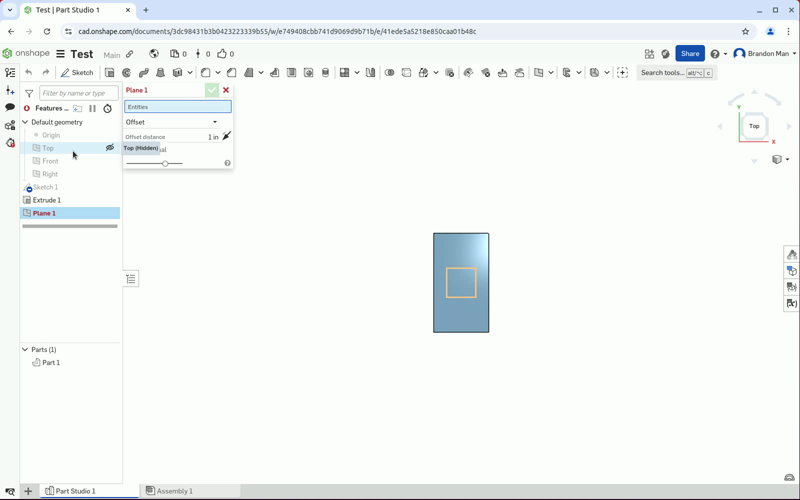
click(73, 150)
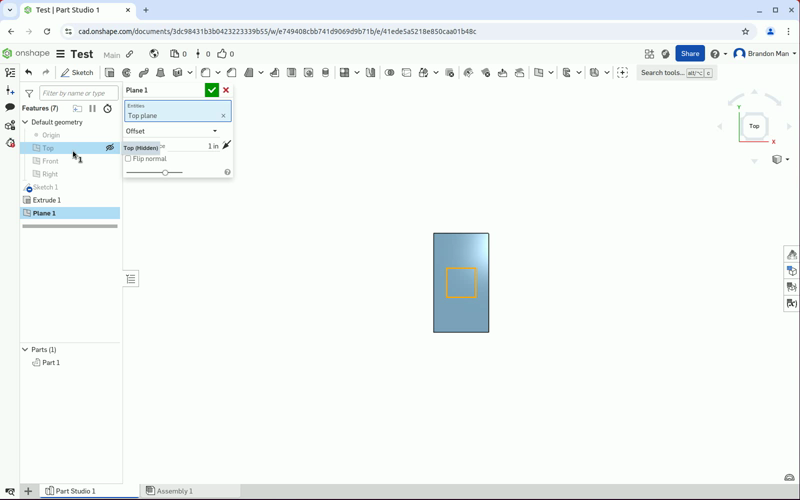
key(tab, 2)
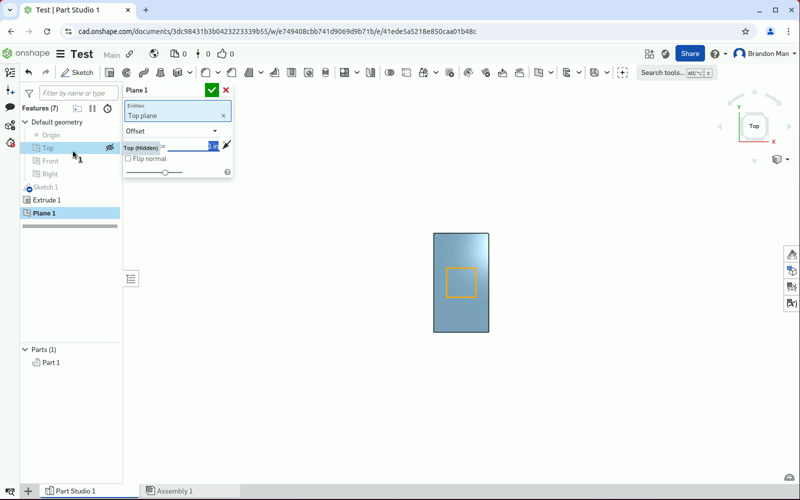
text(3.358)
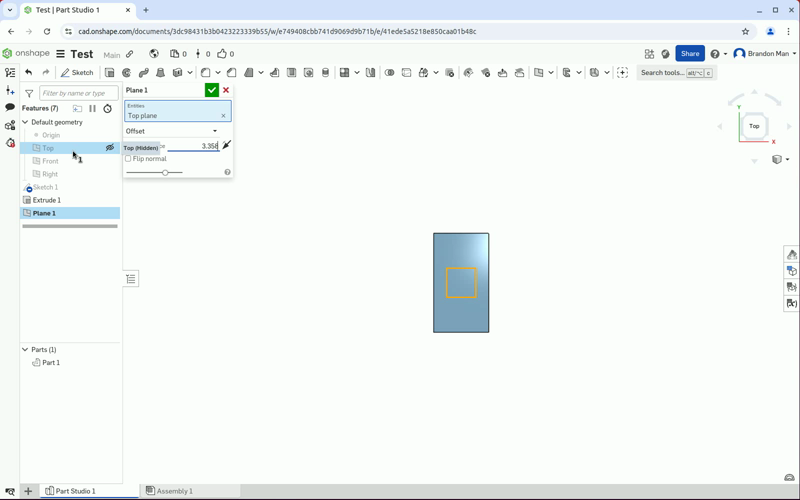
key(enter, 2)
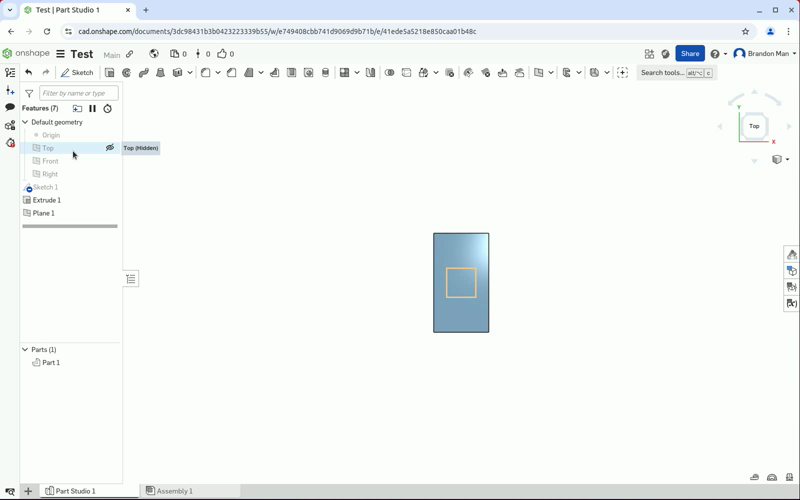
key(shift+s)
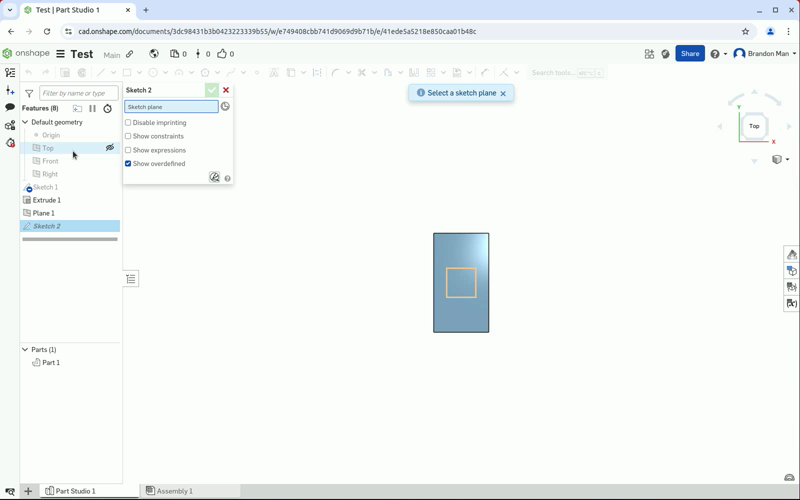
mouse_move(73, 215)
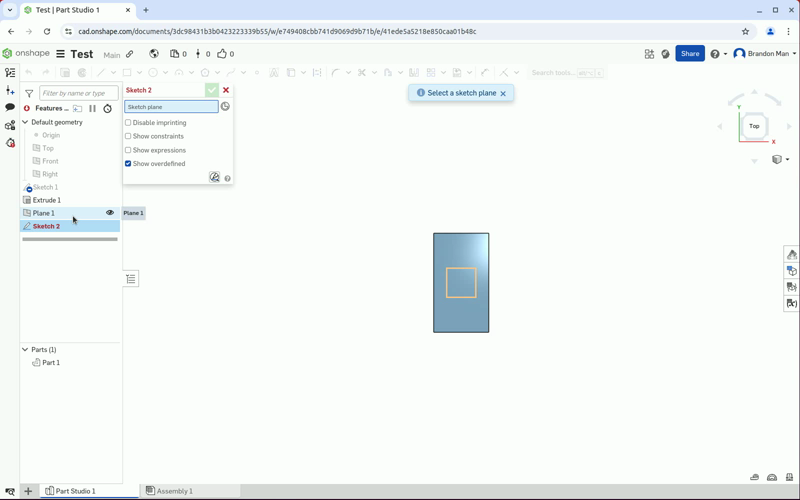
click(73, 215)
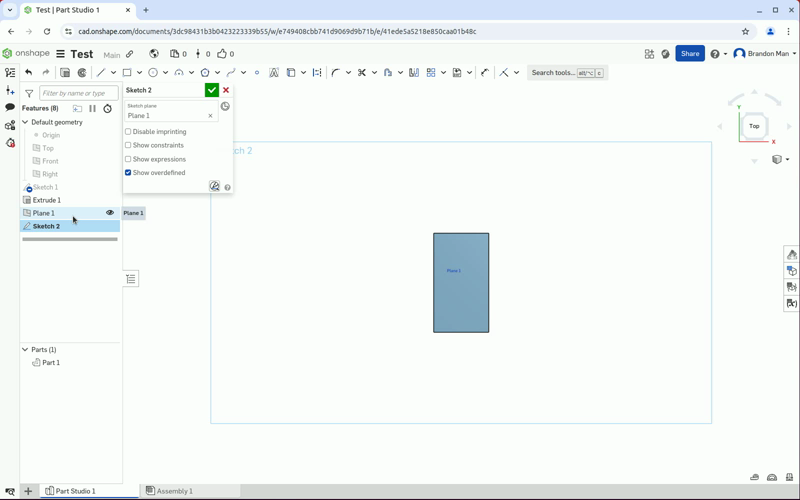
mouse_move(73, 352)
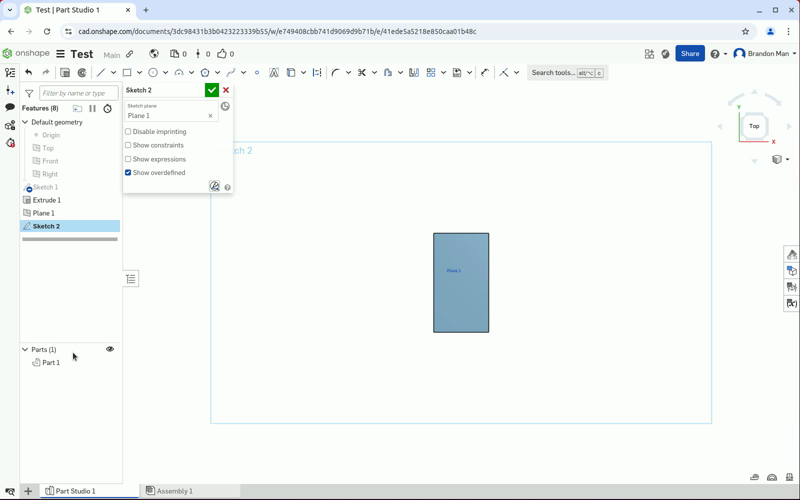
key(y)
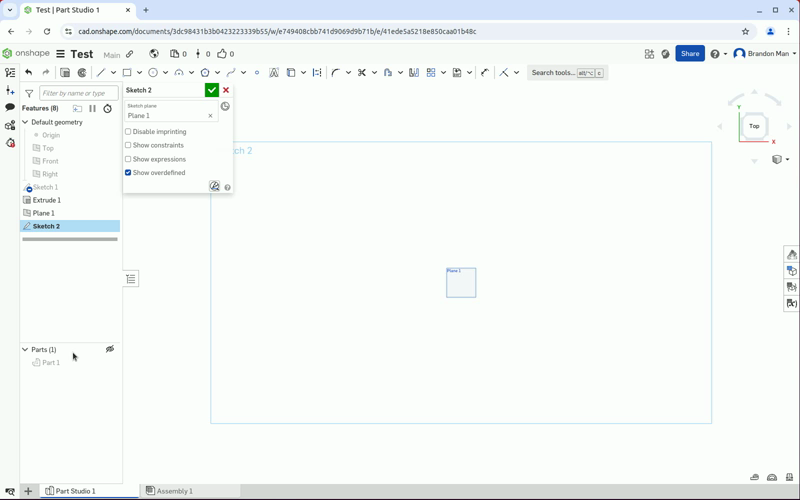
key(l)
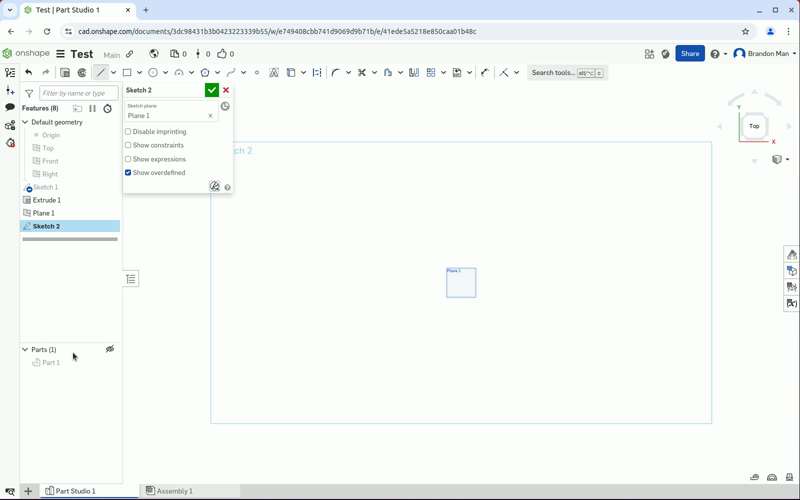
key_down(shift)
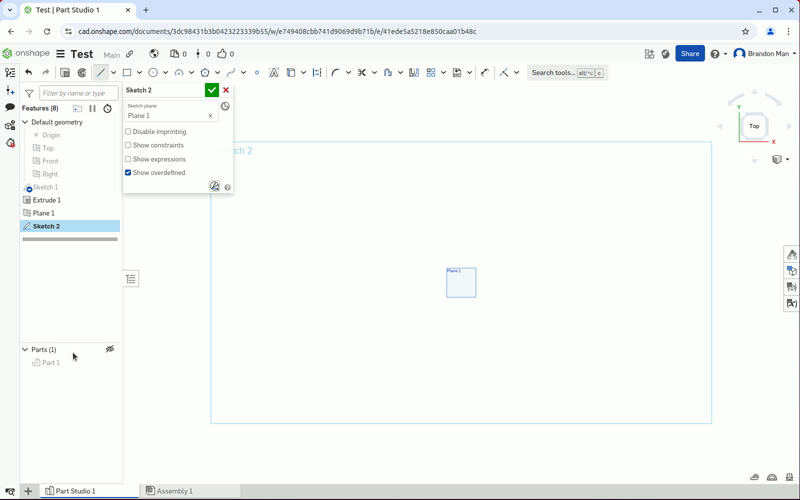
mouse_move(433, 332)
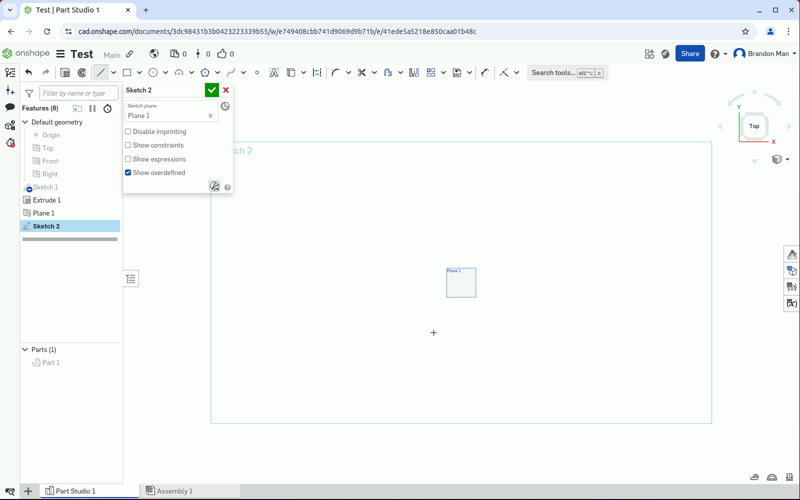
click(433, 332)
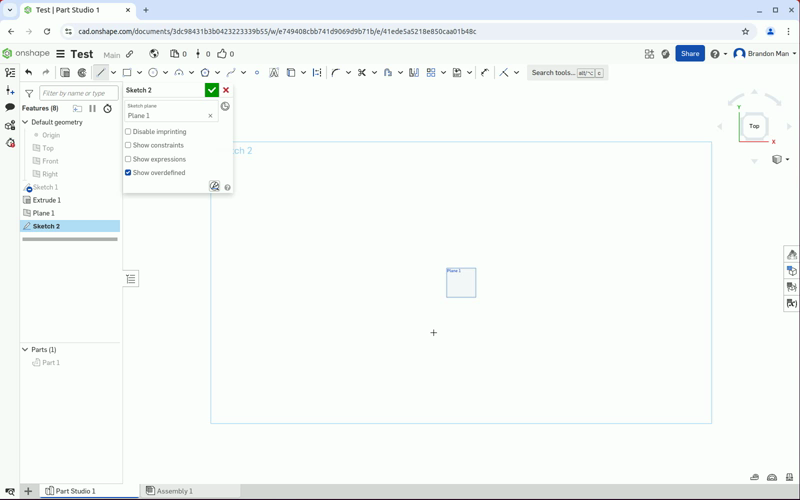
key_up(shift)
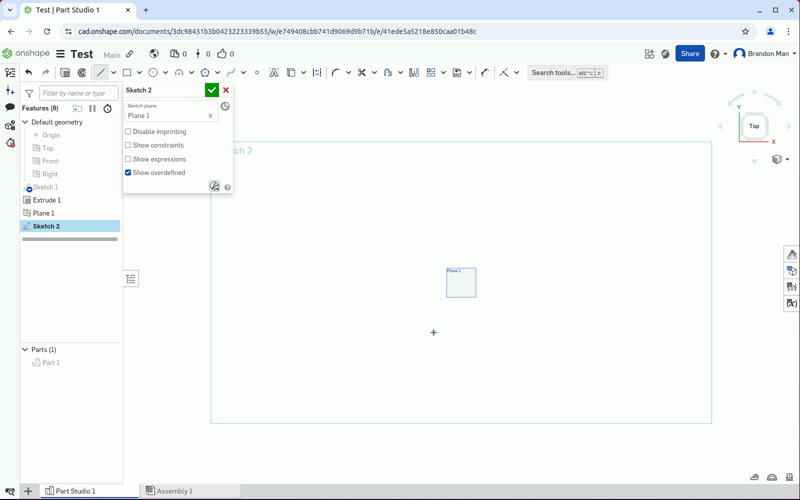
key_down(shift)
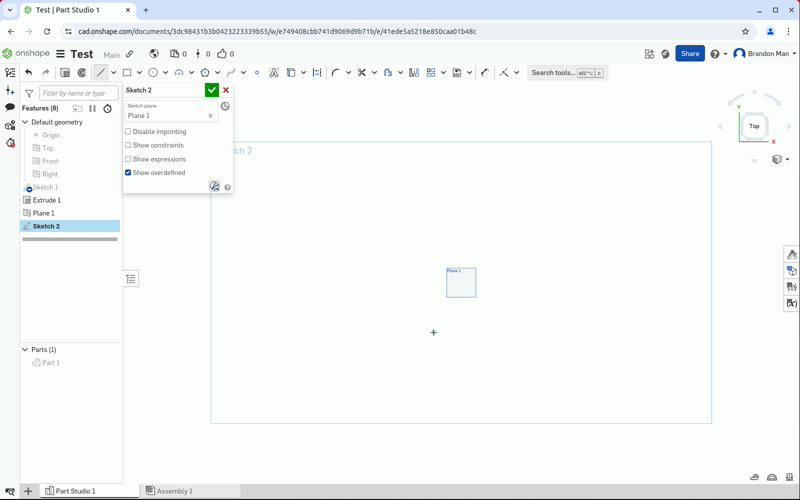
mouse_move(463, 332)
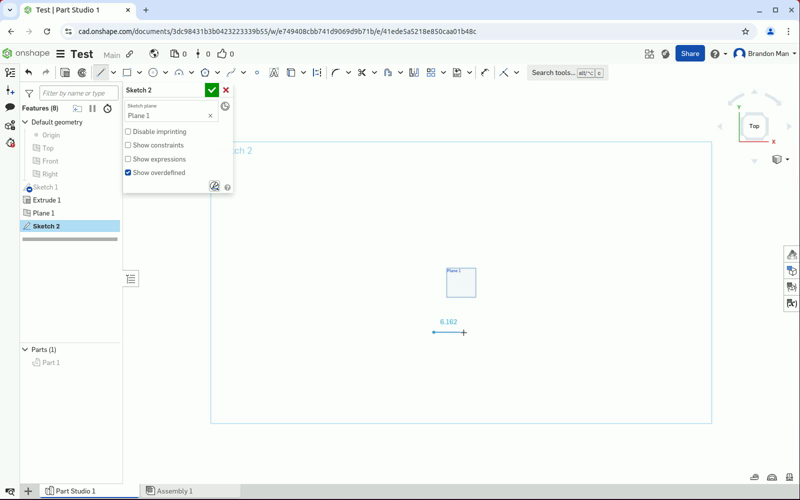
mouse_move(488, 332)
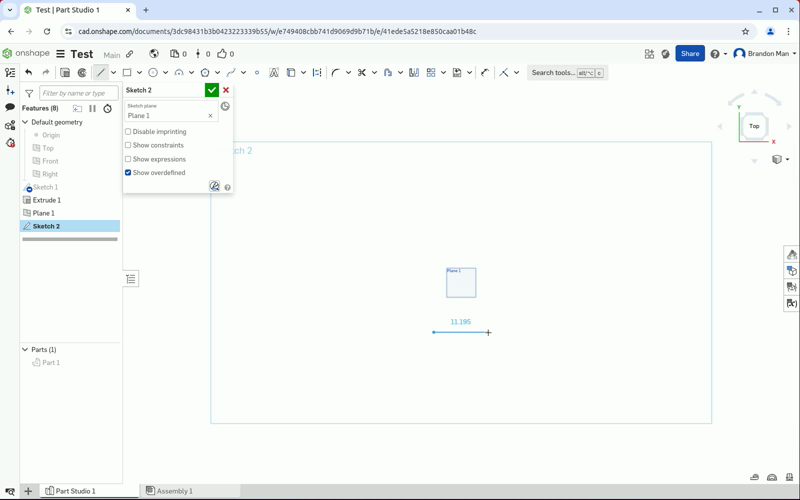
click(488, 332)
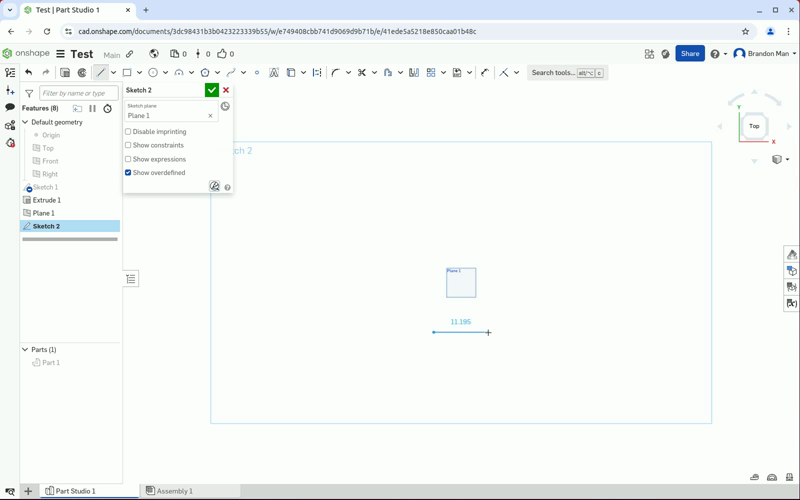
key_up(shift)
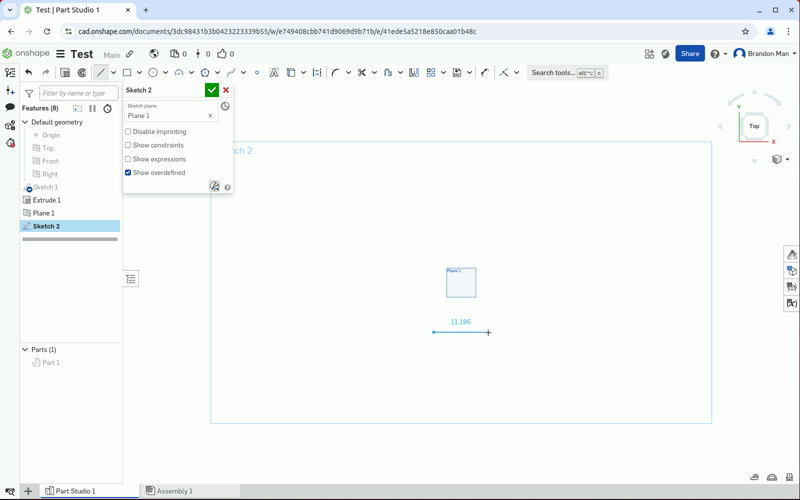
key_down(shift)
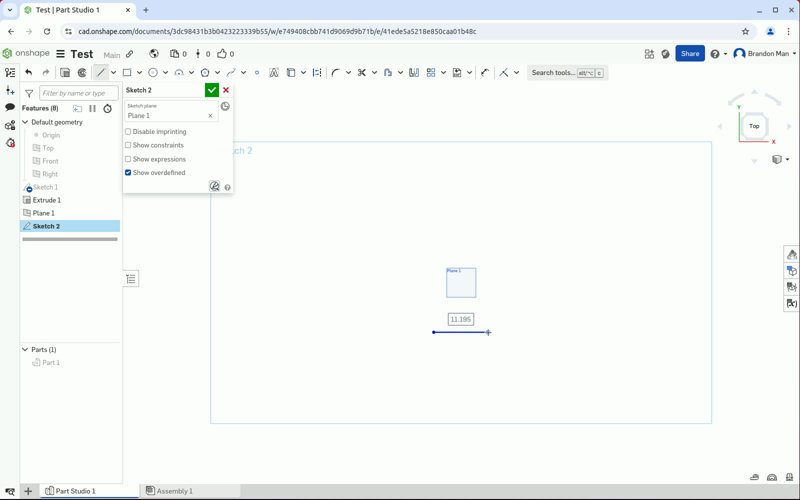
mouse_move(518, 332)
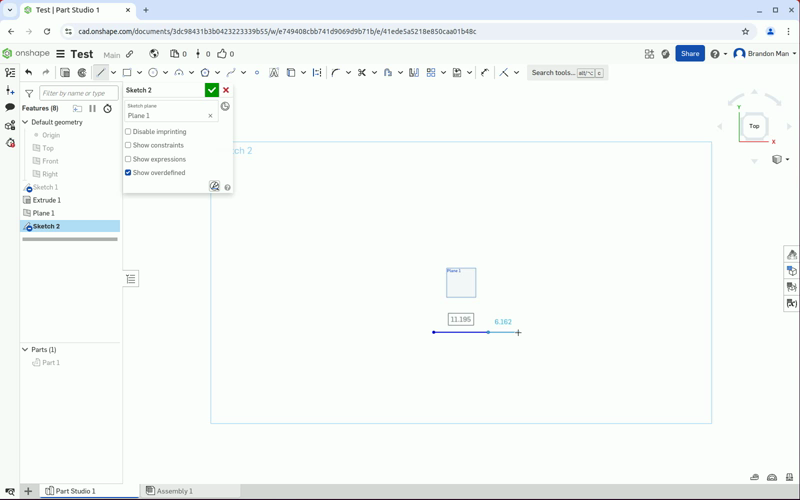
mouse_move(488, 282)
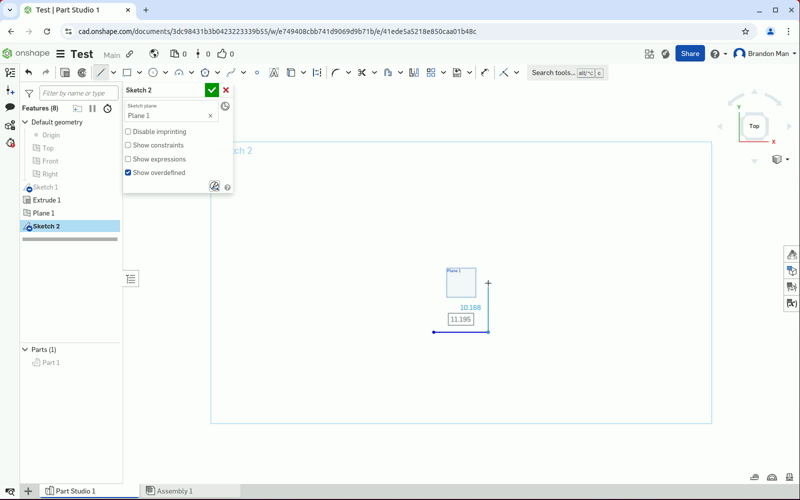
click(488, 282)
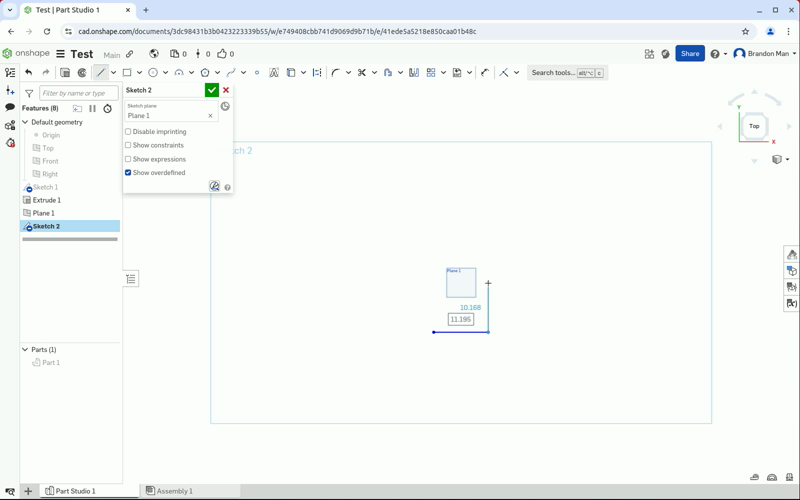
key_up(shift)
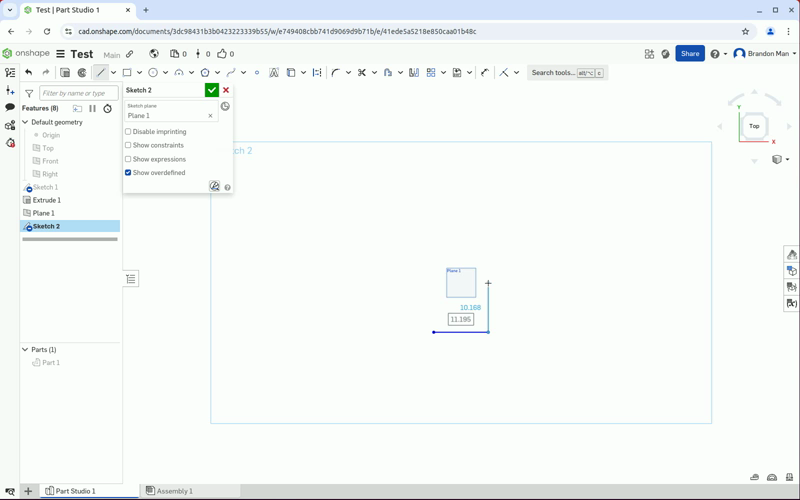
key(esc)
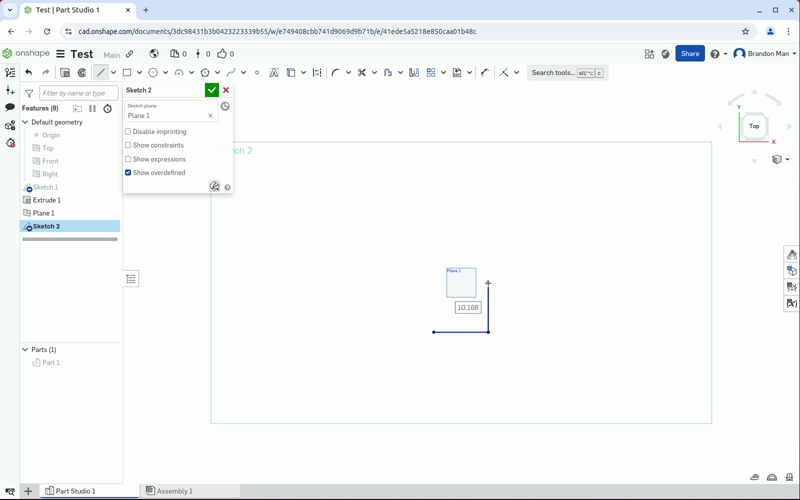
key(a)
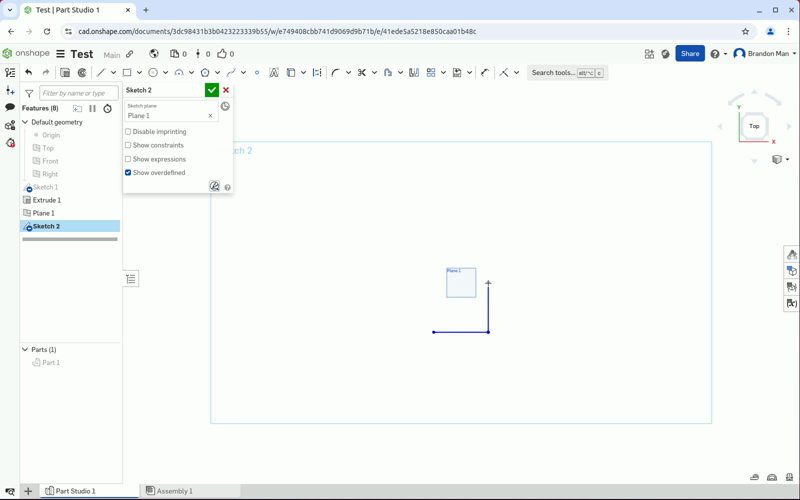
mouse_move(488, 282)
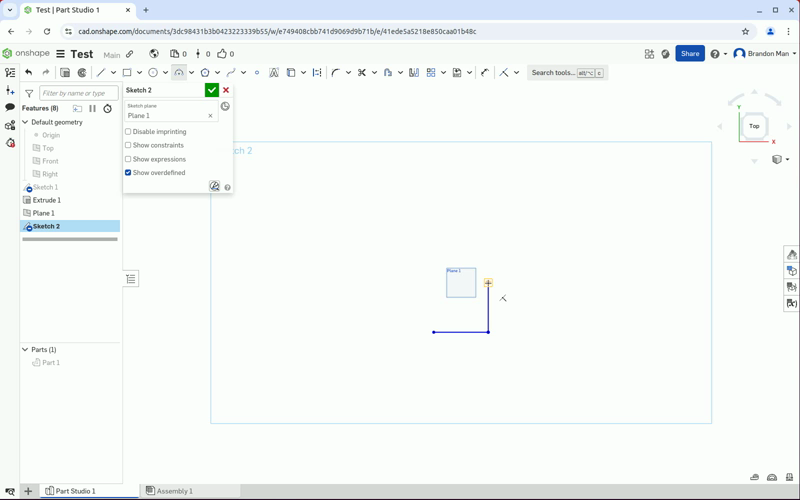
click(488, 282)
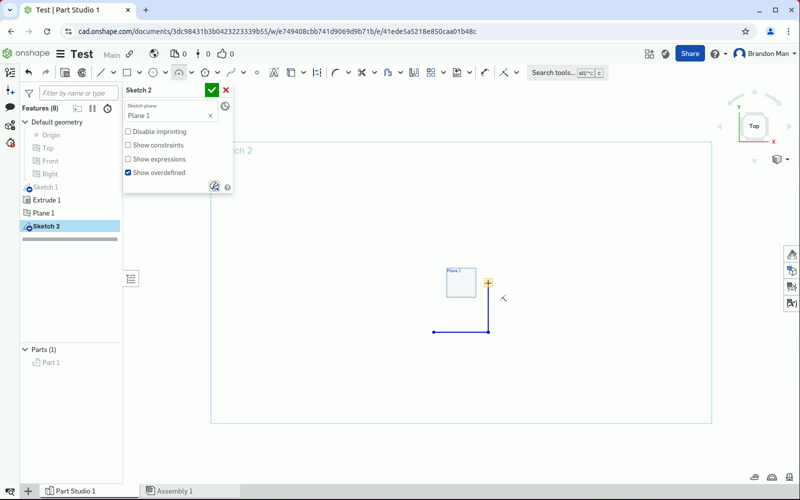
key_down(shift)
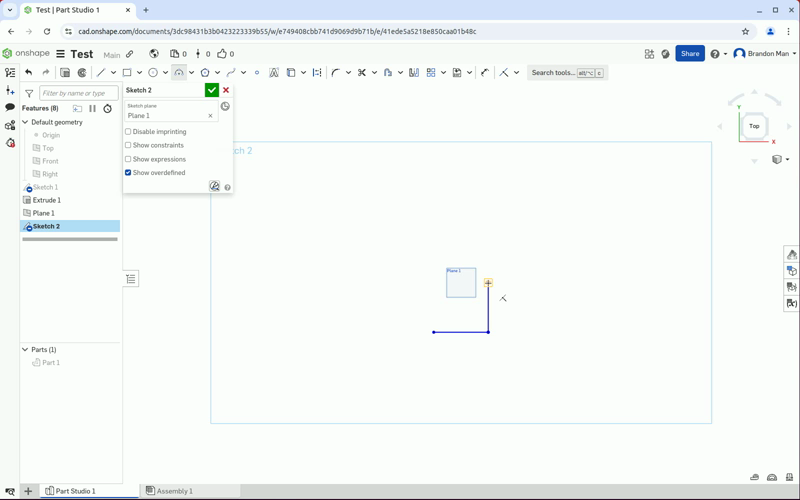
mouse_move(433, 282)
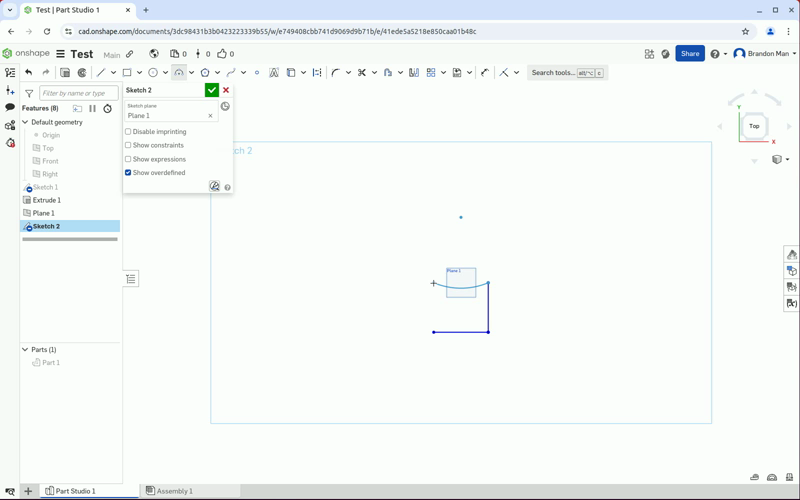
click(433, 282)
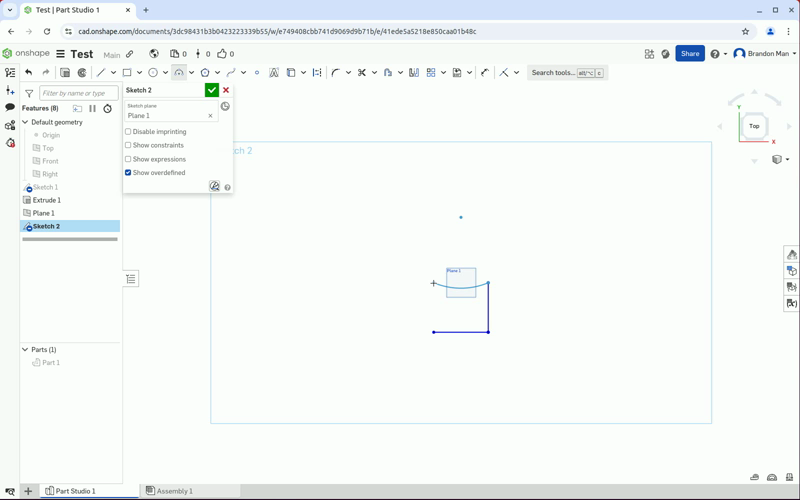
mouse_move(461, 309)
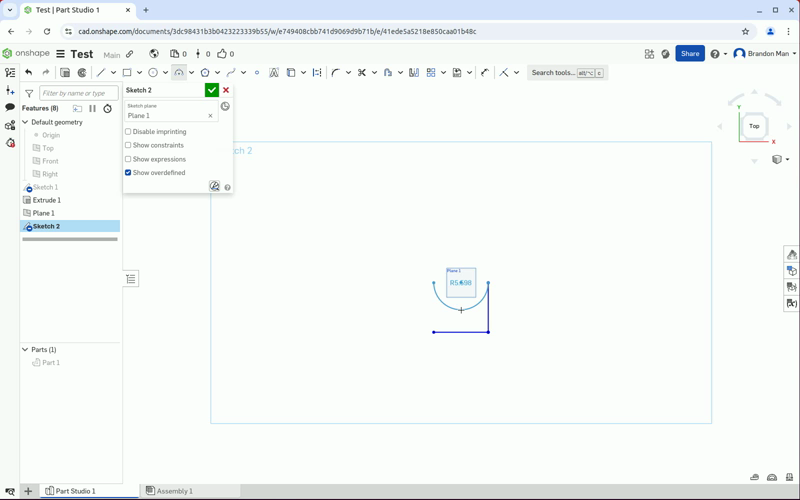
click(461, 309)
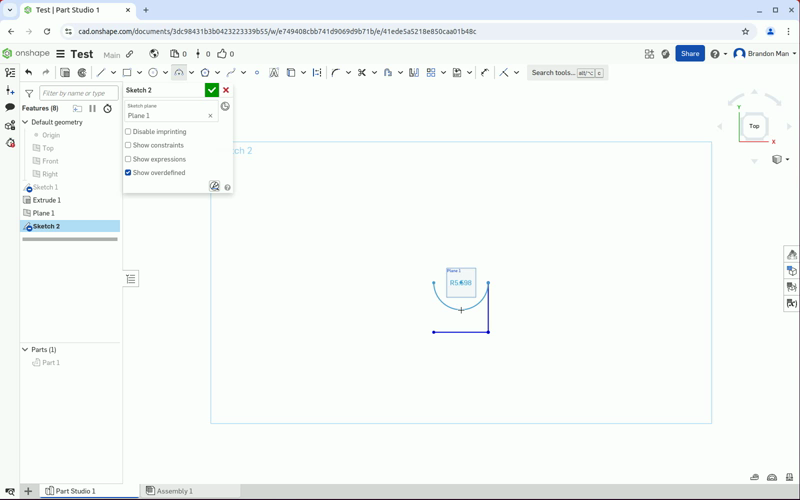
key_up(shift)
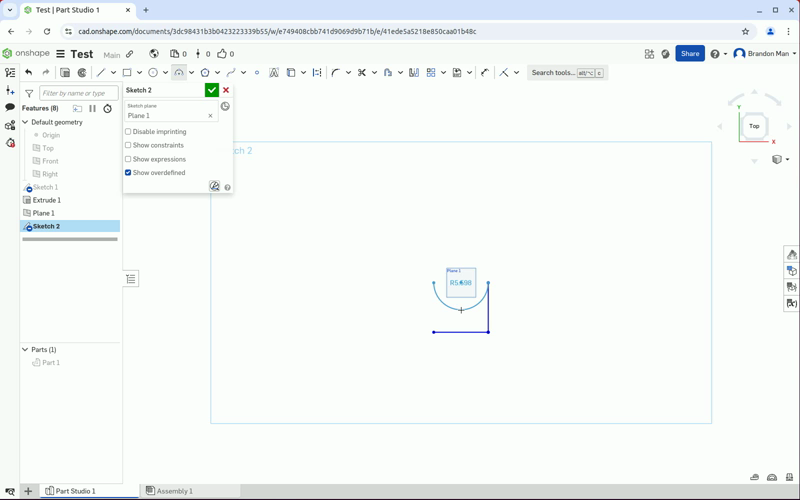
key(esc)
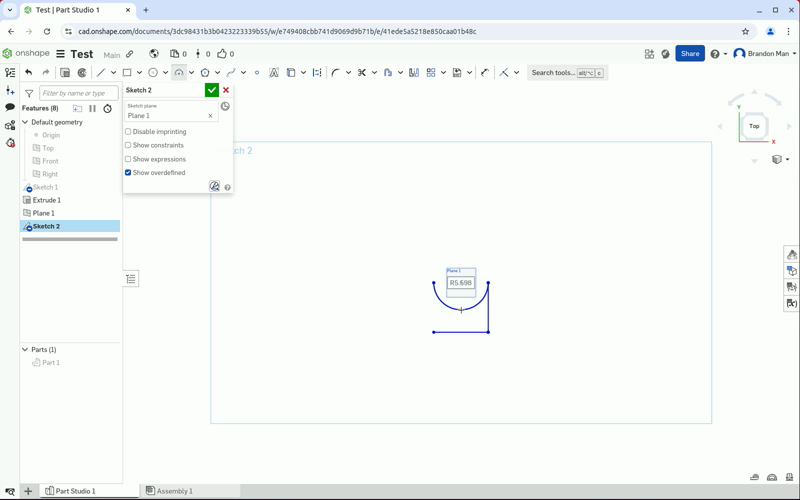
key(l)
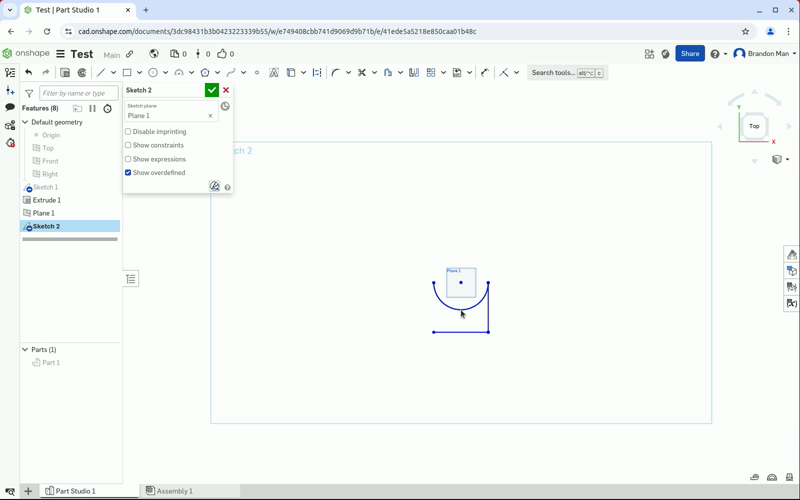
mouse_move(433, 282)
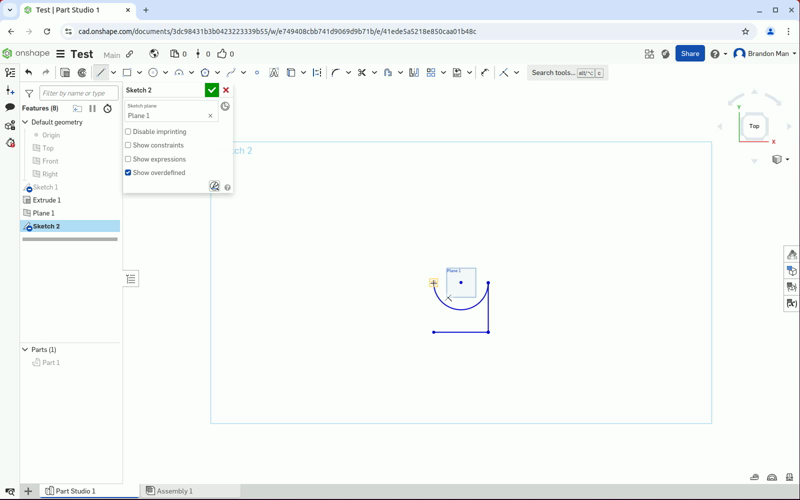
click(433, 282)
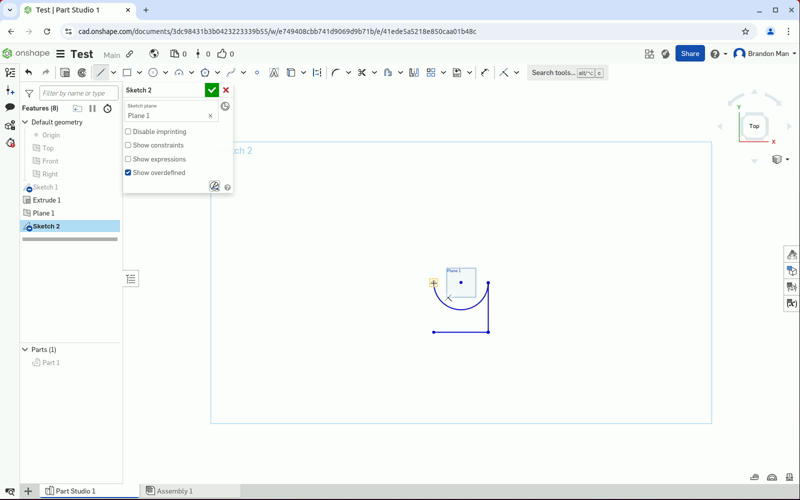
mouse_move(463, 282)
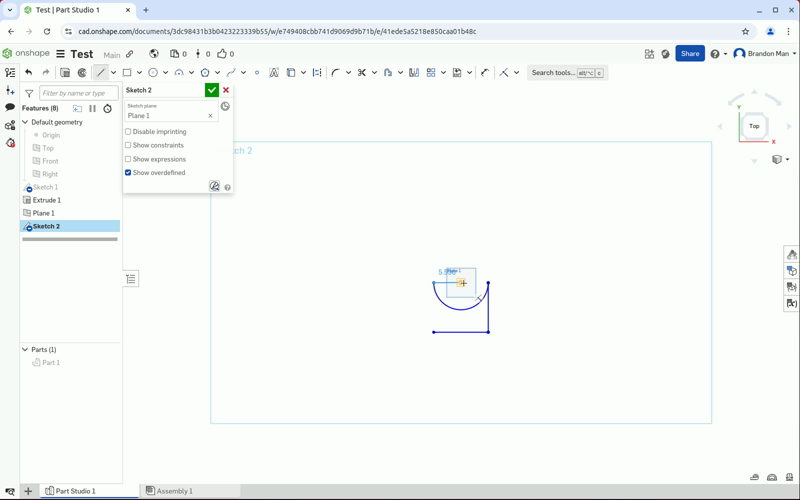
key_down(shift)
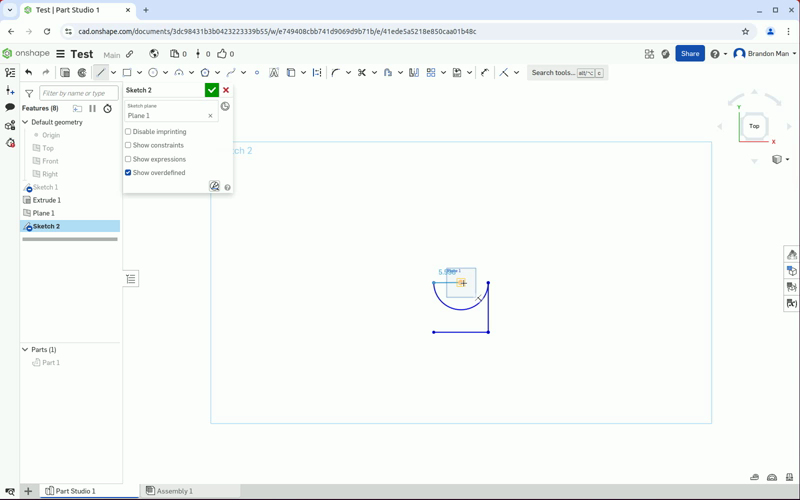
mouse_move(433, 332)
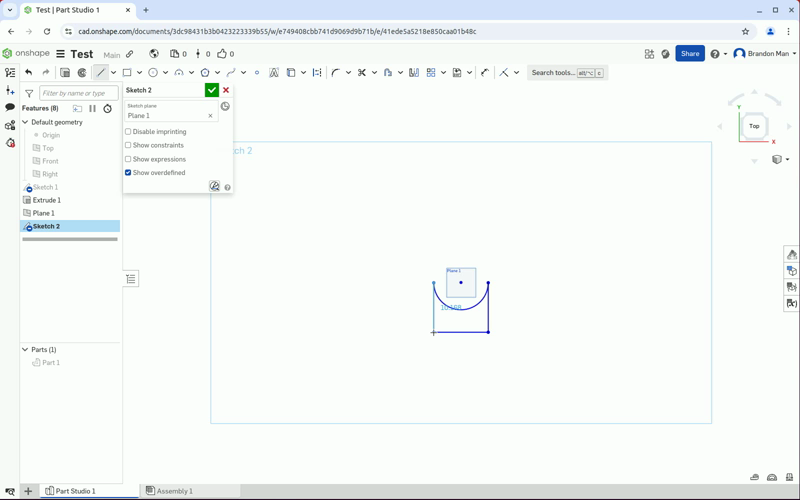
key_up(shift)
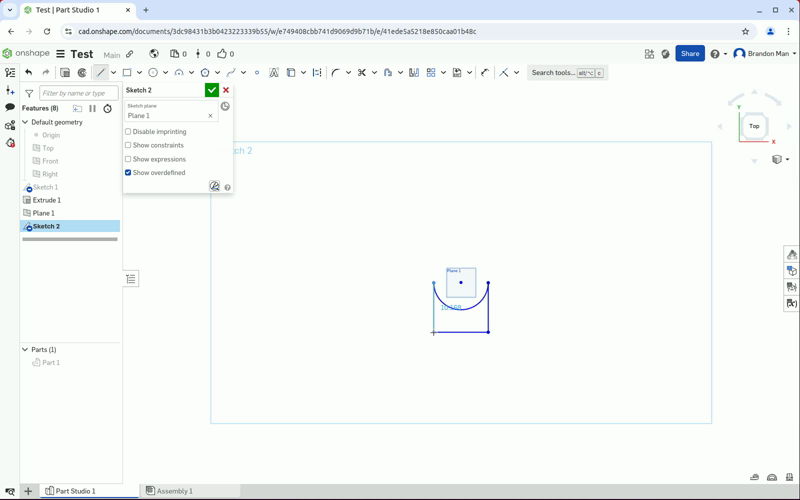
click(433, 332)
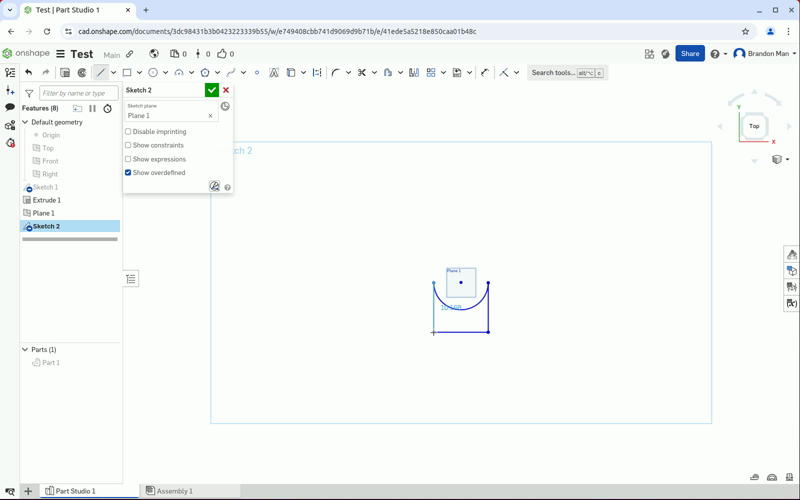
key(esc)
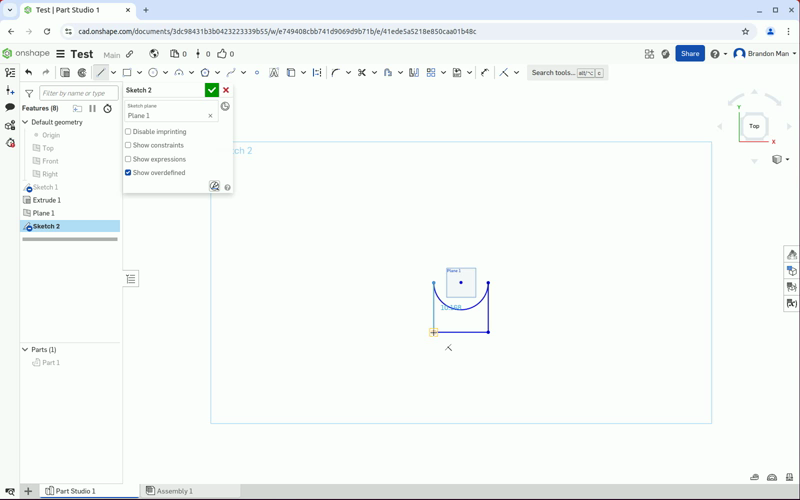
mouse_move(460, 324)
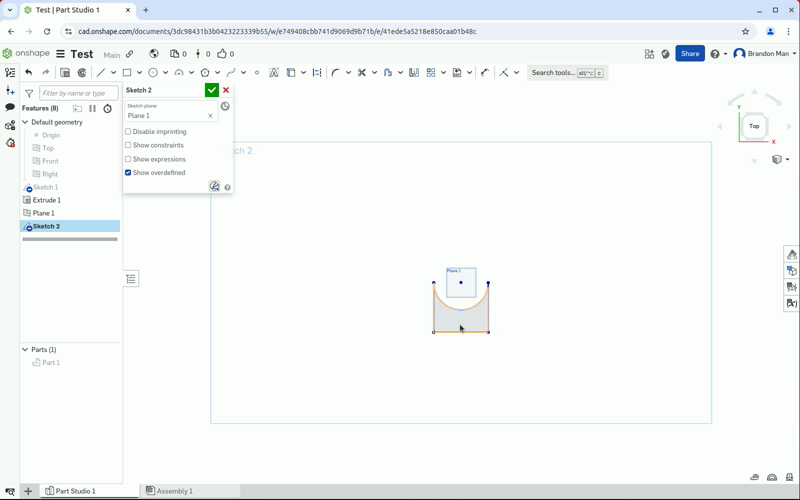
scroll(6)
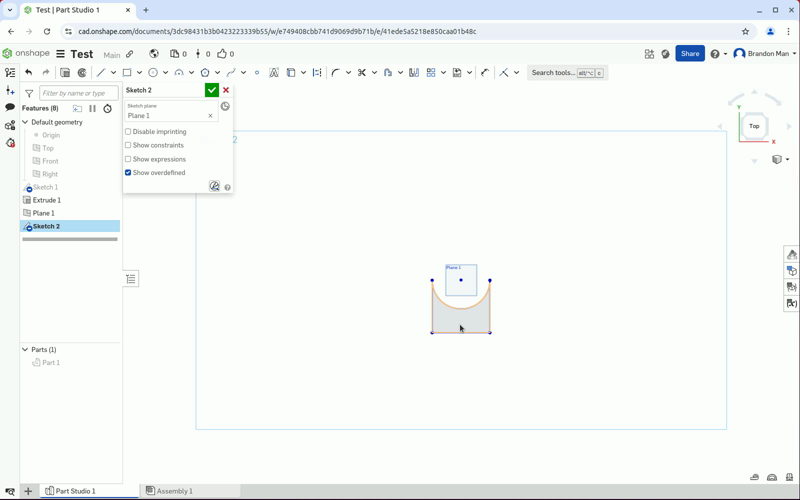
scroll(6)
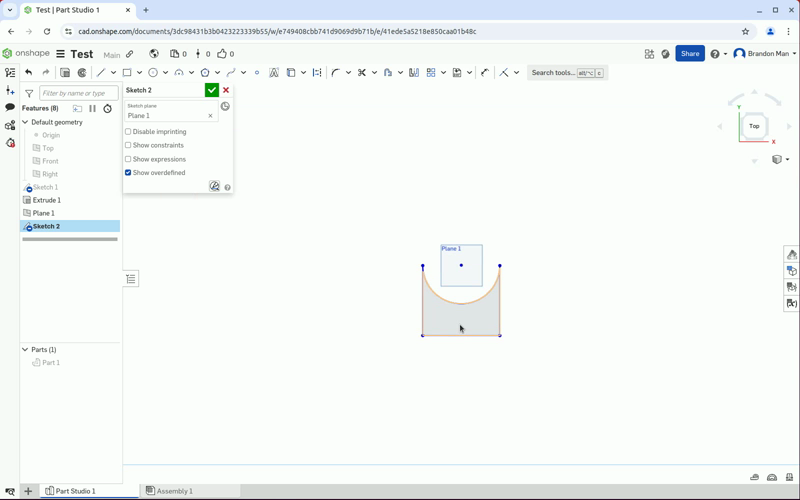
scroll(6)
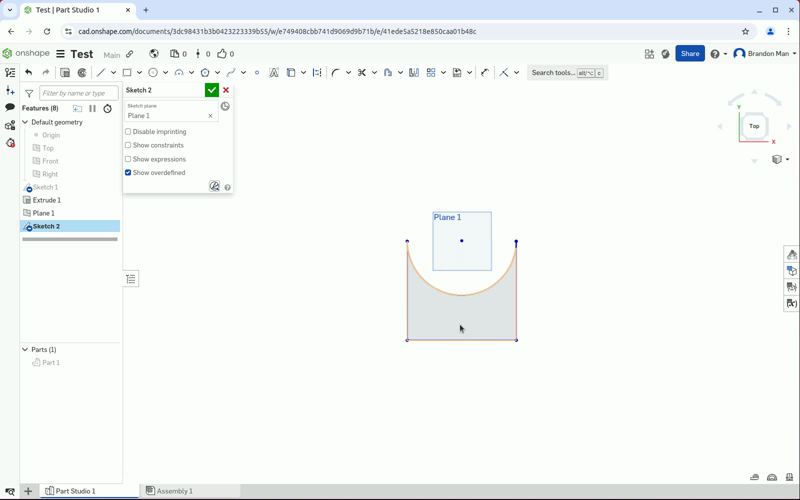
scroll(6)
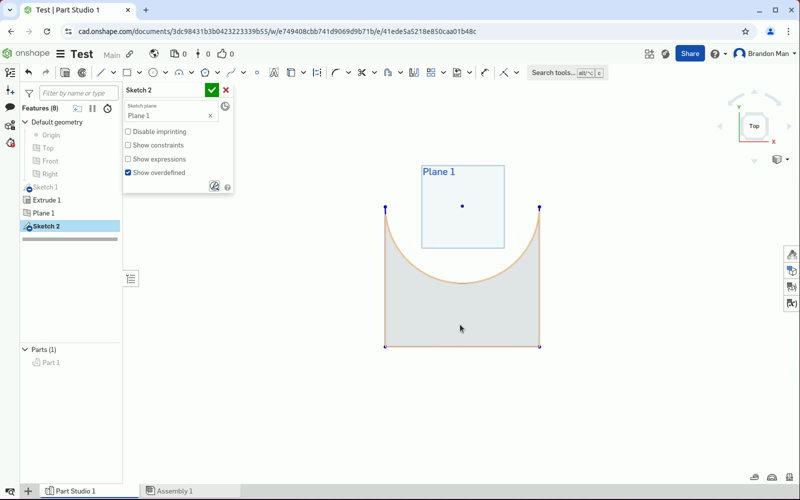
scroll(6)
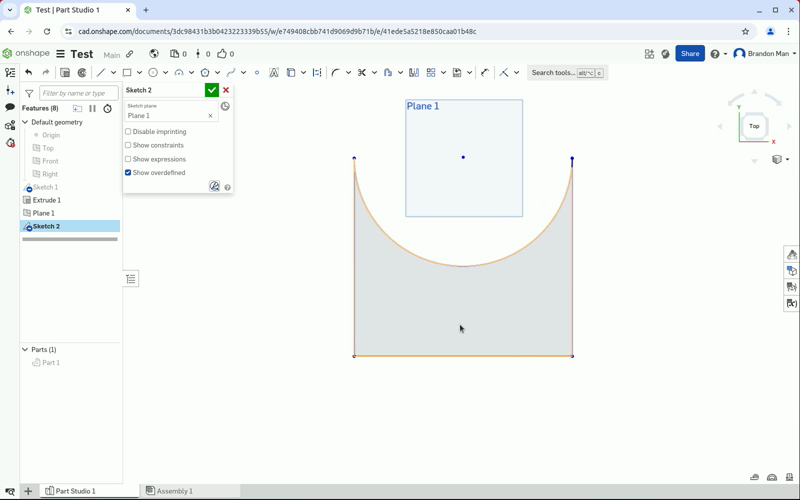
scroll(6)
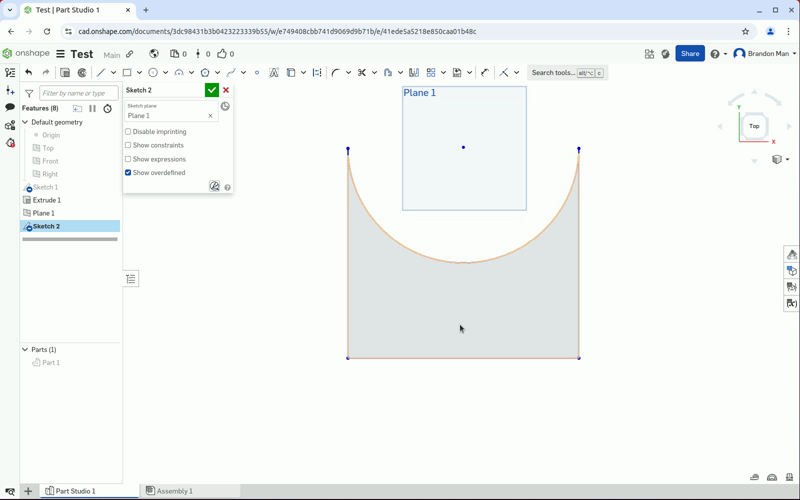
scroll(6)
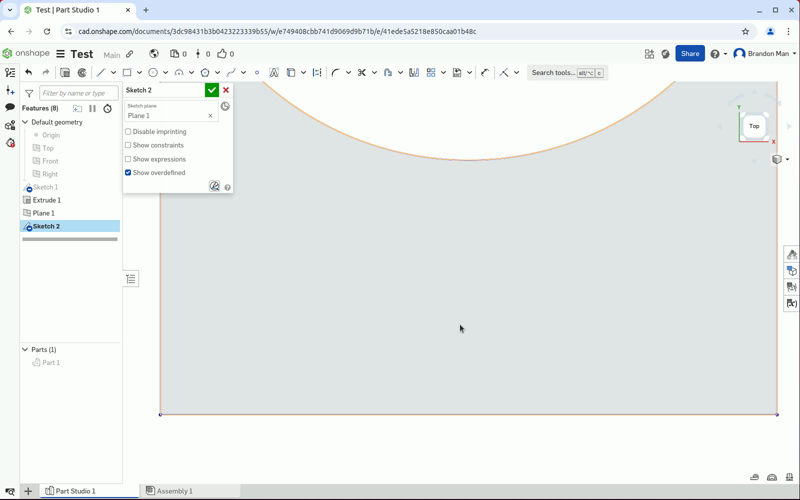
click(460, 324)
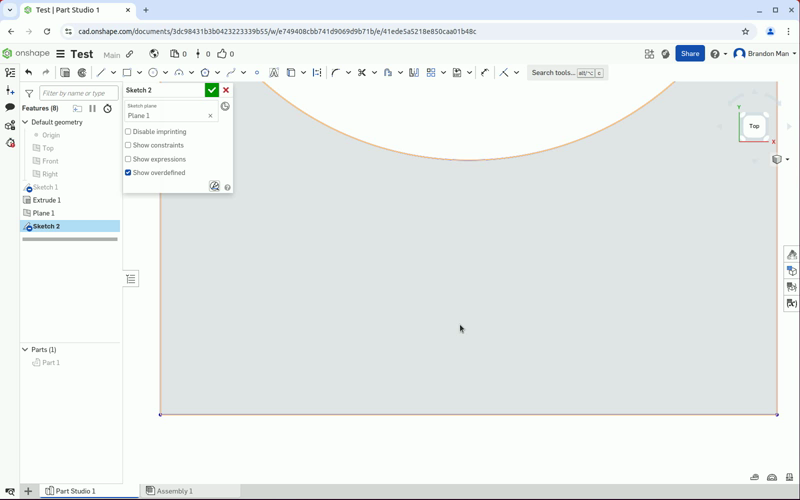
scroll(-6)
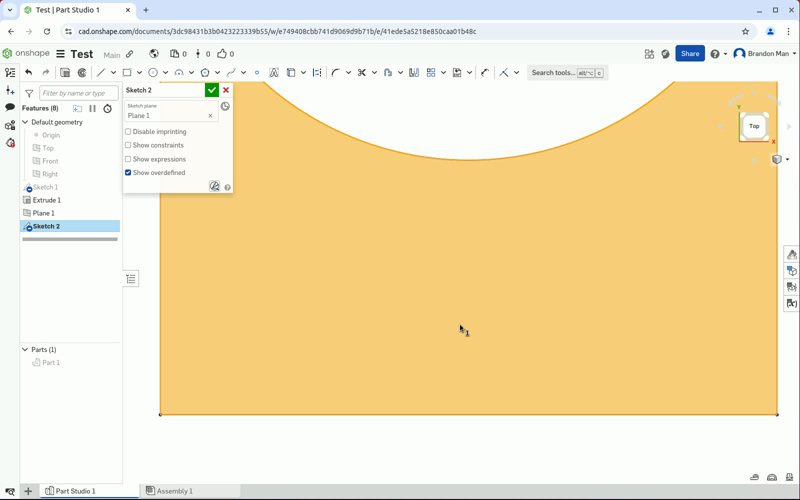
scroll(-6)
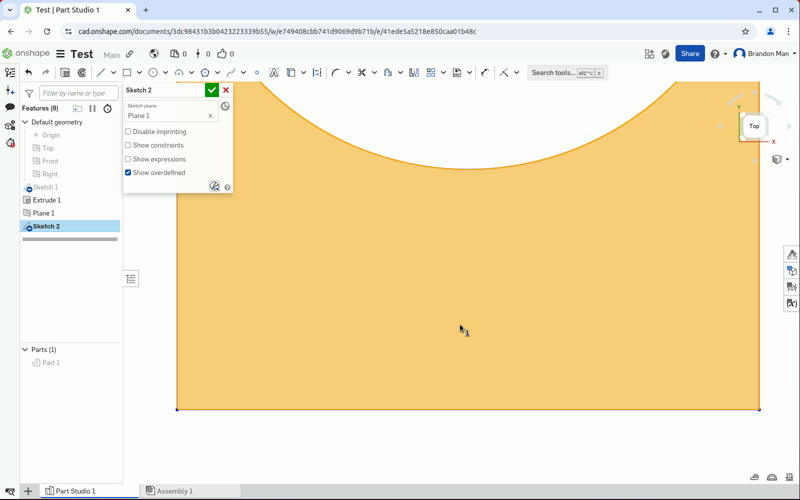
scroll(-6)
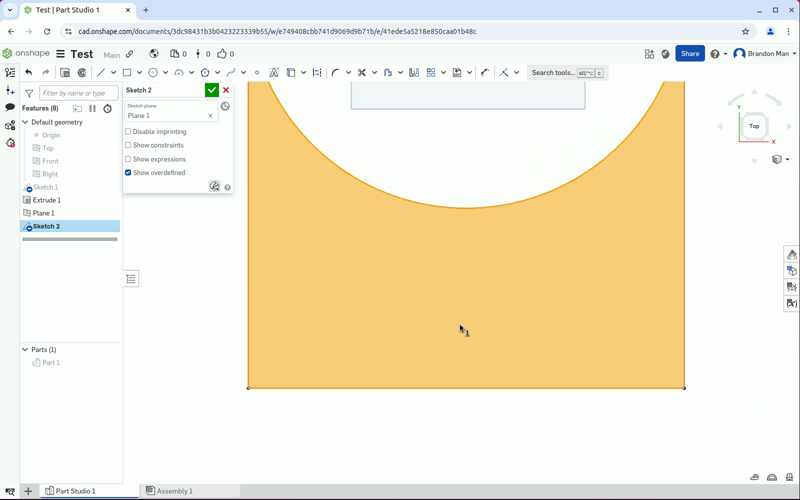
scroll(-6)
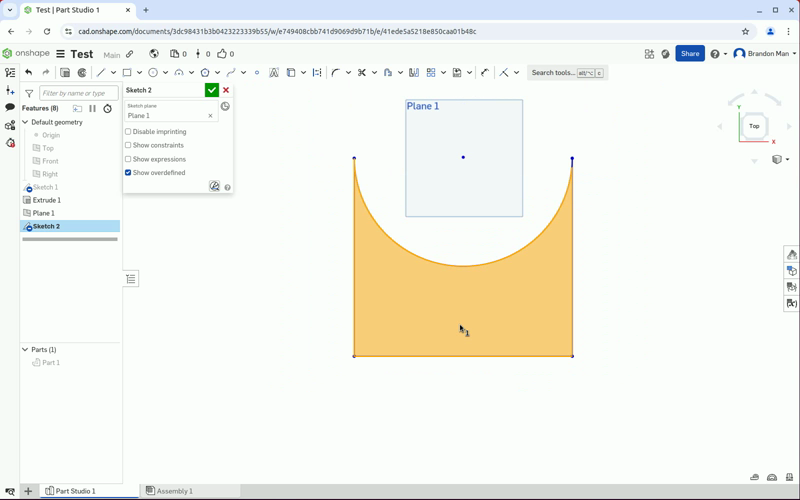
scroll(-6)
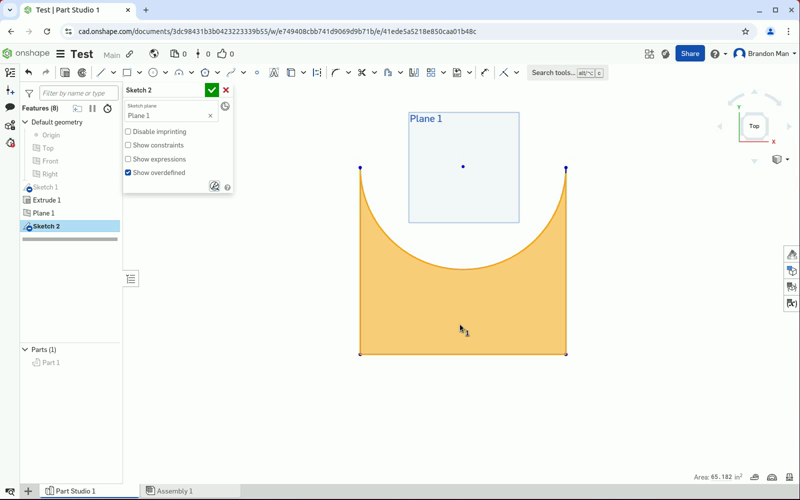
scroll(-6)
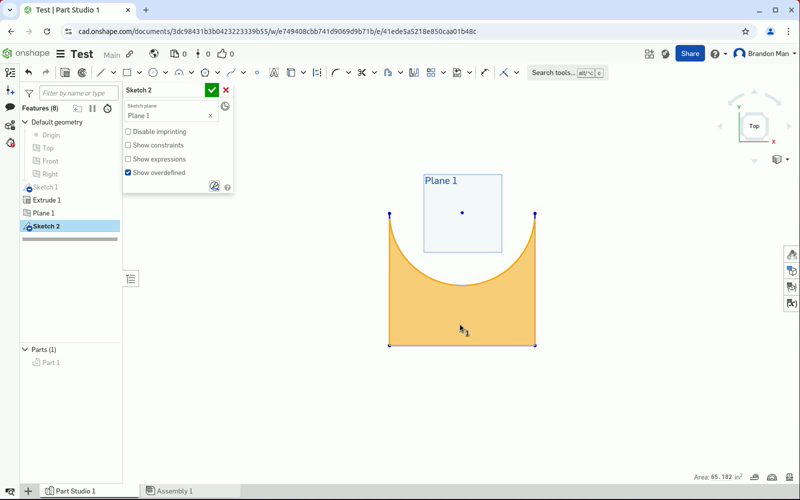
scroll(-6)
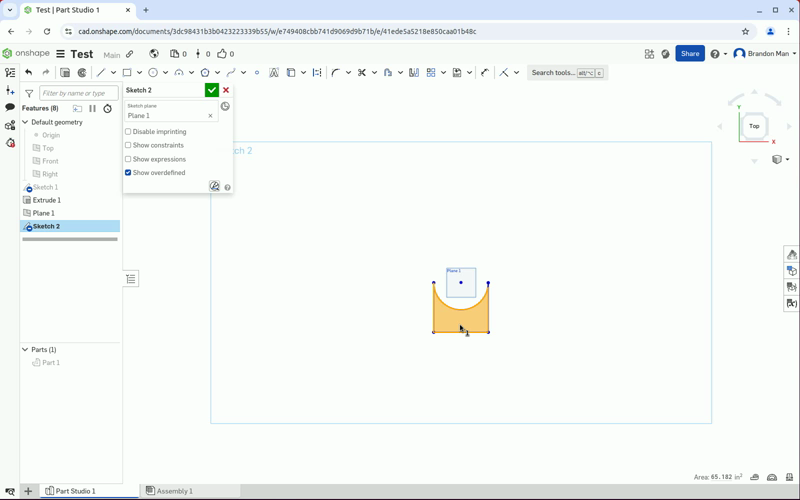
mouse_move(73, 352)
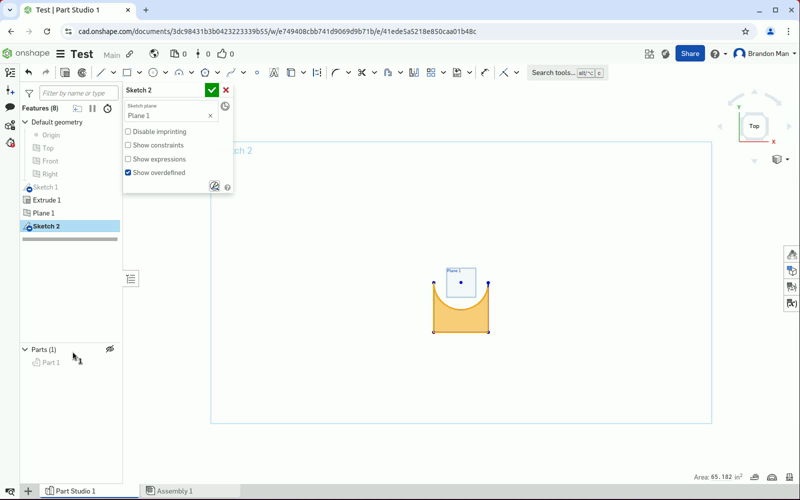
key(shift+y)
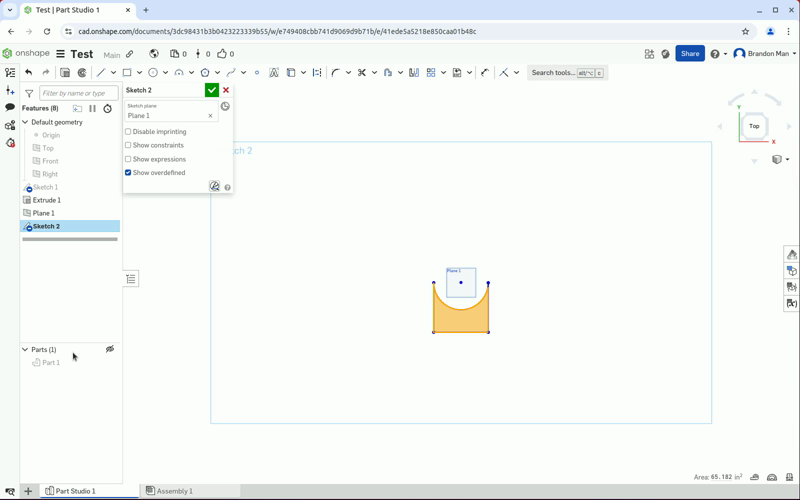
key(shift+e)
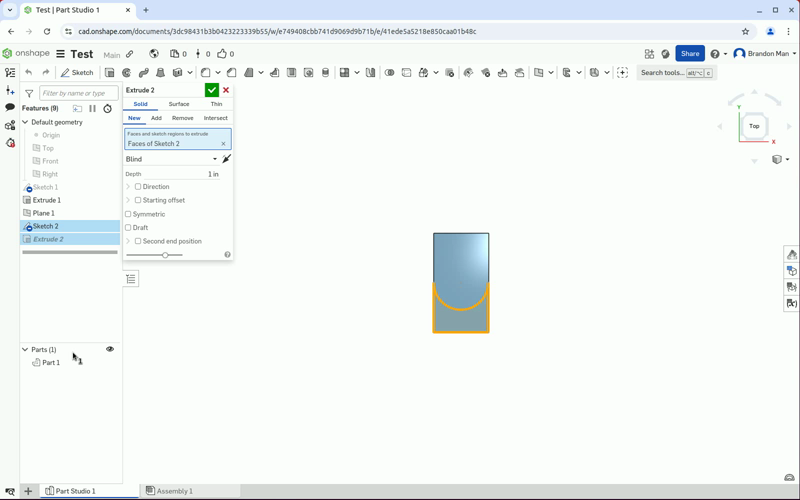
mouse_move(143, 106)
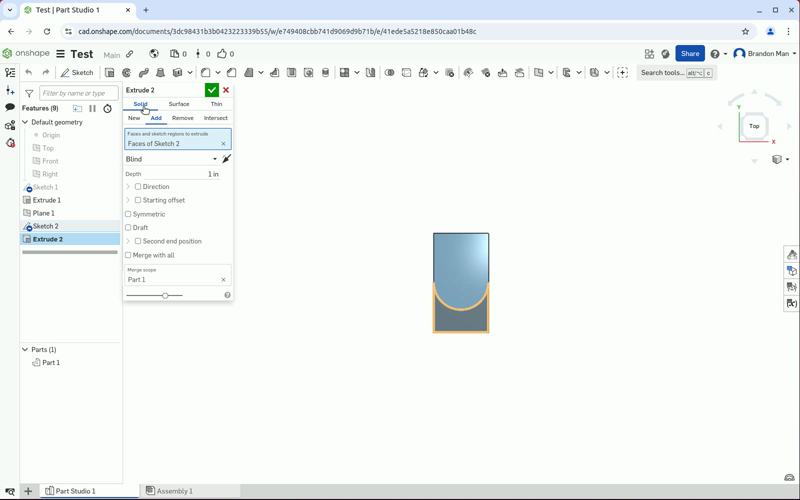
click(143, 106)
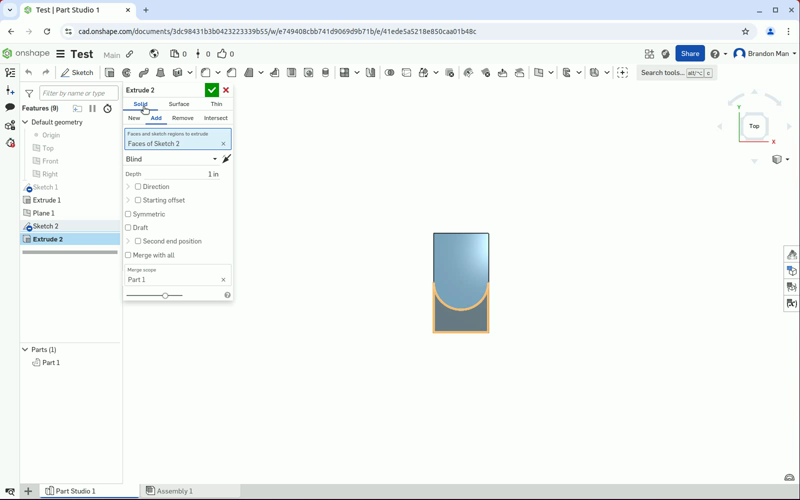
mouse_move(186, 120)
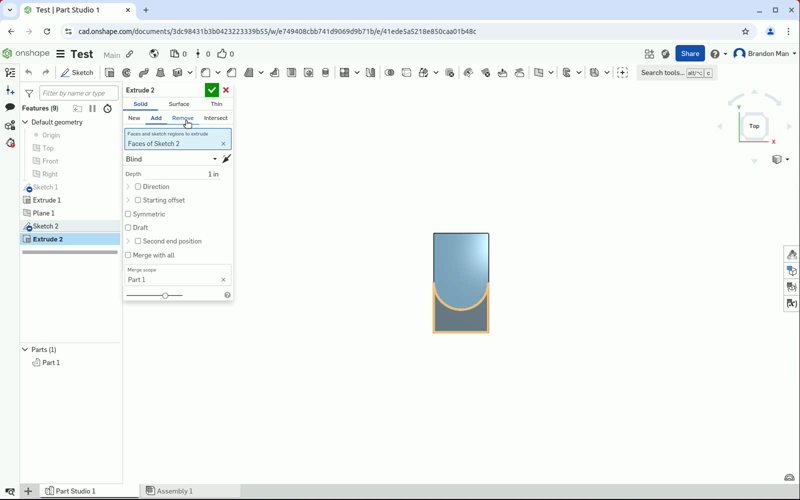
click(186, 120)
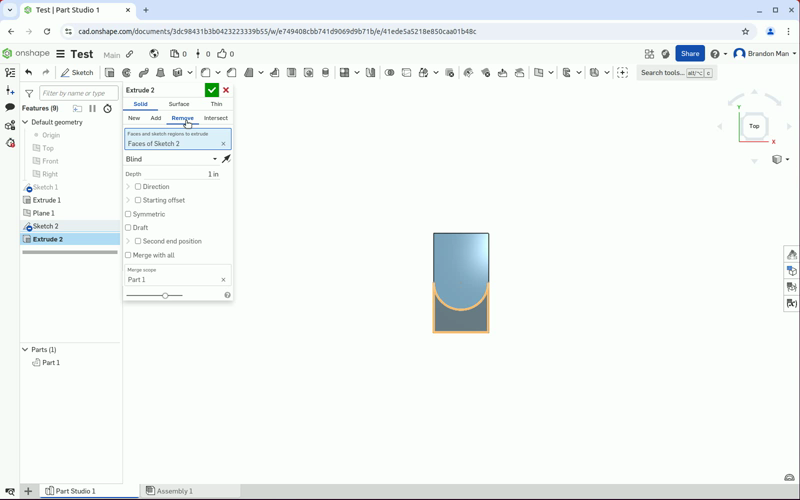
key(tab, 4)
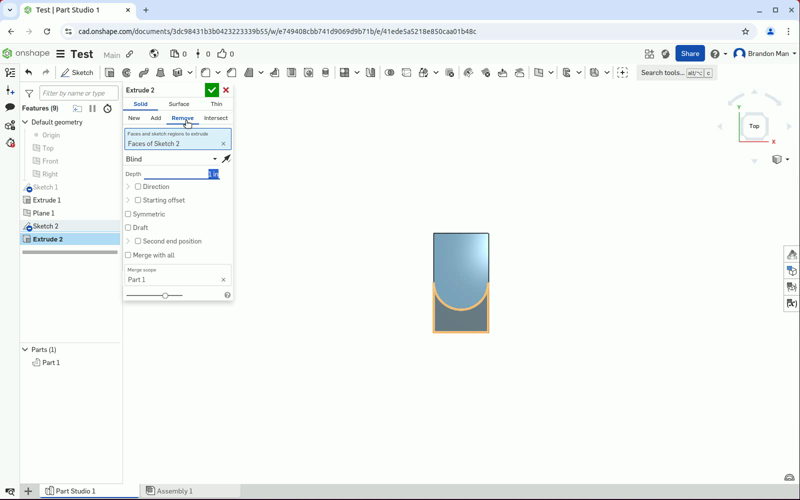
text(6.499)
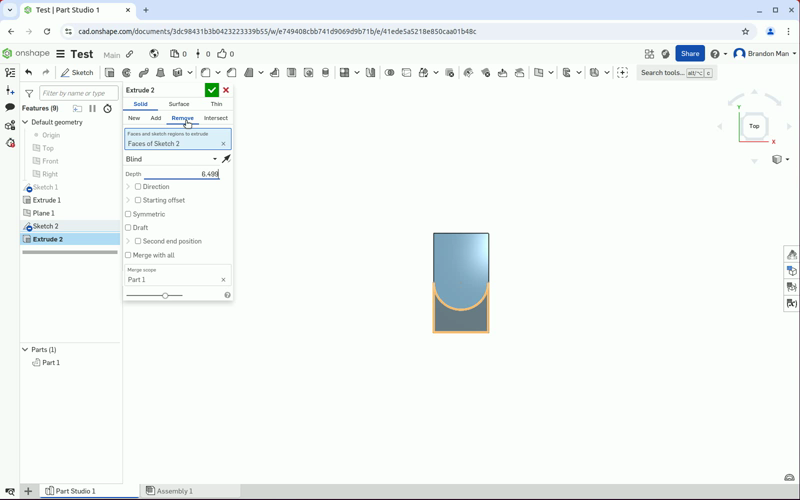
key(tab, 6)
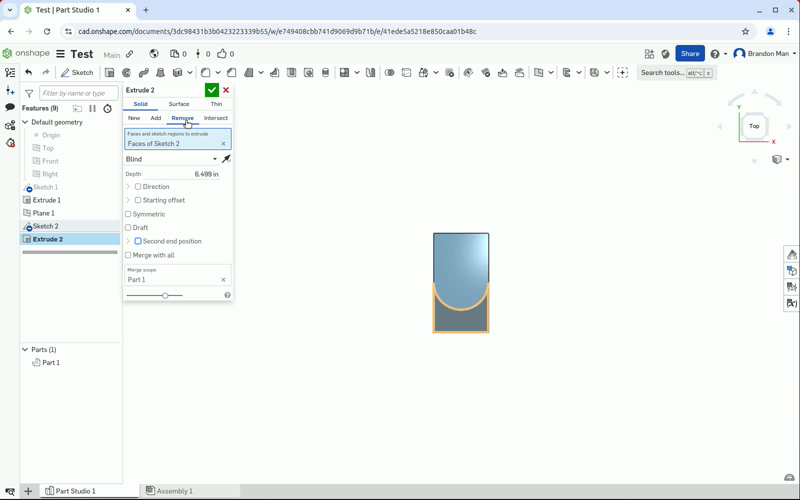
key(space)
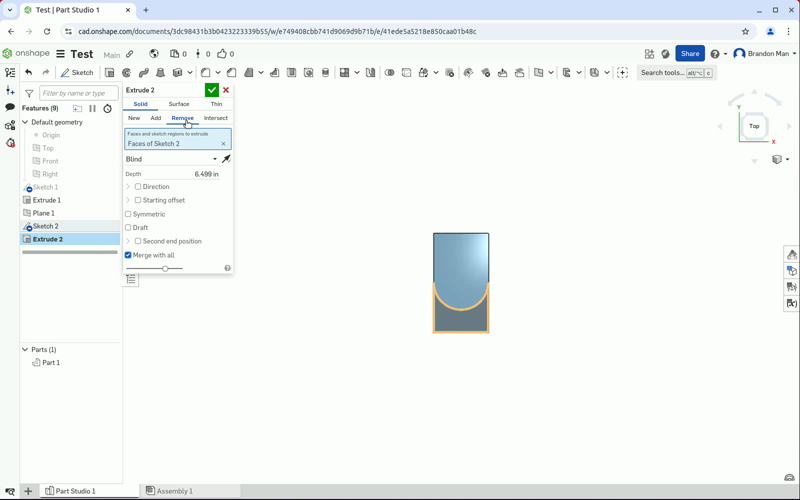
key(enter)
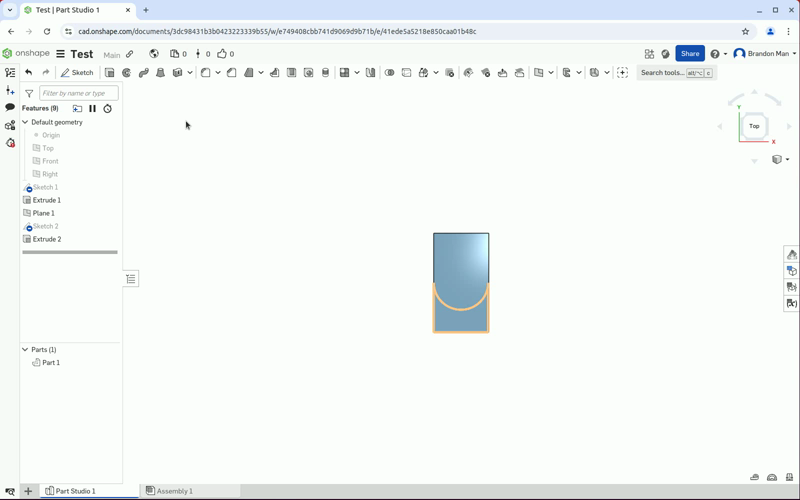
key(shift+h)
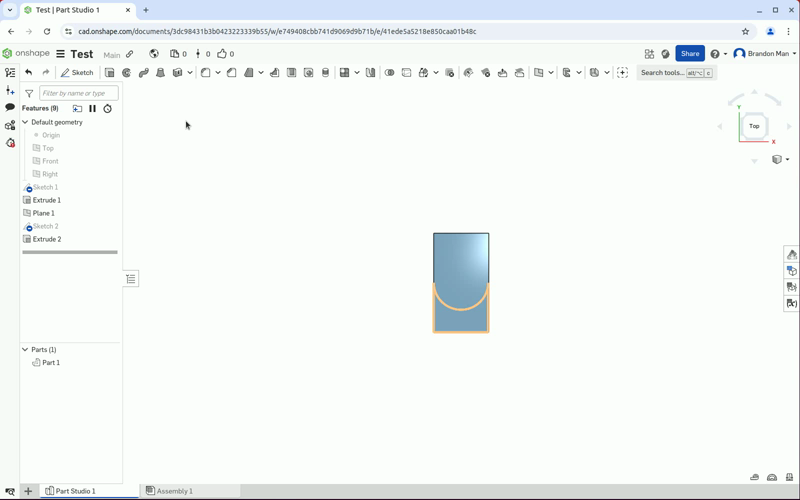
key(shift+h)
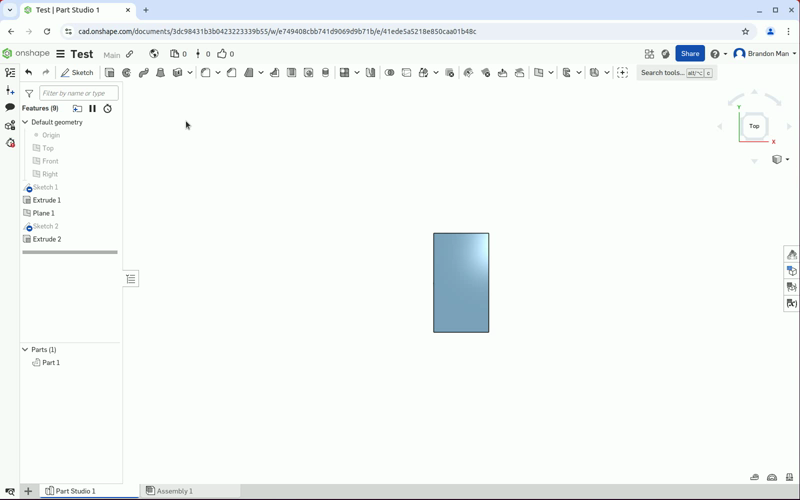
mouse_move(73, 189)
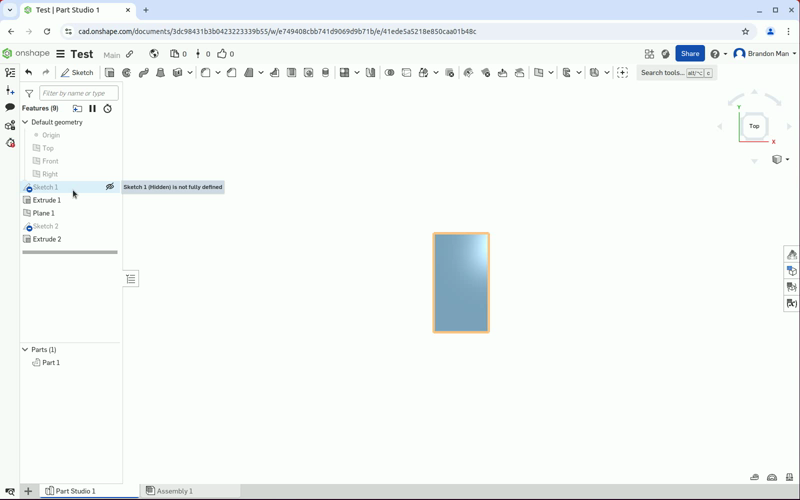
click(73, 189)
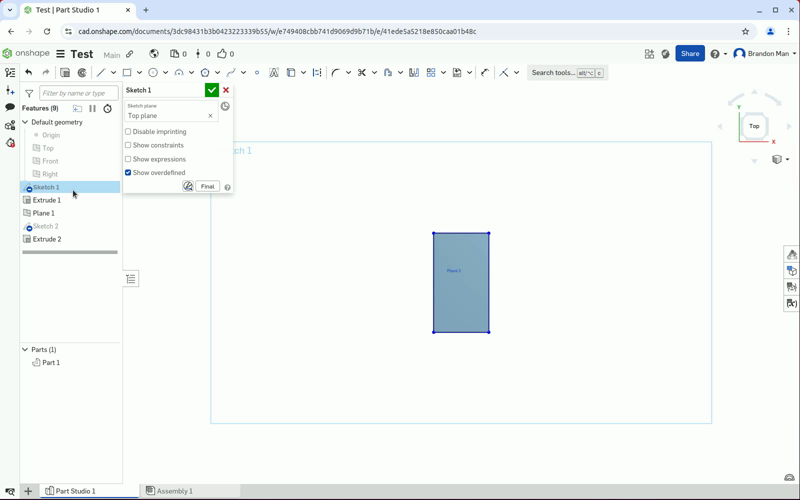
mouse_move(229, 92)
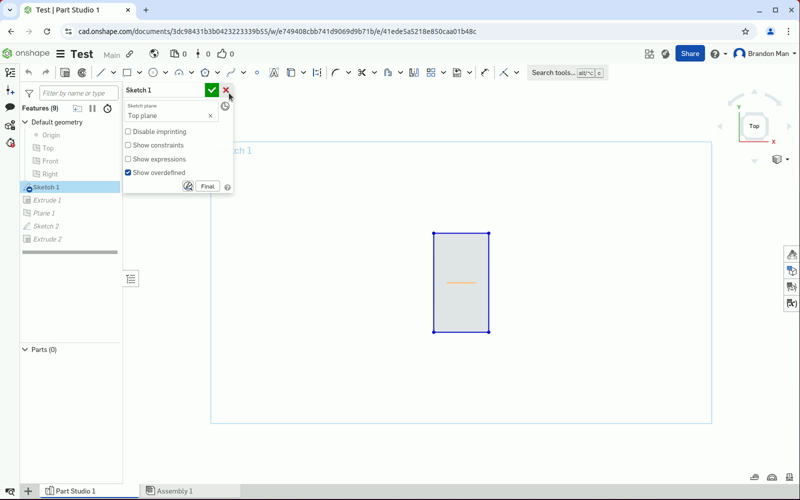
click(229, 92)
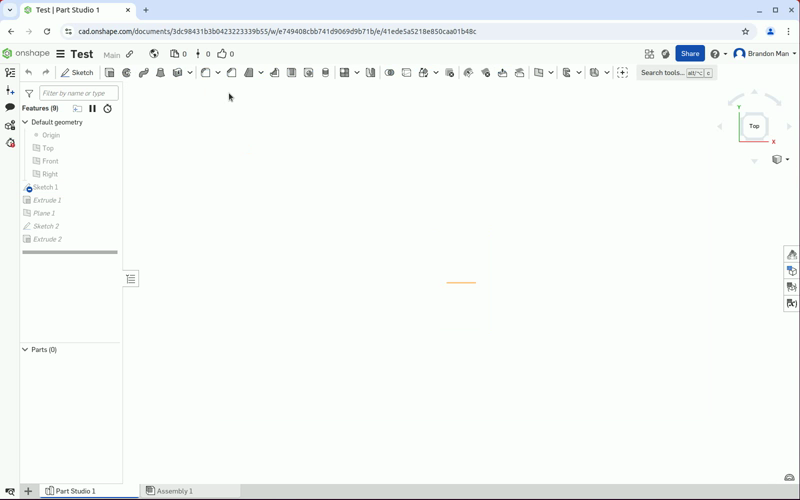
key(shift+s)
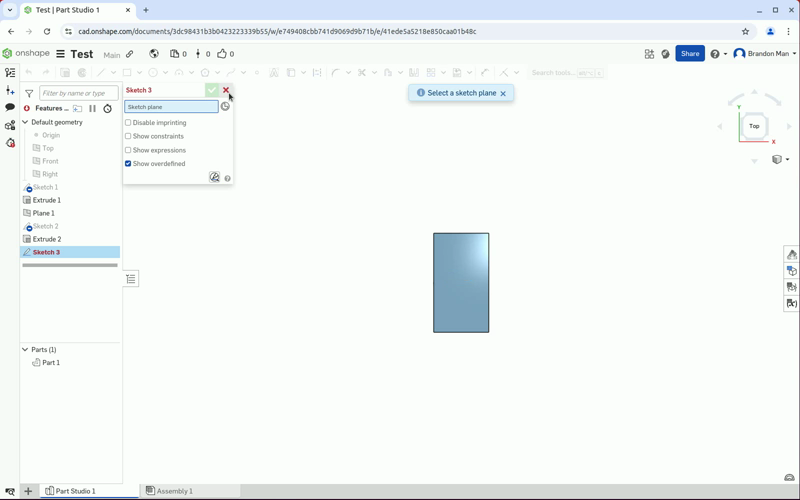
mouse_move(73, 215)
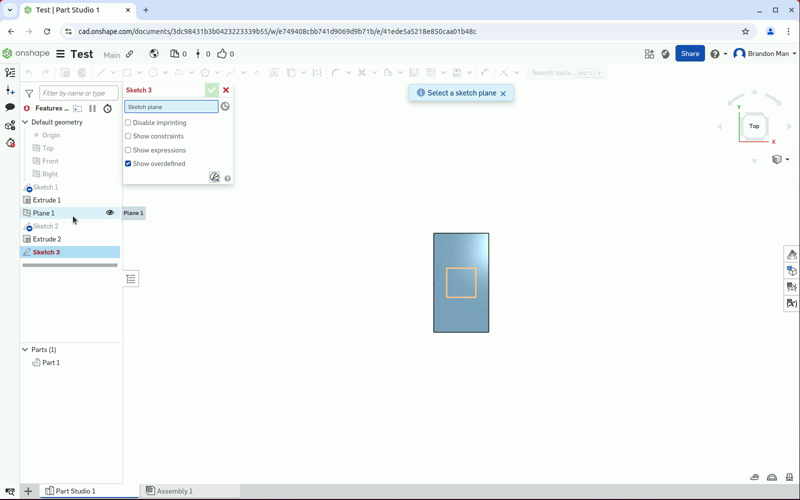
click(73, 215)
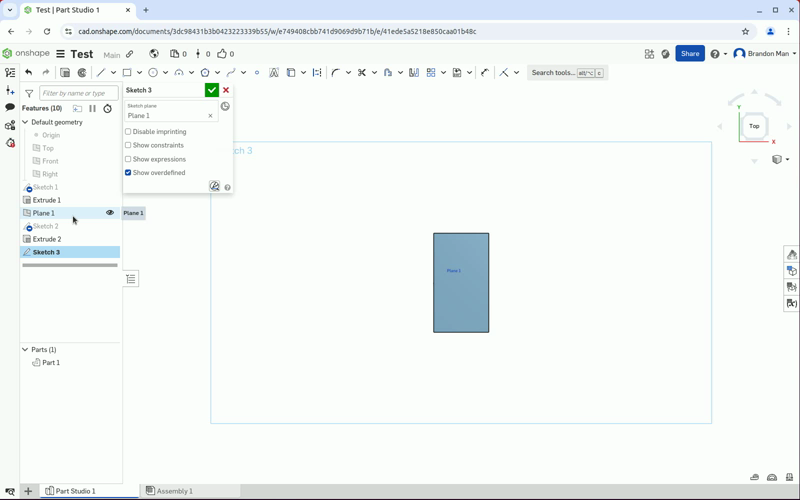
mouse_move(73, 352)
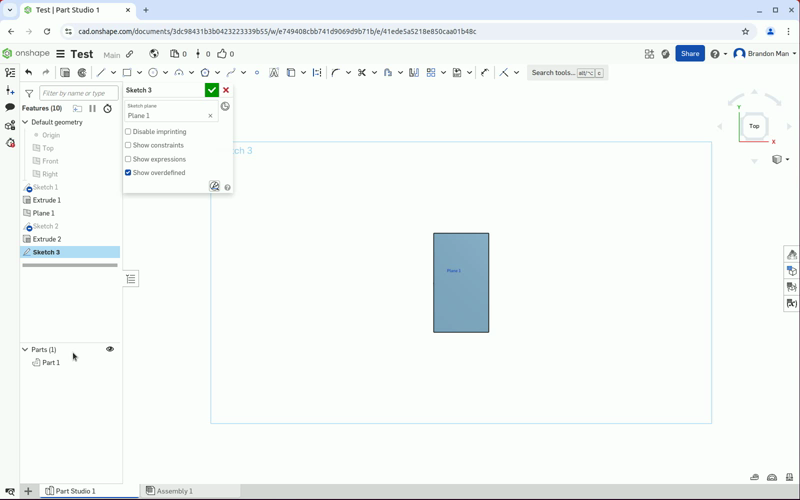
key(y)
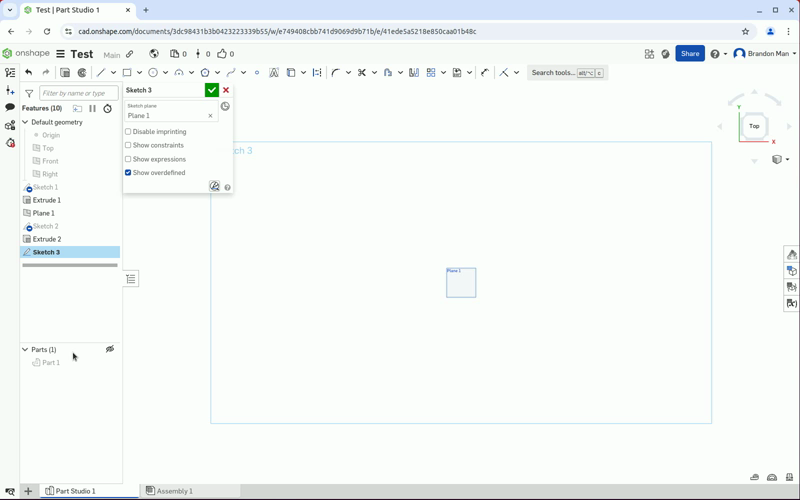
key(l)
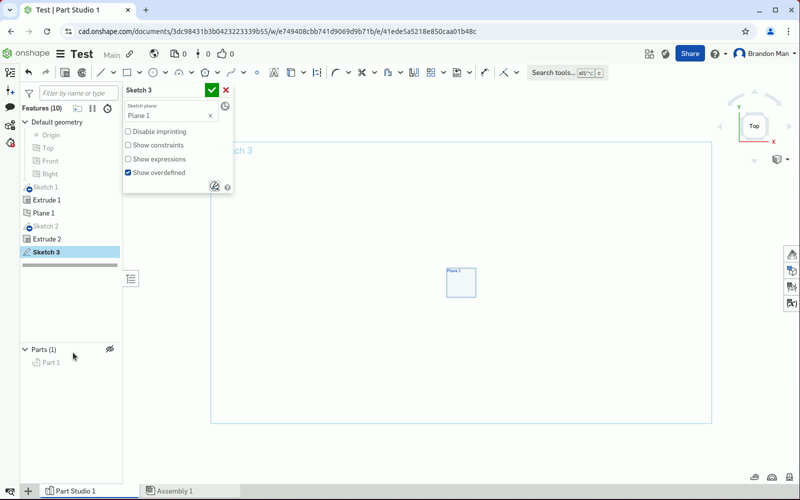
key_down(shift)
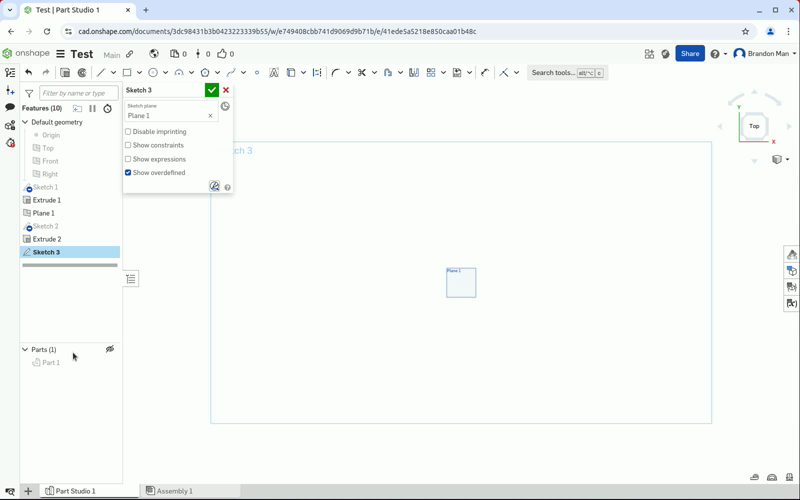
mouse_move(433, 251)
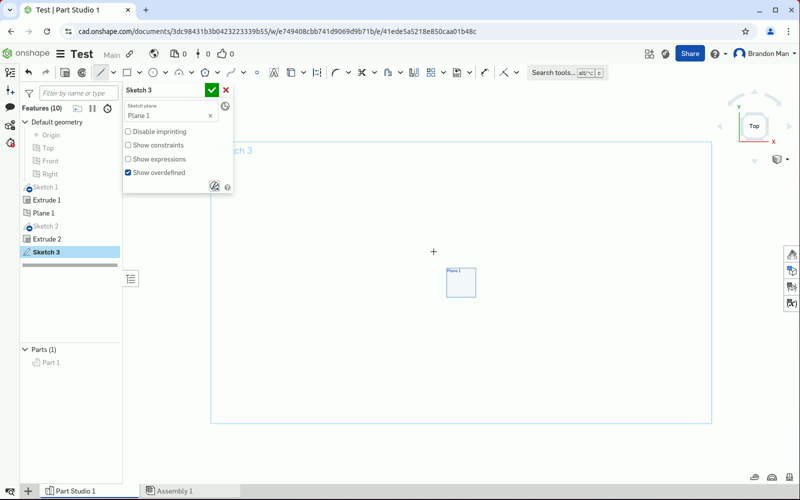
click(433, 251)
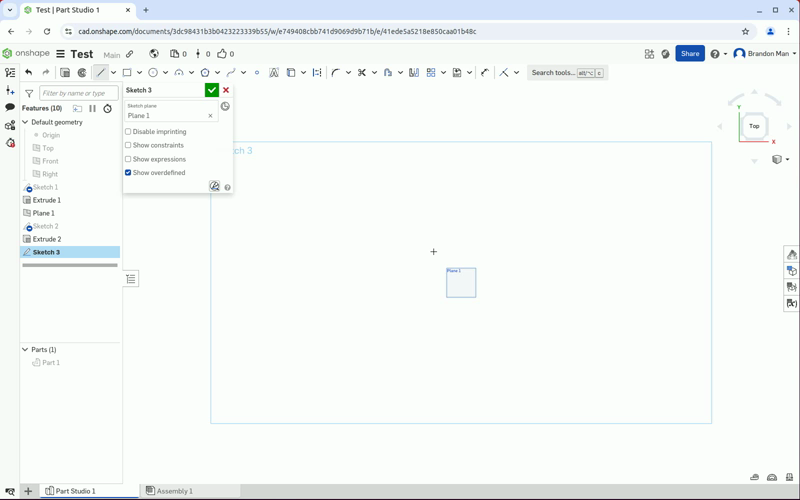
key_up(shift)
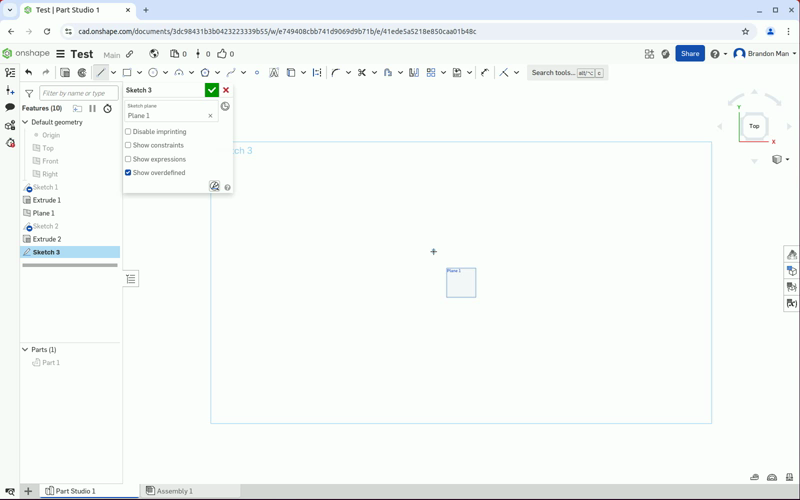
key_down(shift)
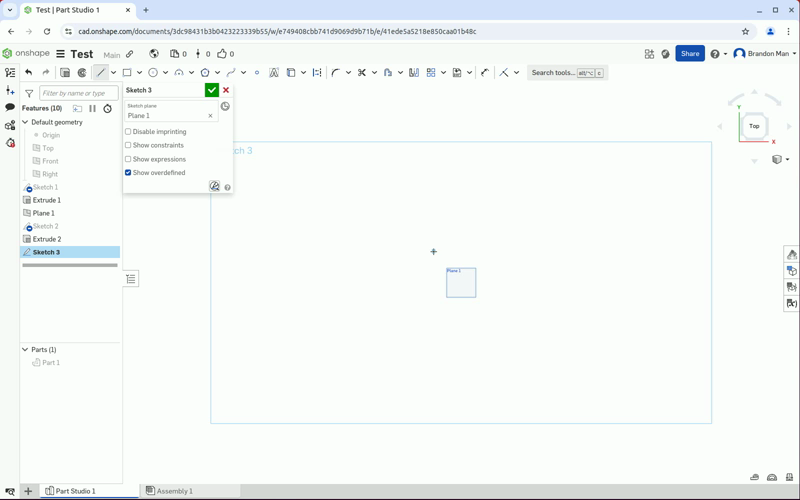
mouse_move(463, 251)
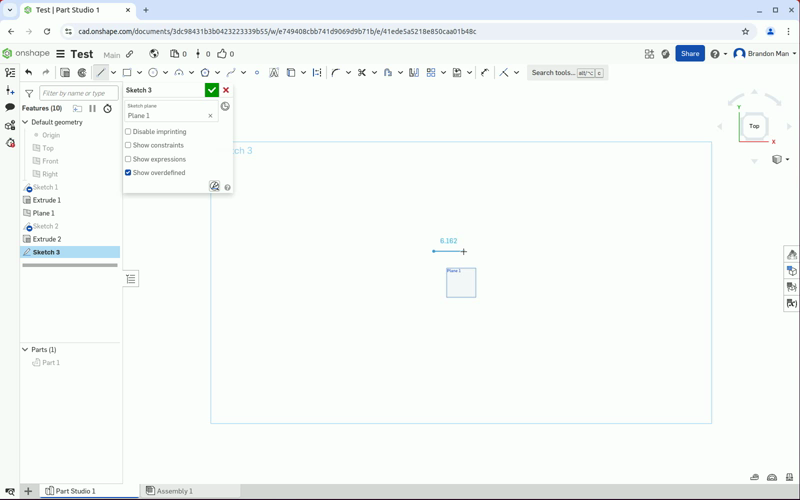
mouse_move(488, 251)
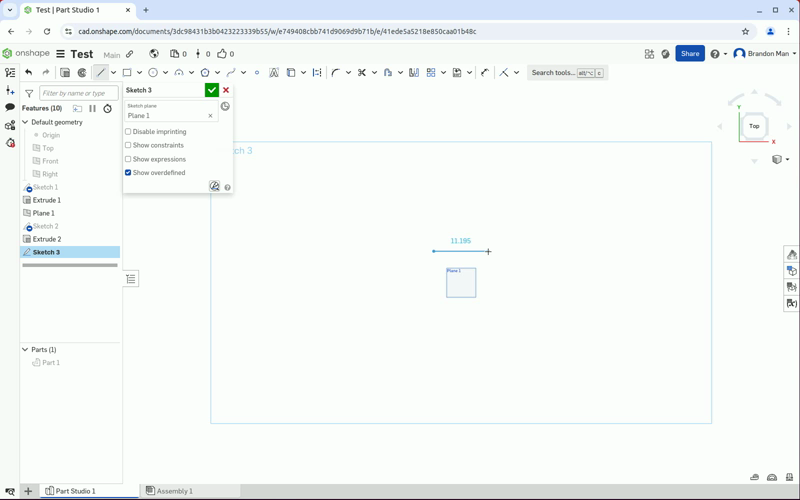
click(488, 251)
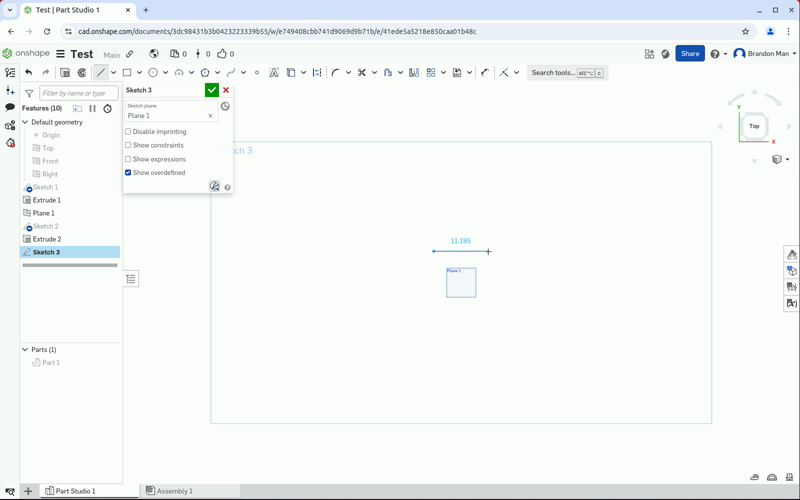
key_up(shift)
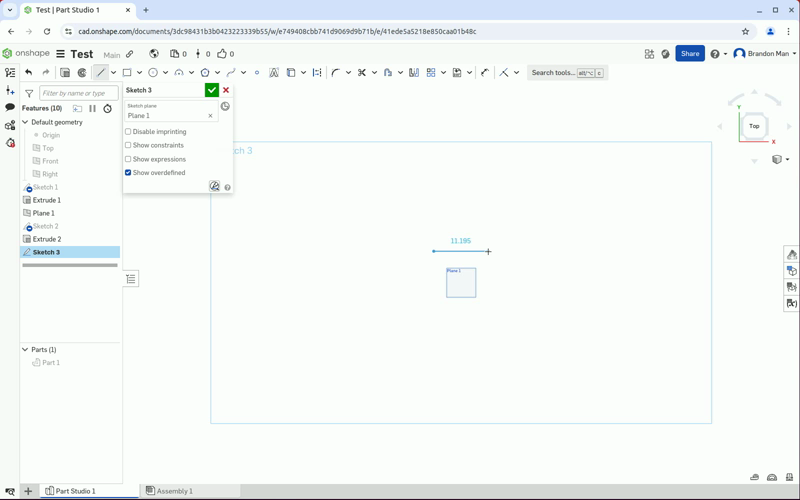
key_down(shift)
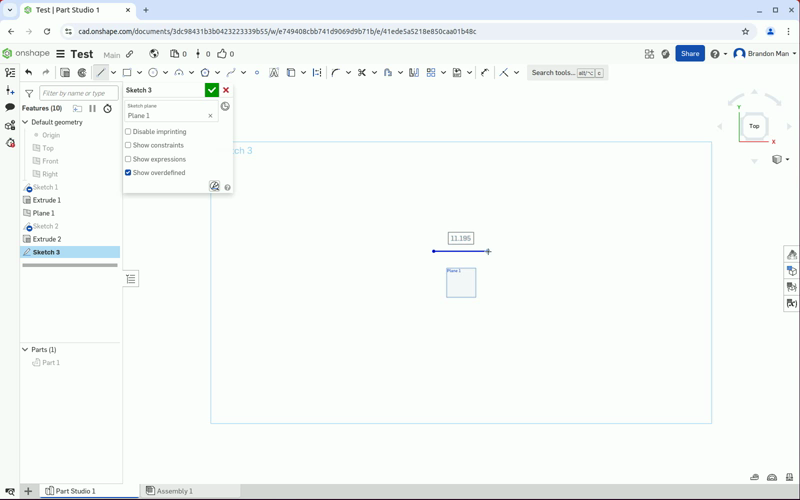
mouse_move(518, 251)
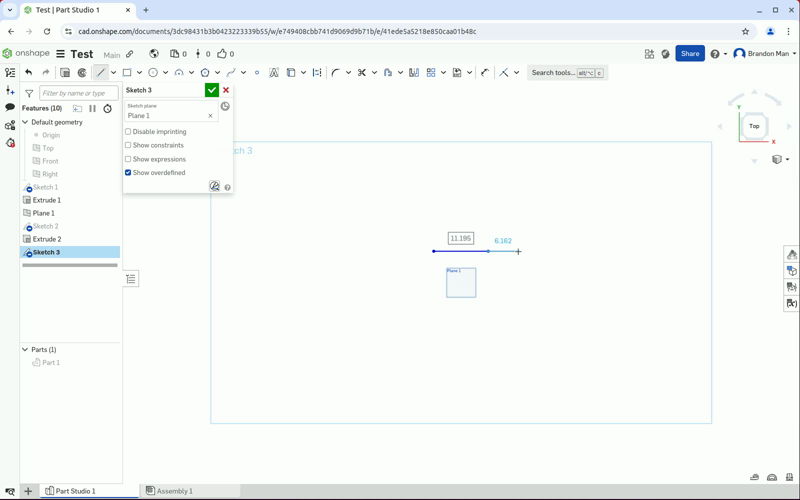
mouse_move(488, 233)
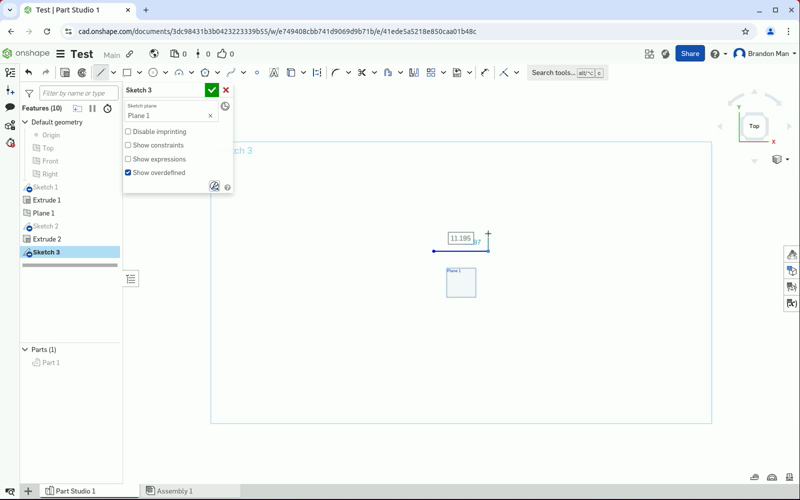
click(488, 233)
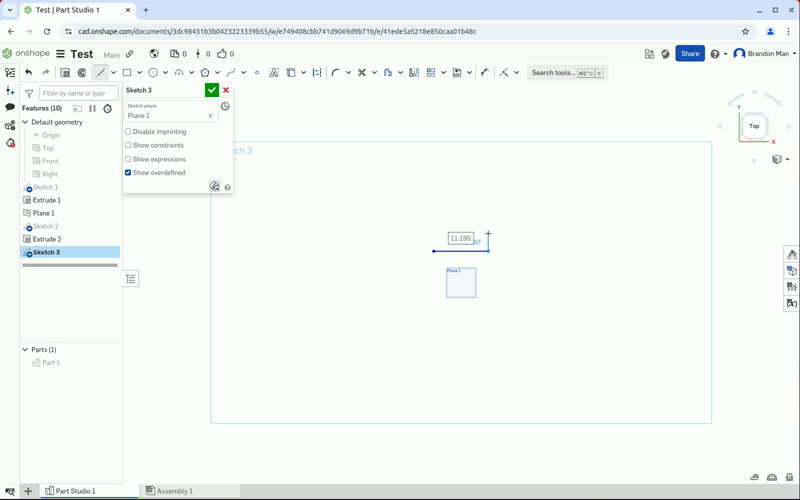
key_up(shift)
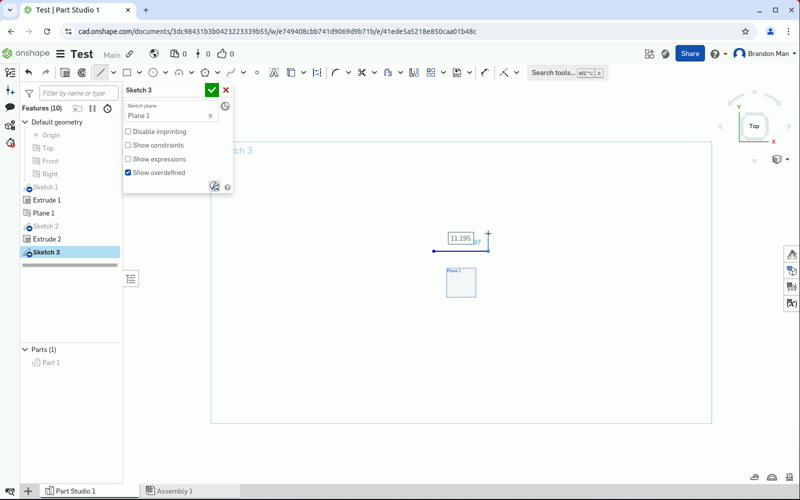
key_down(shift)
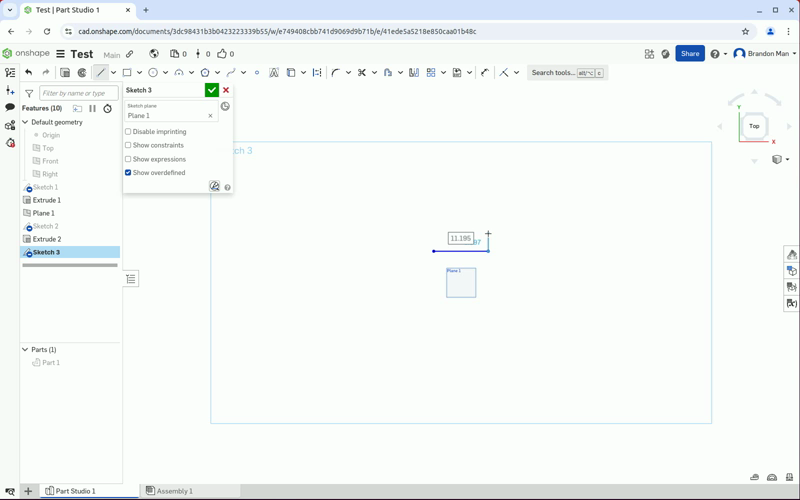
mouse_move(518, 233)
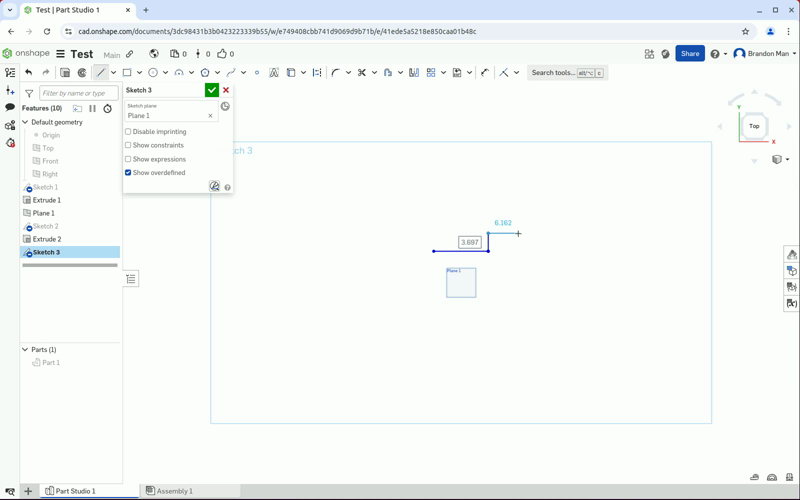
mouse_move(433, 233)
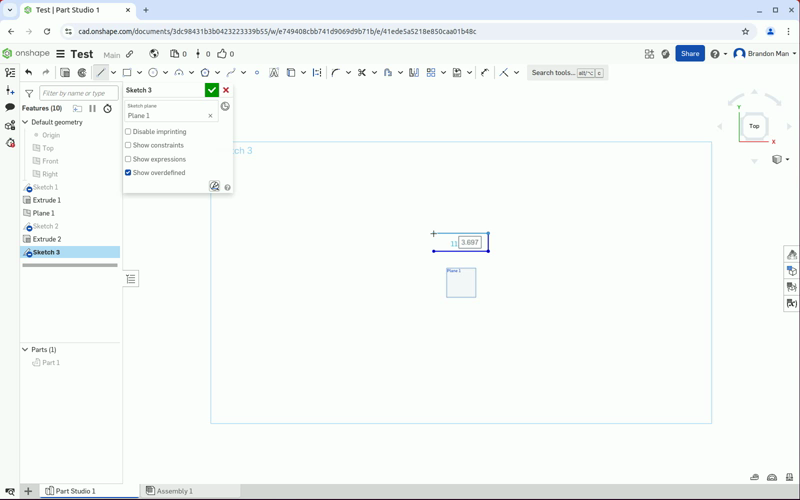
click(433, 233)
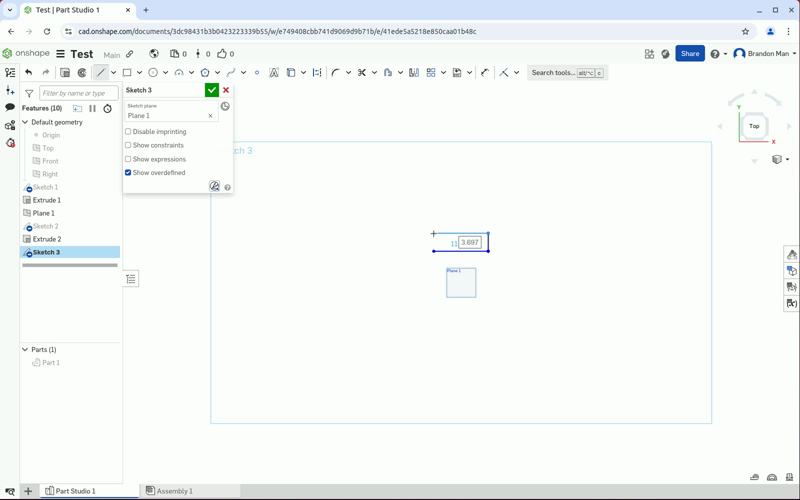
key_up(shift)
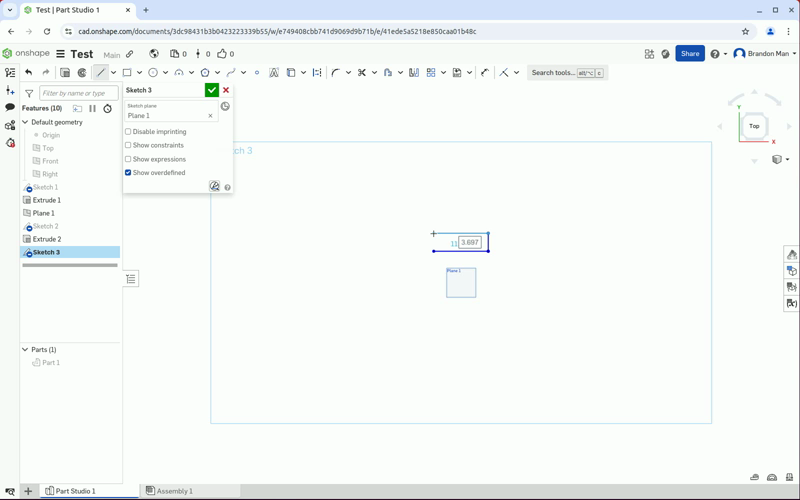
mouse_move(463, 233)
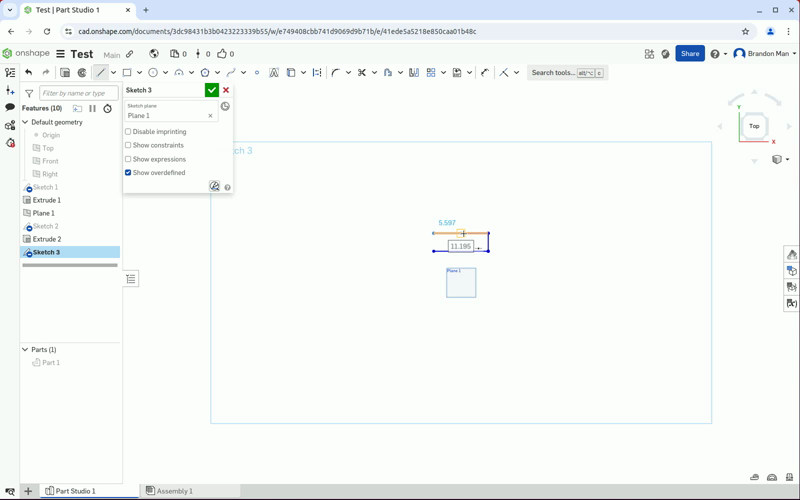
key_down(shift)
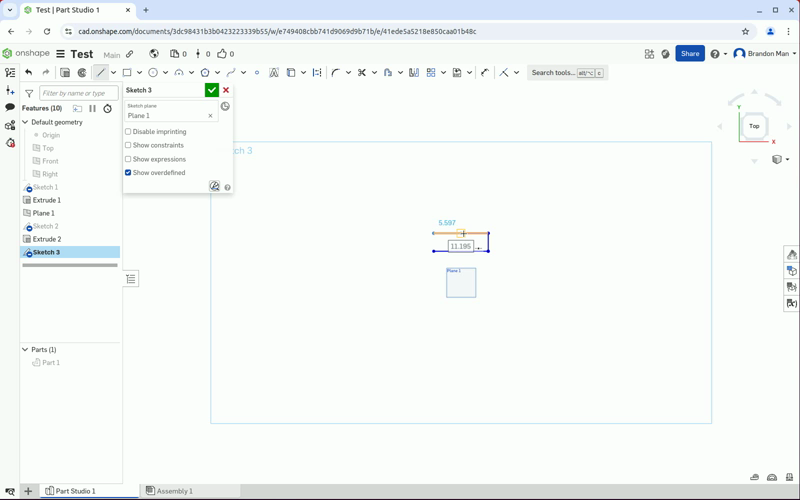
mouse_move(433, 251)
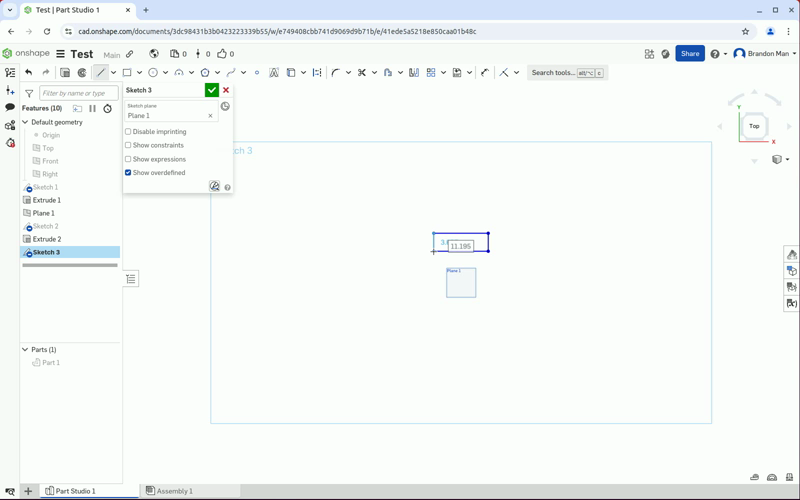
key_up(shift)
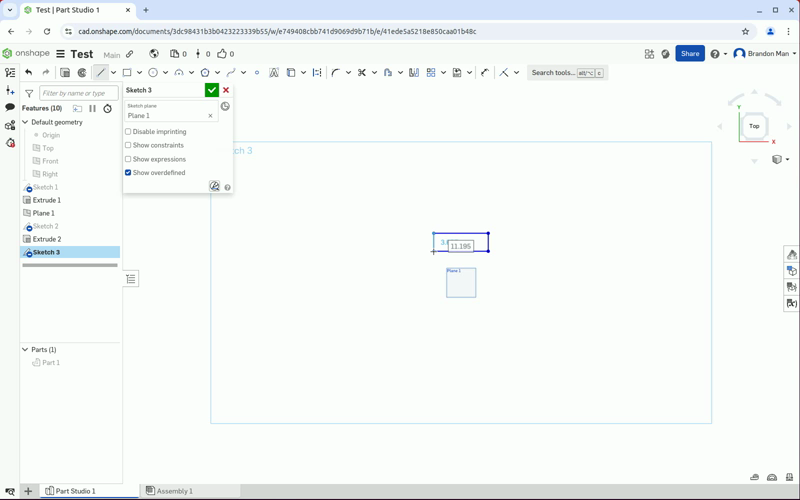
click(433, 251)
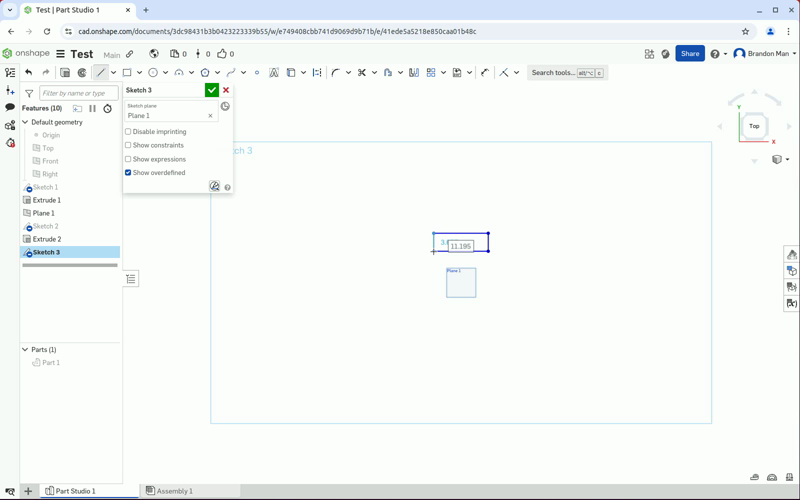
key(esc)
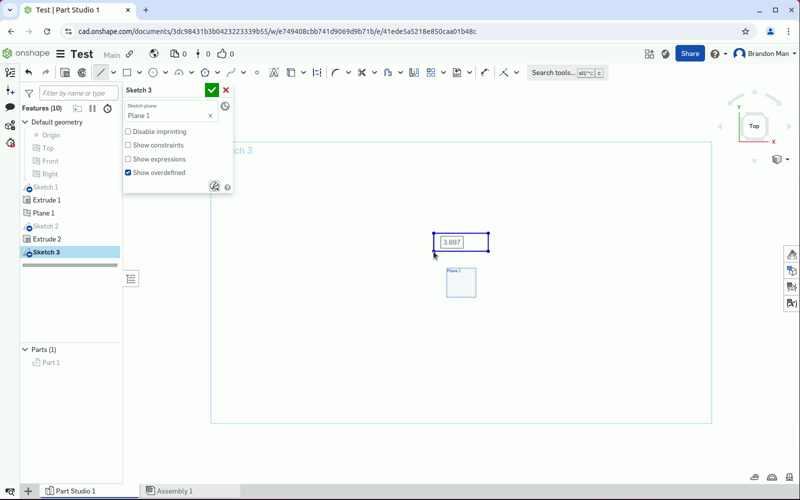
mouse_move(457, 242)
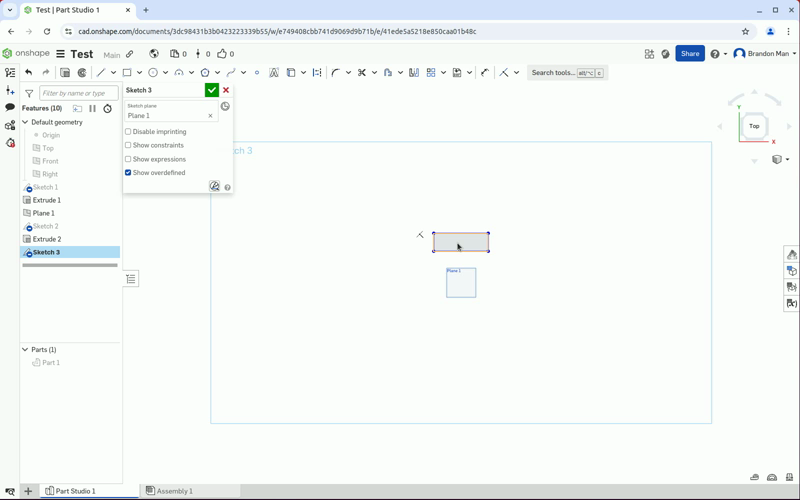
scroll(6)
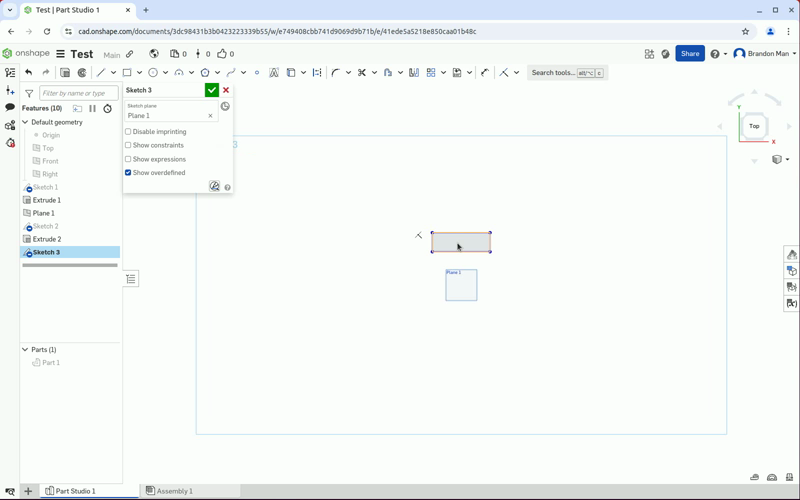
scroll(6)
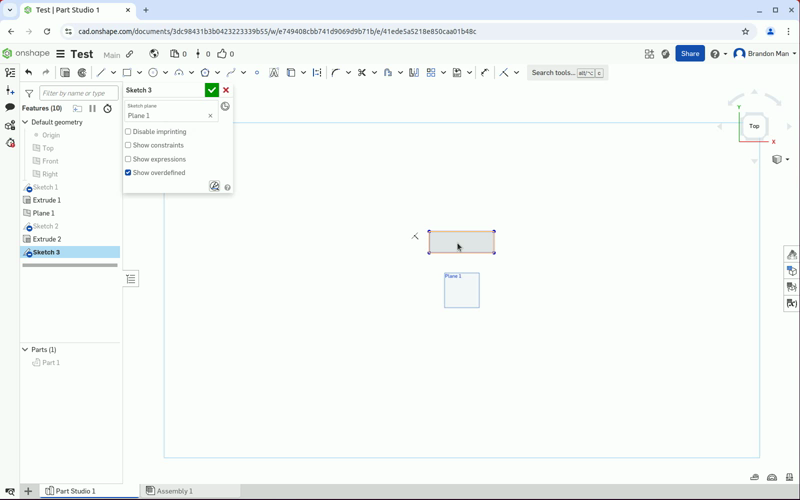
scroll(6)
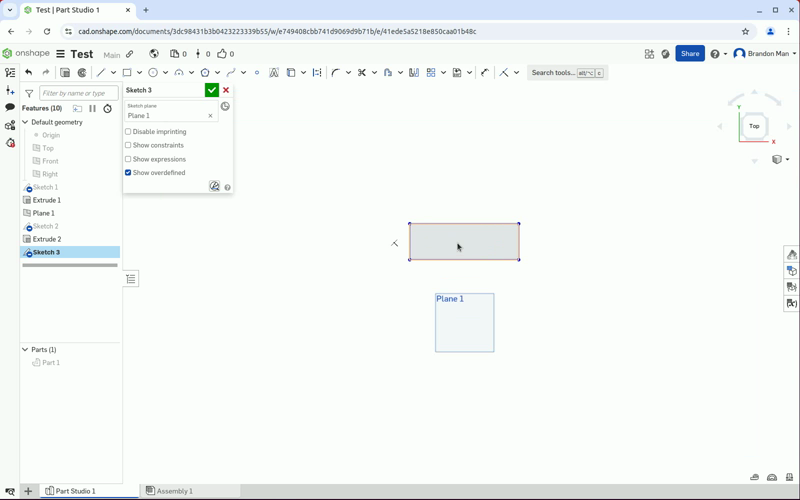
scroll(6)
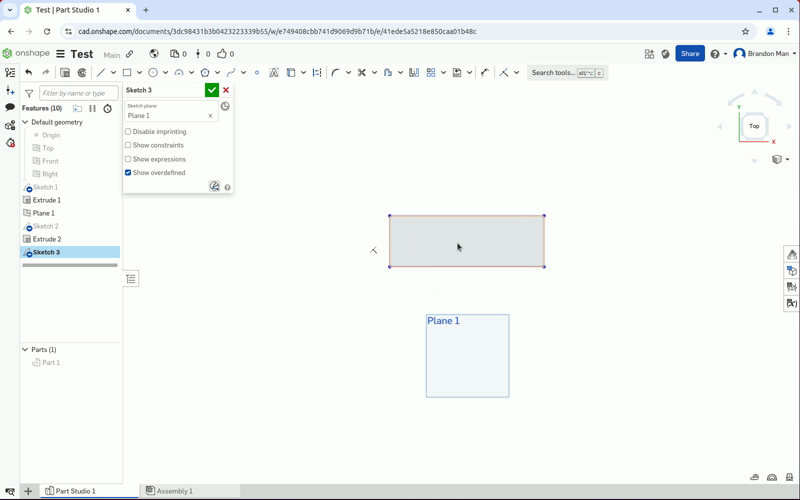
scroll(6)
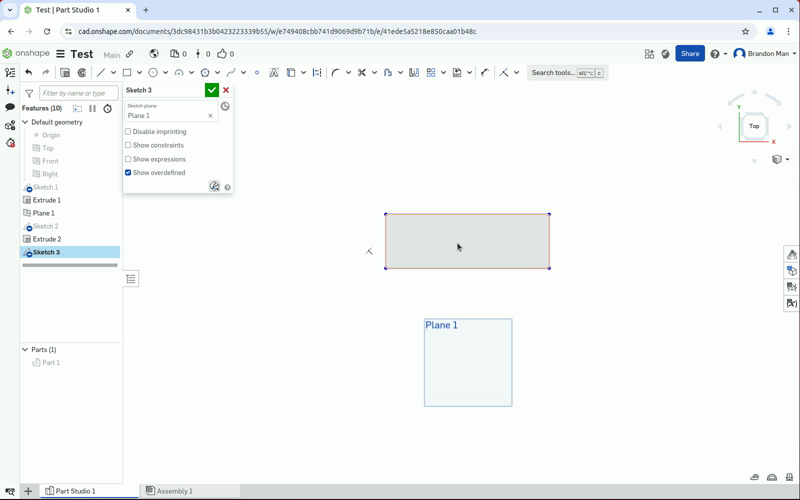
scroll(6)
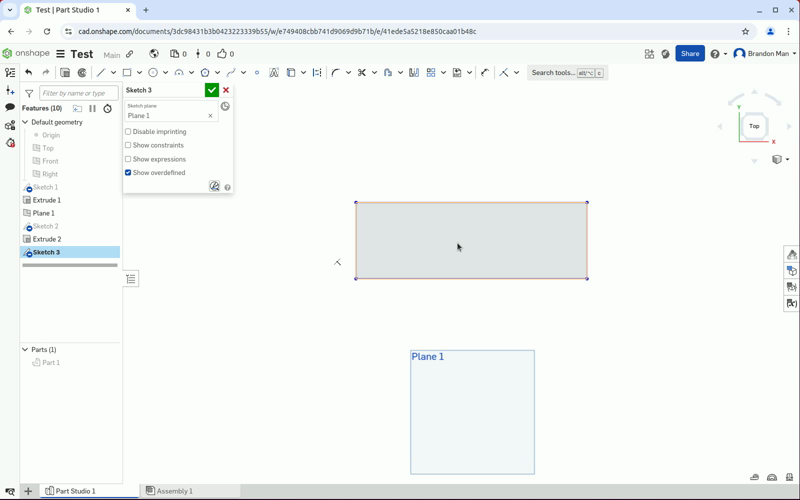
scroll(6)
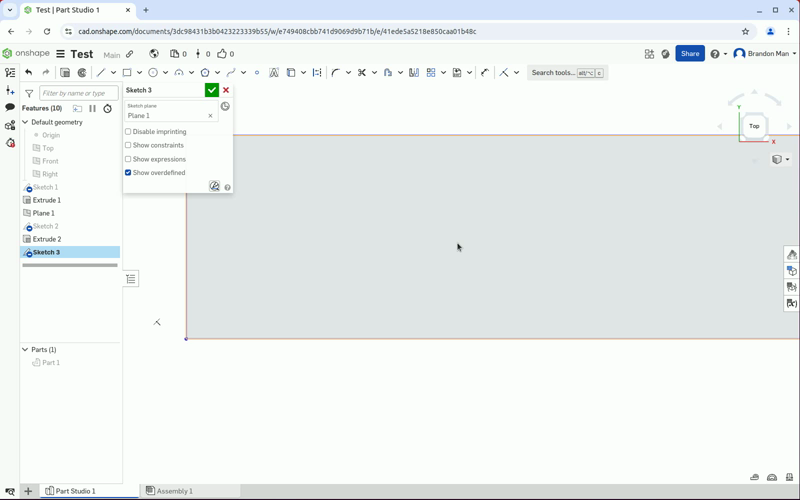
click(457, 242)
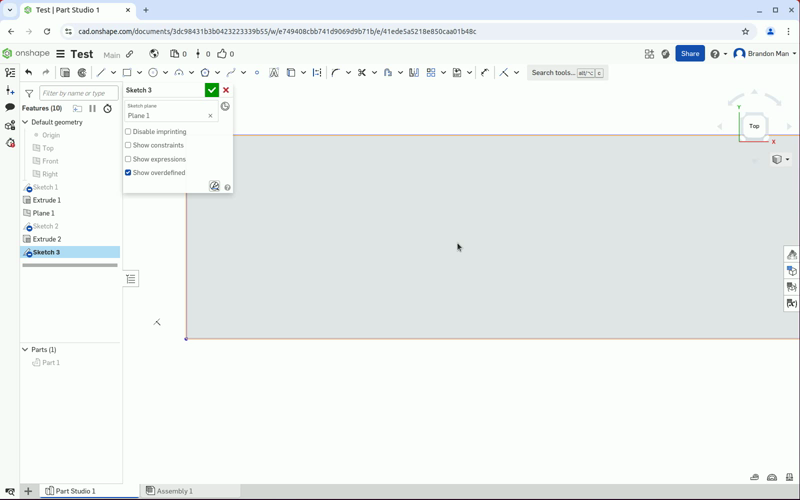
scroll(-6)
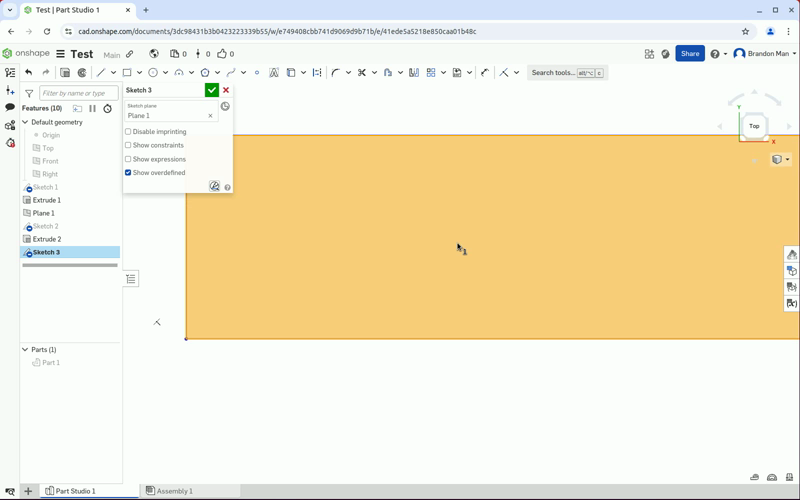
scroll(-6)
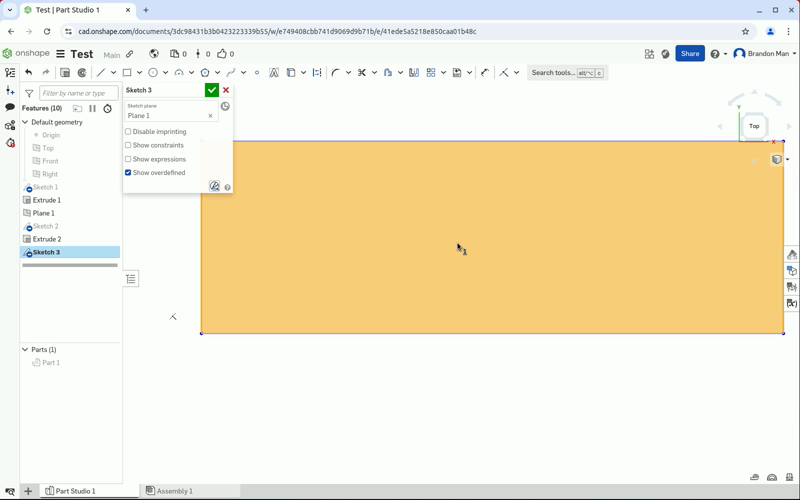
scroll(-6)
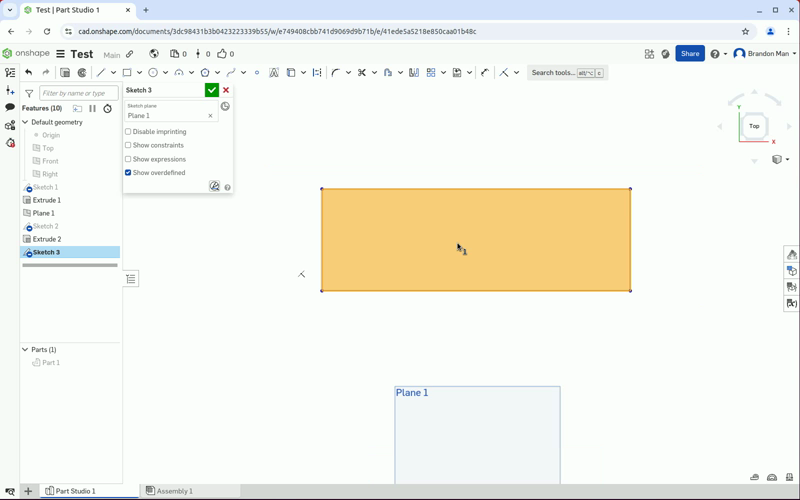
scroll(-6)
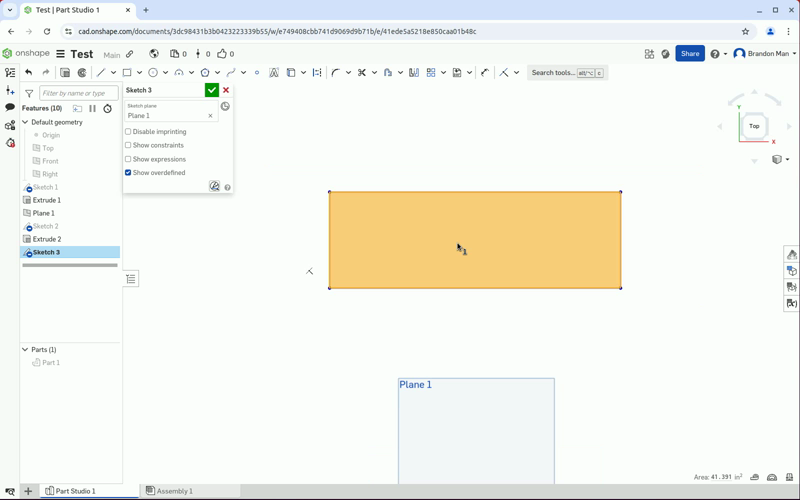
scroll(-6)
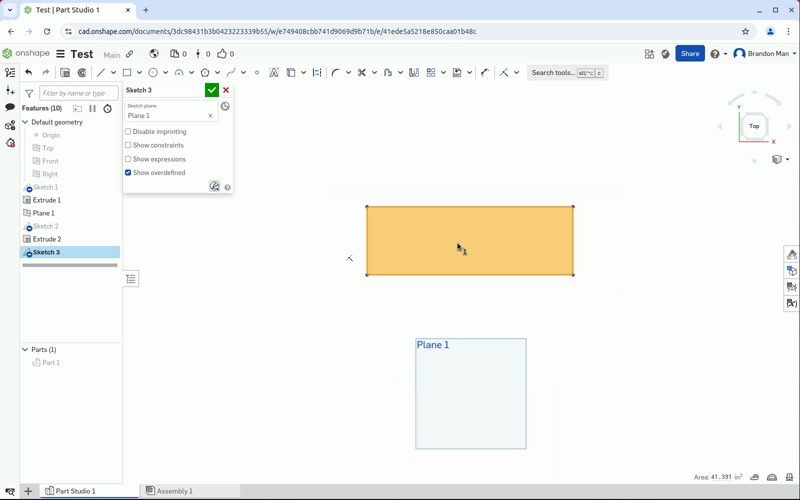
scroll(-6)
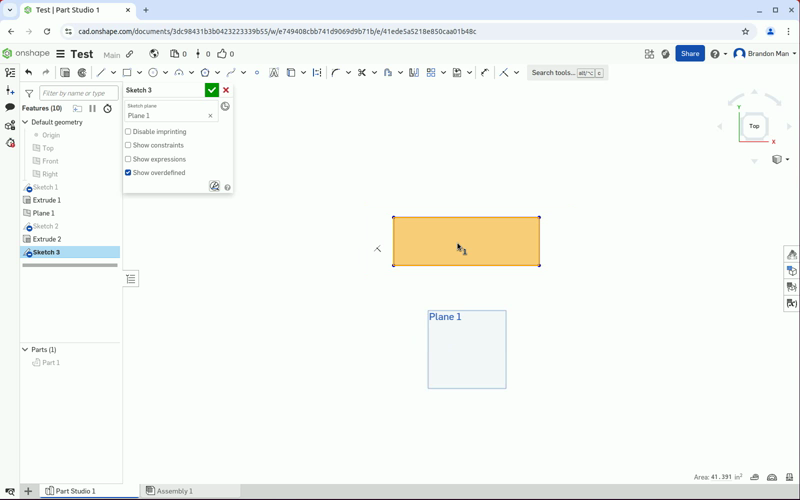
scroll(-6)
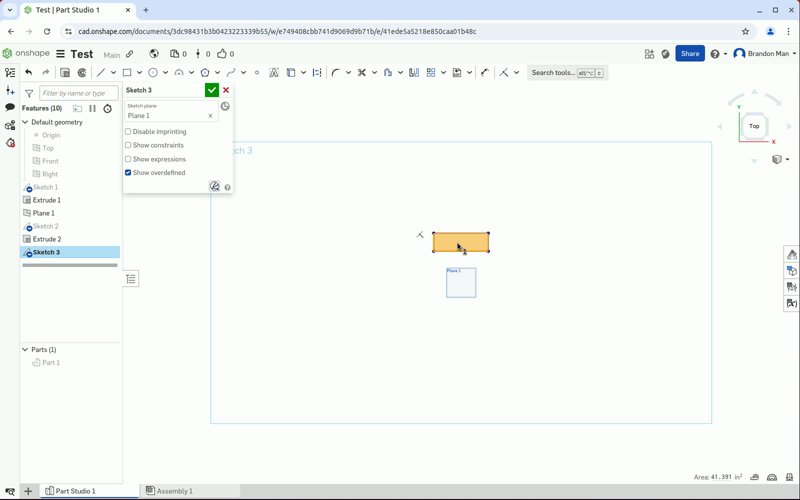
mouse_move(73, 352)
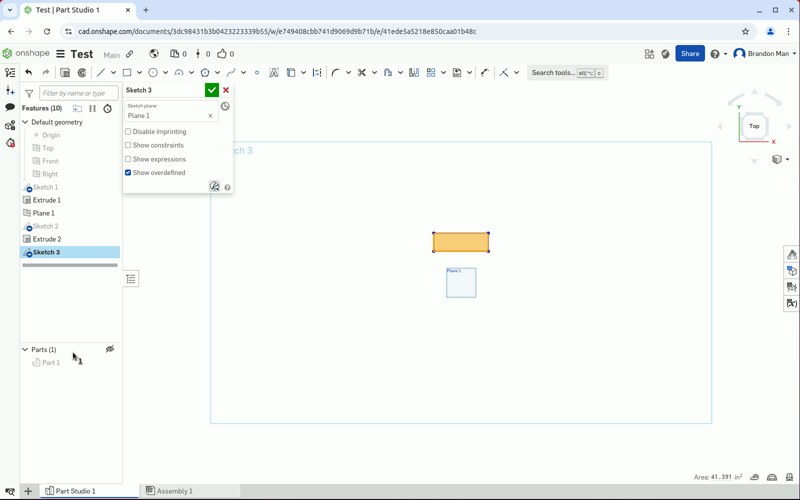
key(shift+y)
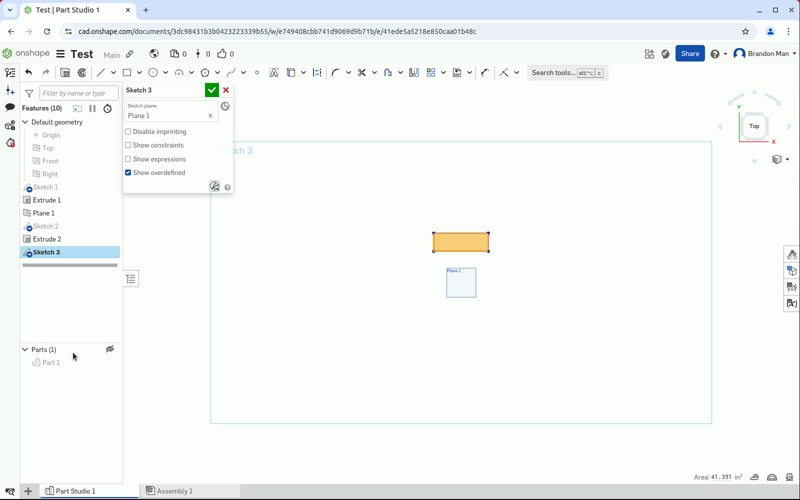
key(shift+e)
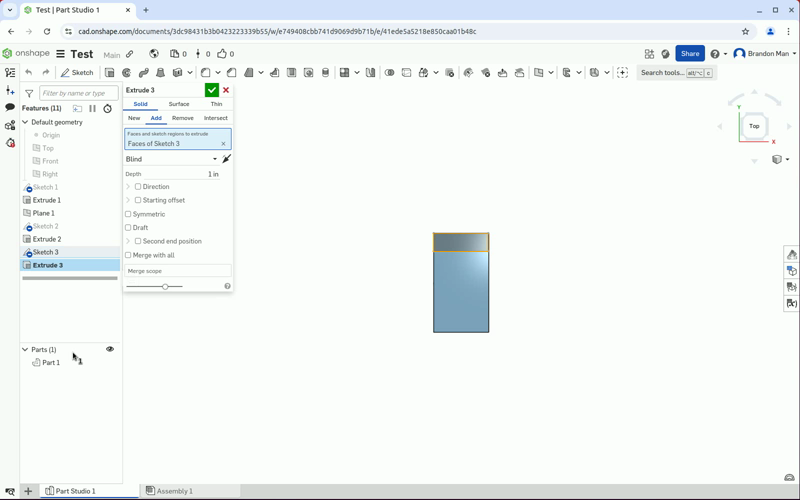
mouse_move(143, 106)
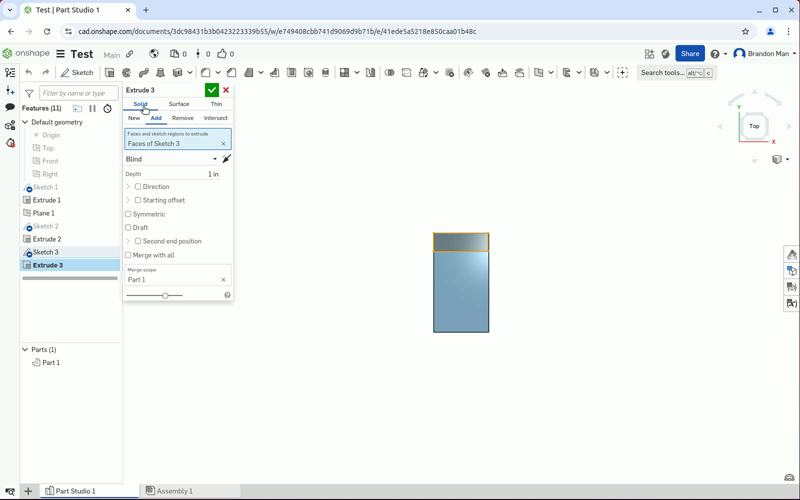
click(143, 106)
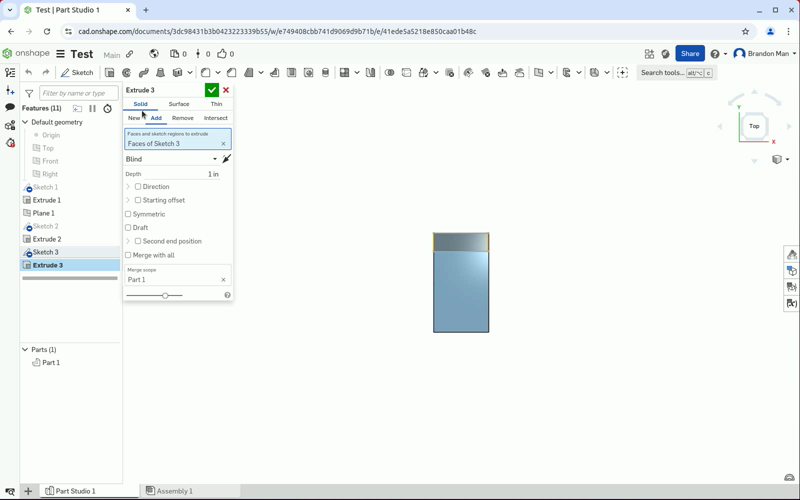
mouse_move(137, 120)
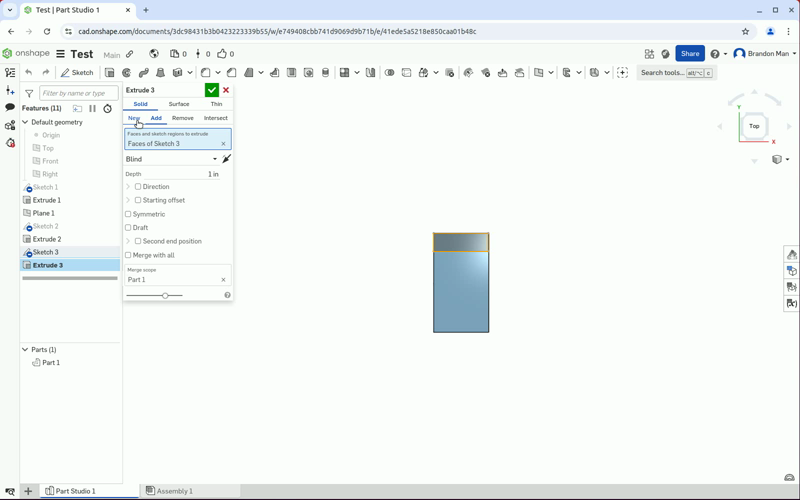
click(137, 120)
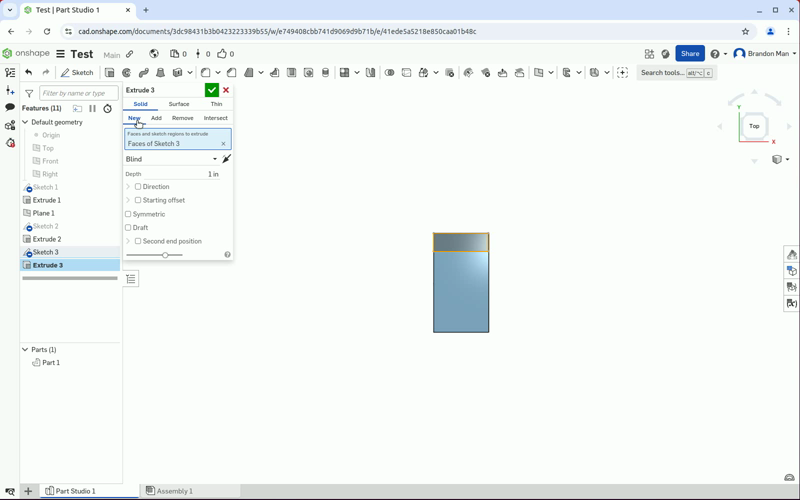
key(tab, 4)
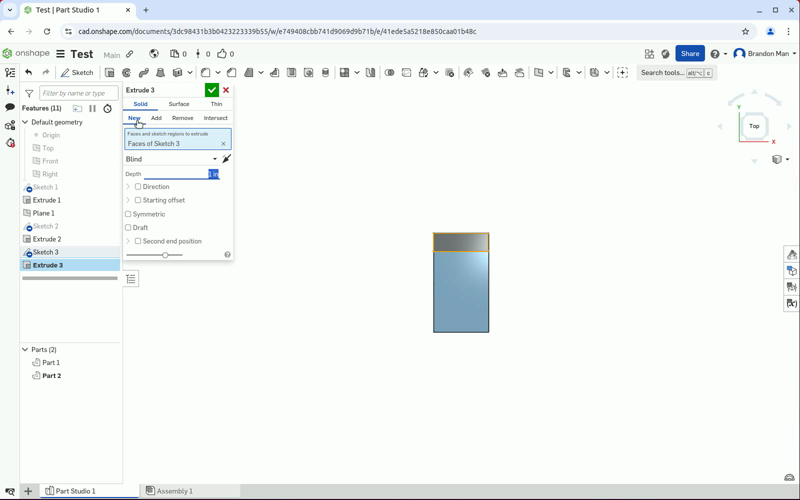
text(19.738)
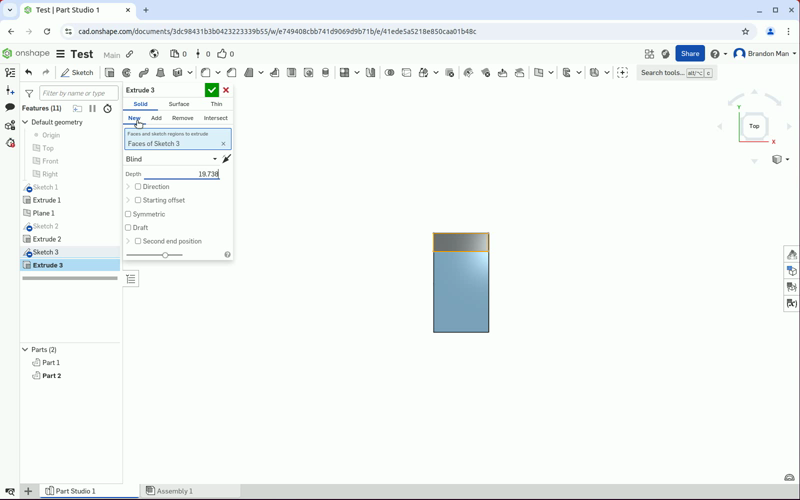
key(enter)
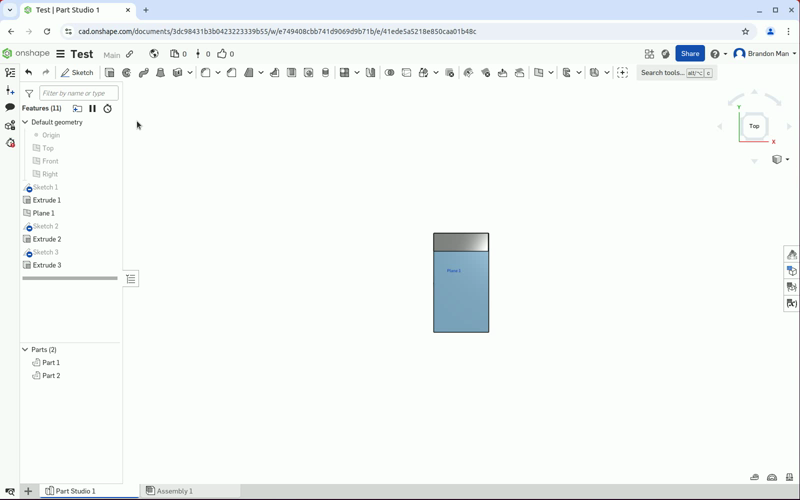
key(shift+h)
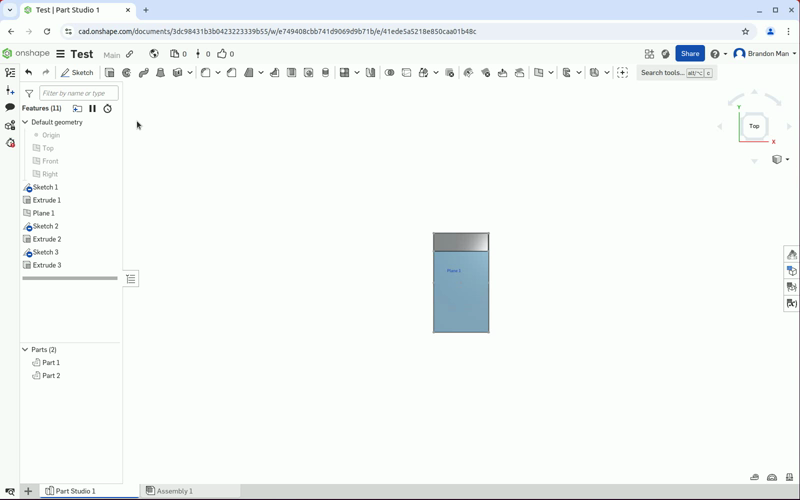
key(shift+h)
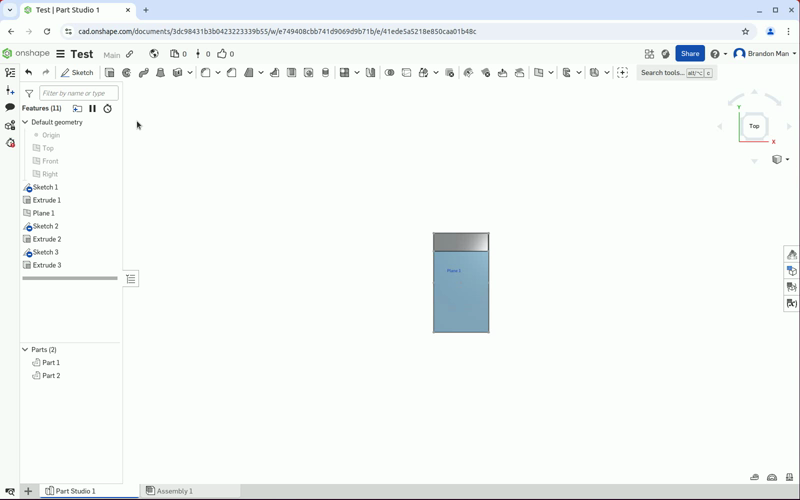
key(shift+7)
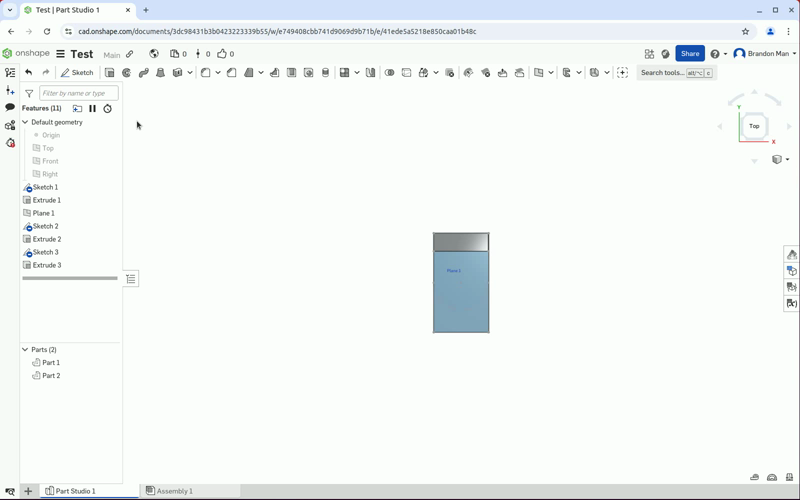
key(up, 3)
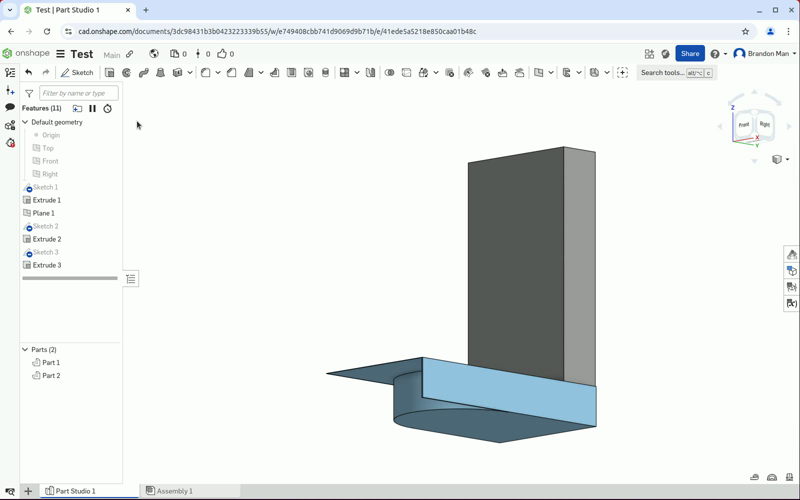
key(left, 3)
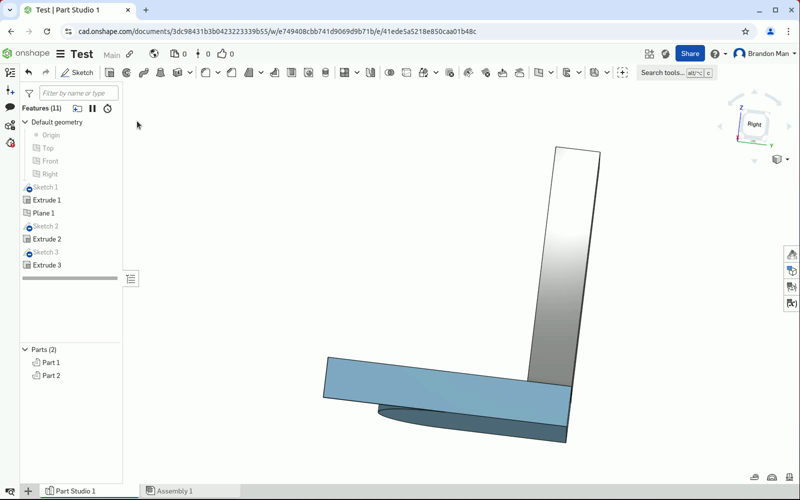
key(right, 3)
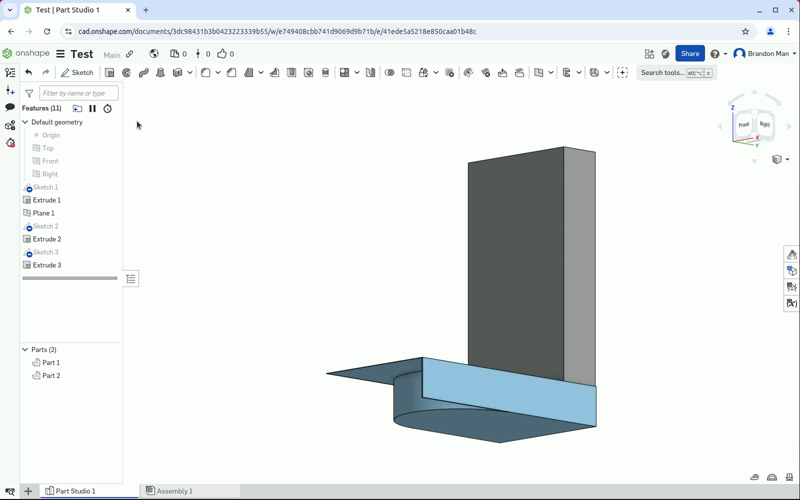
key(down, 3)
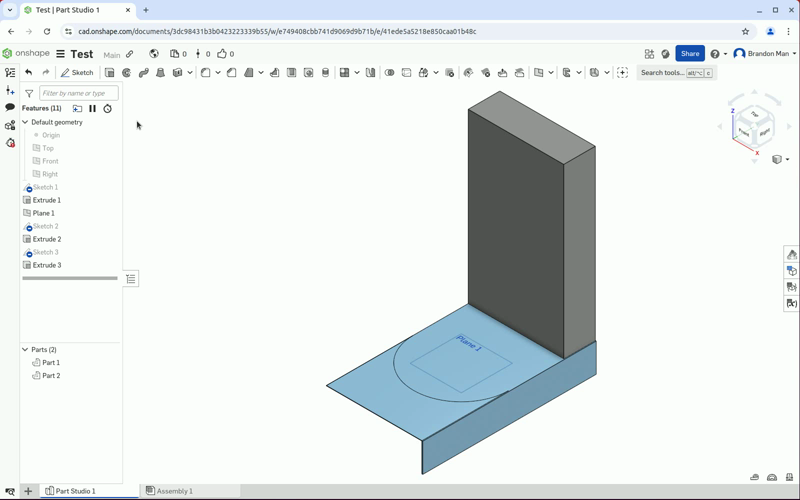
mouse_move(73, 189)
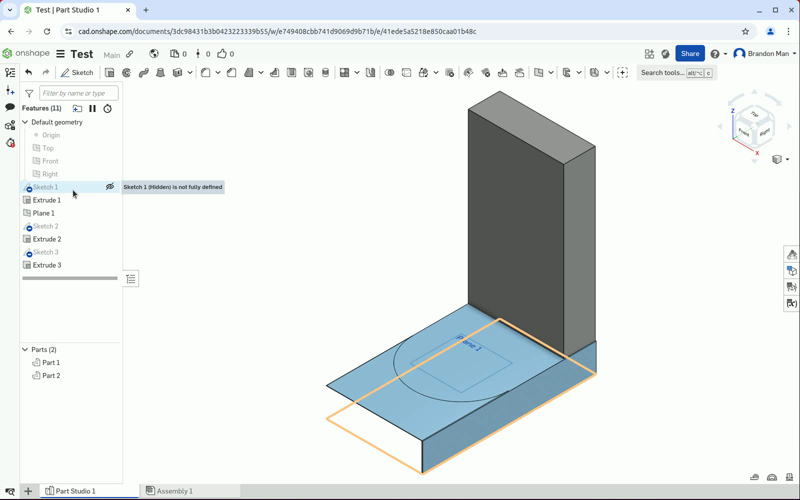
click(73, 189)